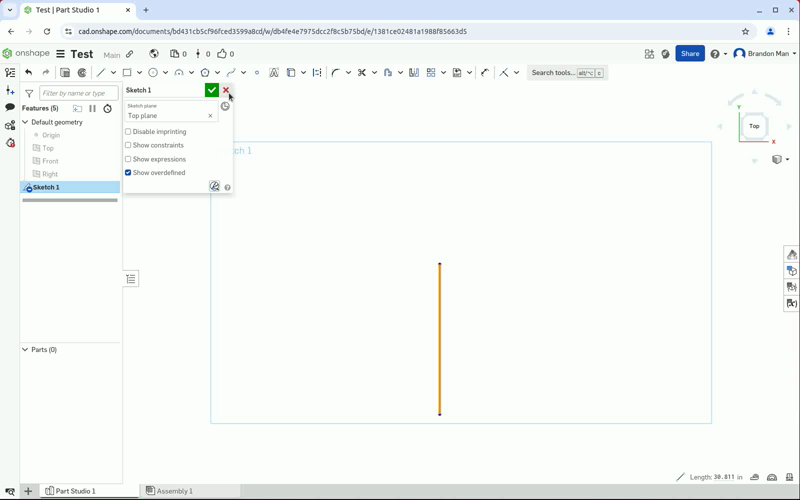
key(shift+h)
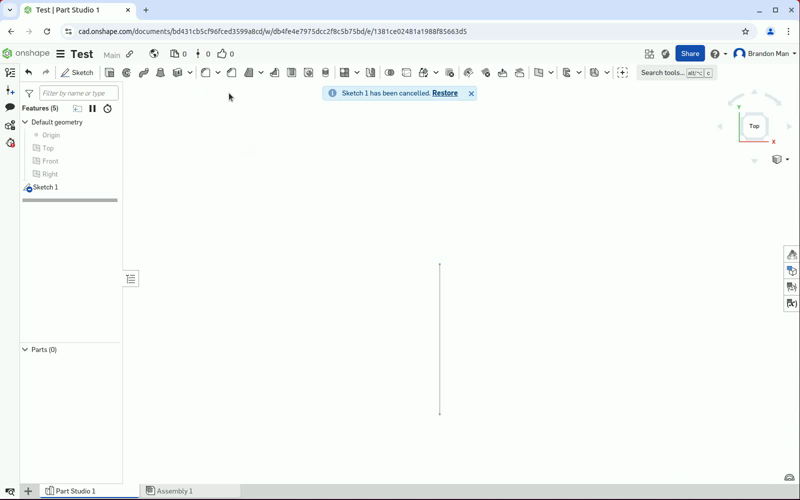
key(shift+s)
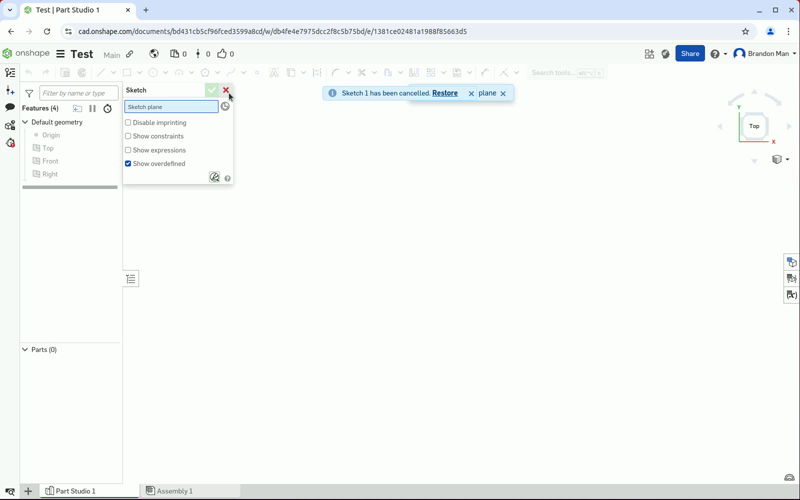
mouse_move(73, 150)
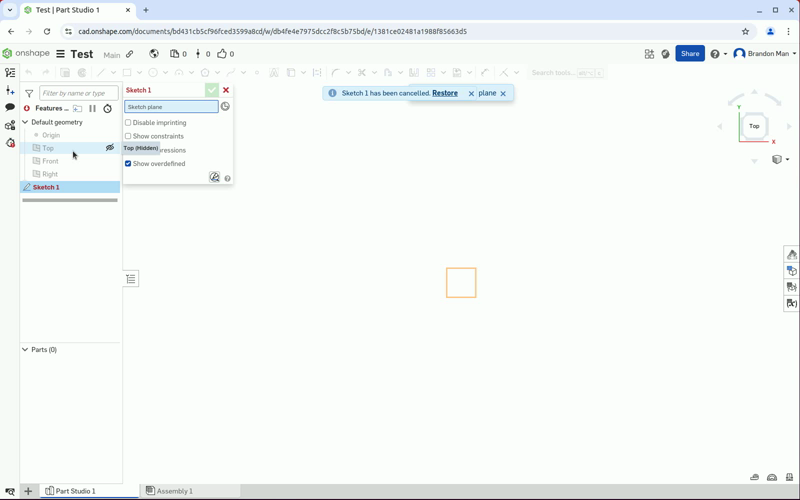
click(73, 150)
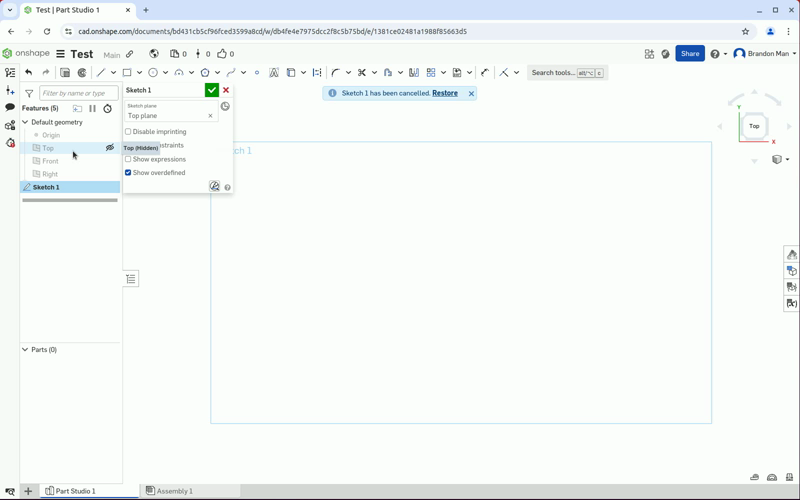
mouse_move(73, 352)
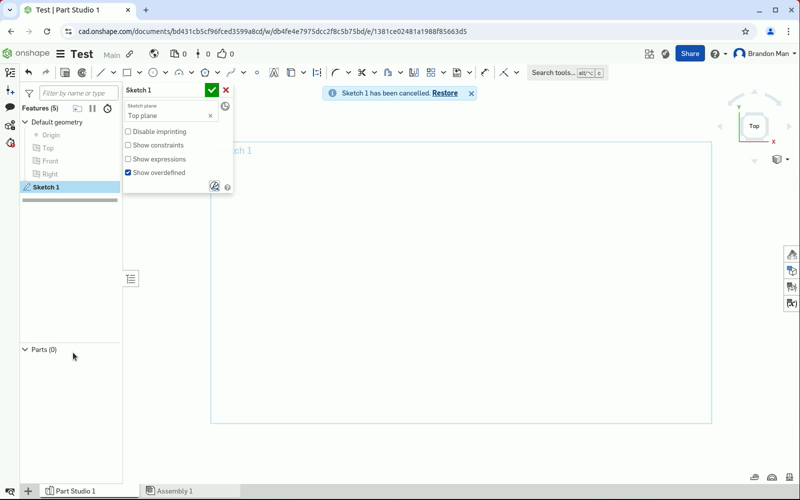
key(y)
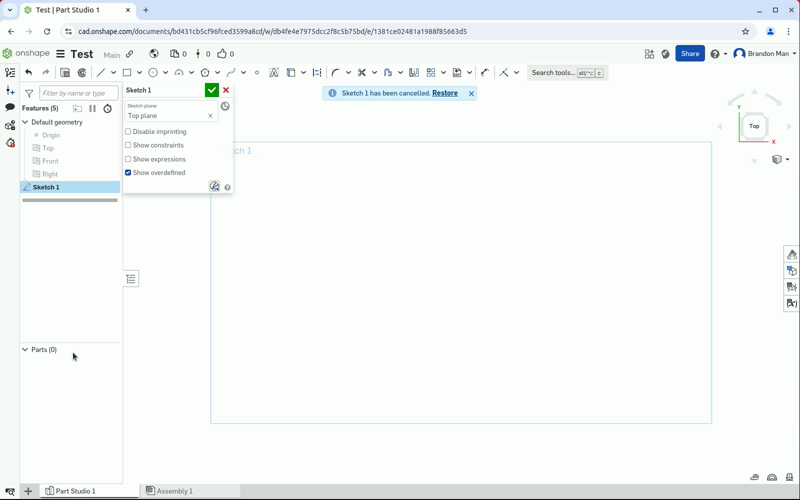
key(l)
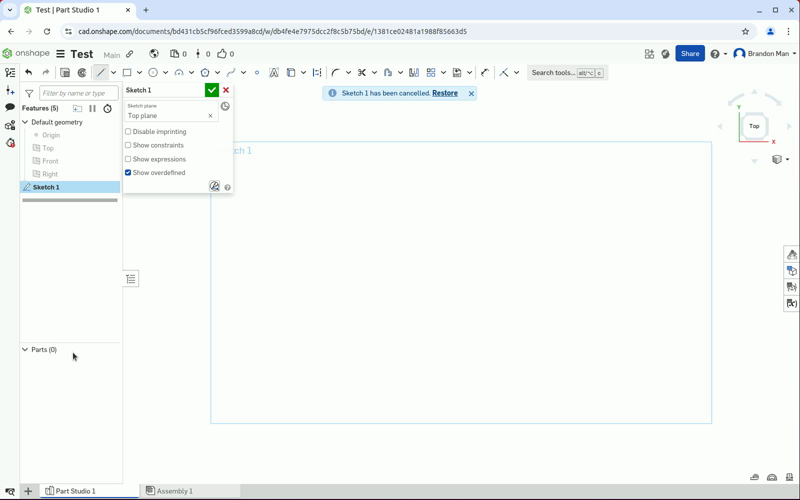
key_down(shift)
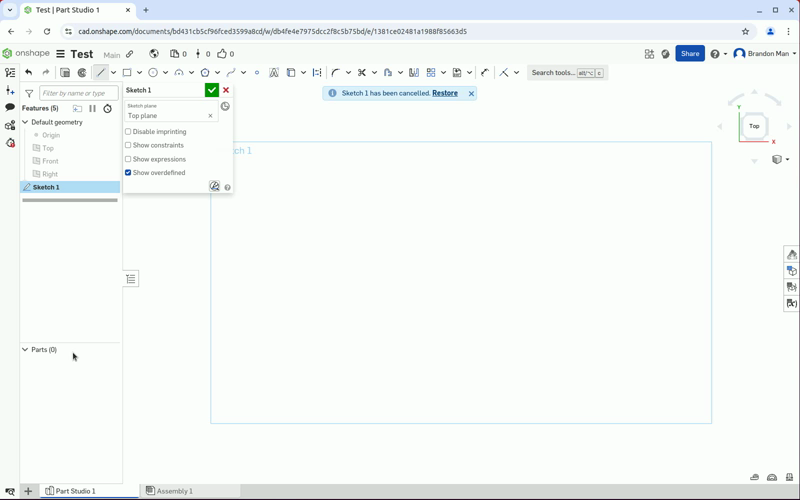
mouse_move(386, 337)
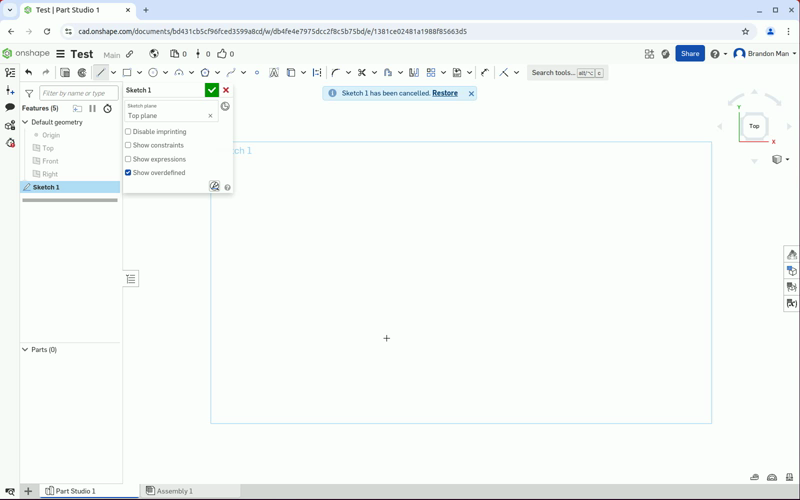
click(386, 337)
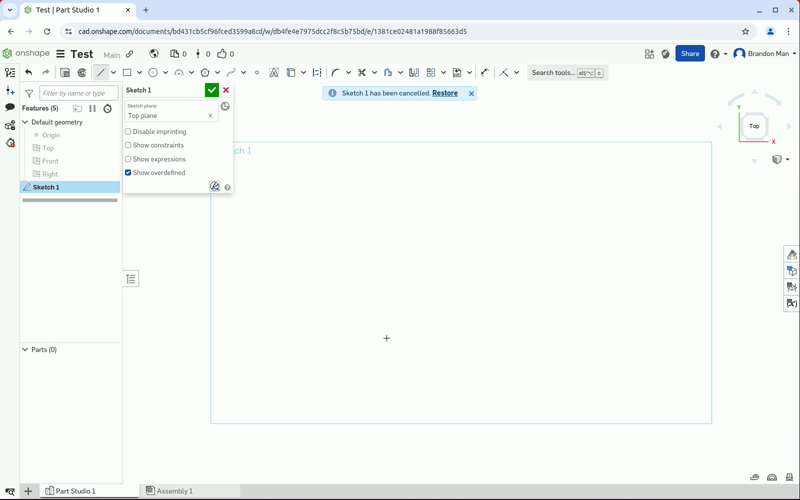
key_up(shift)
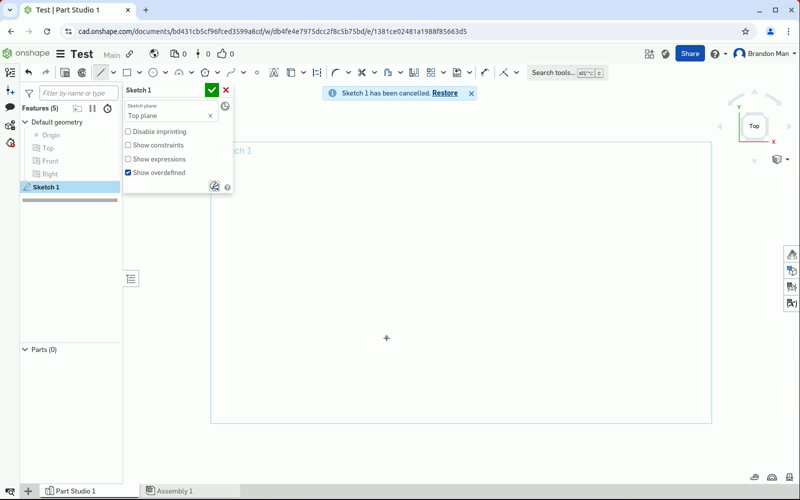
key_down(shift)
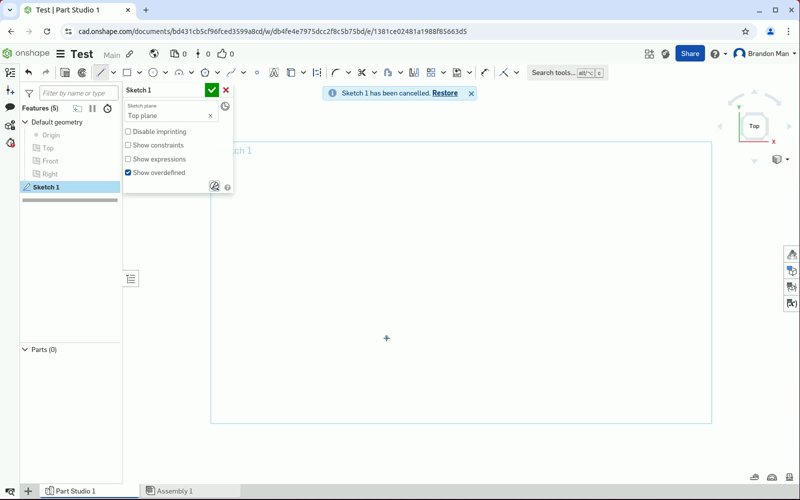
mouse_move(417, 337)
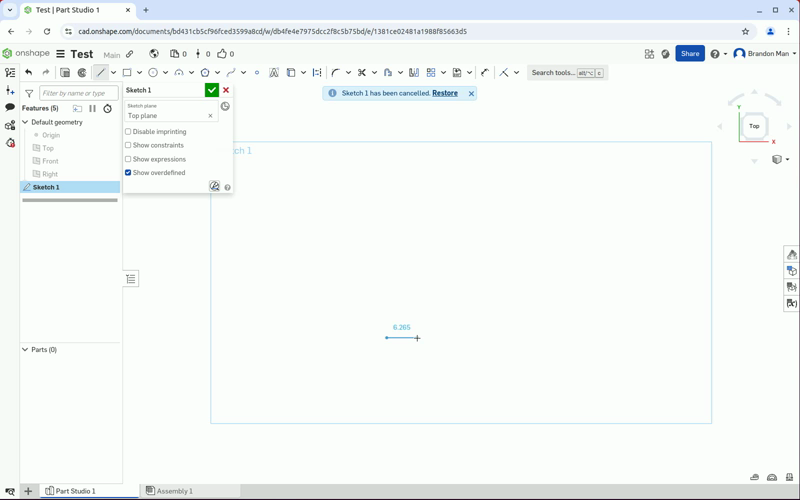
mouse_move(432, 337)
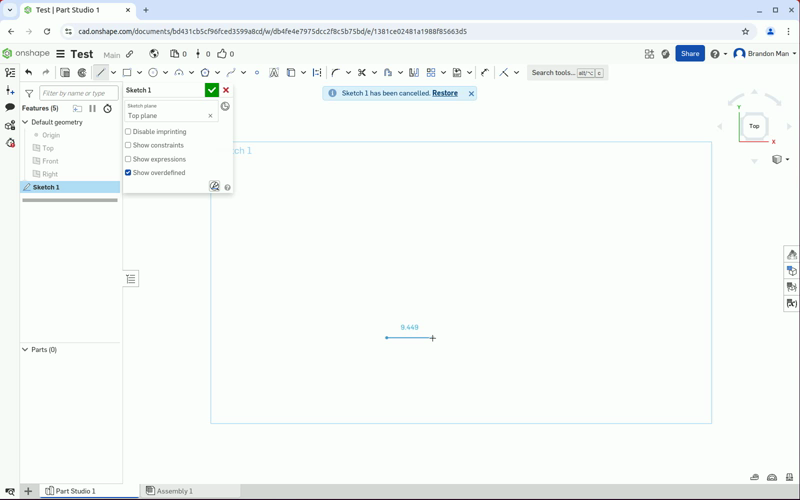
click(432, 337)
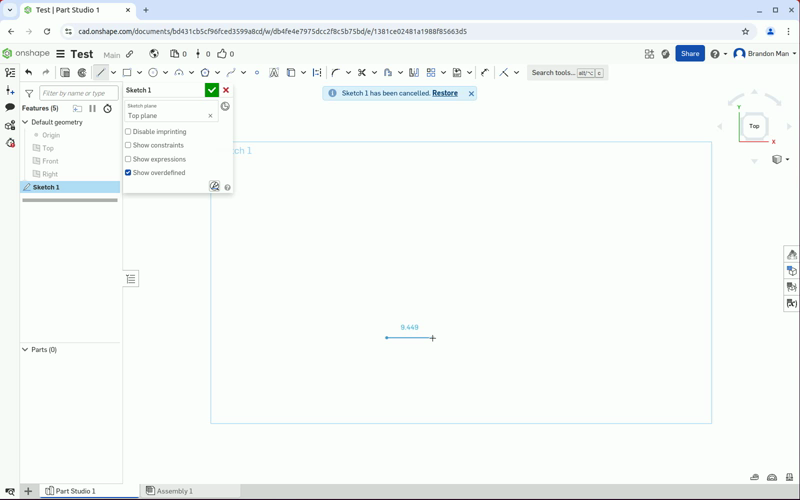
key_up(shift)
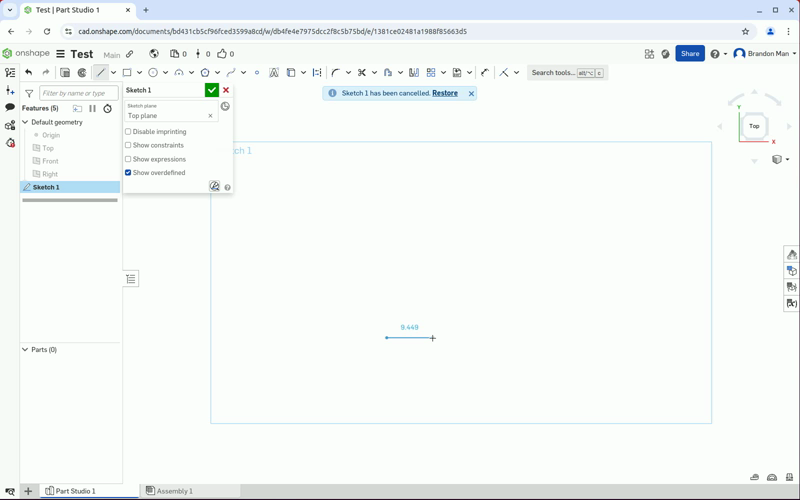
key_down(shift)
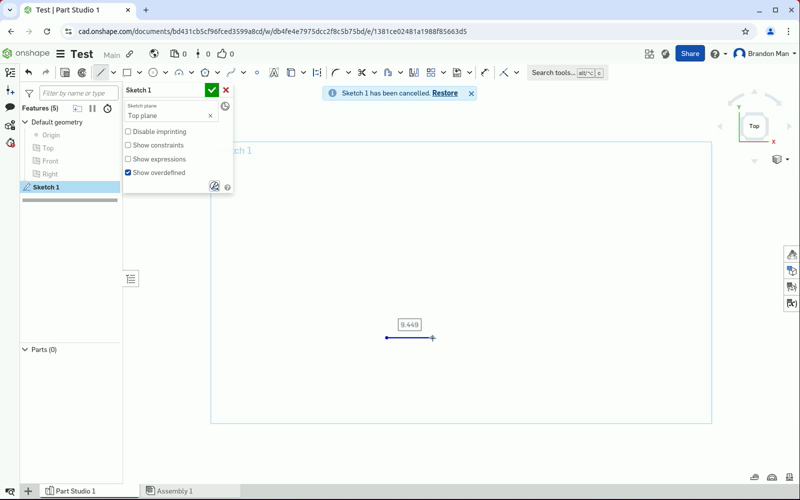
mouse_move(432, 226)
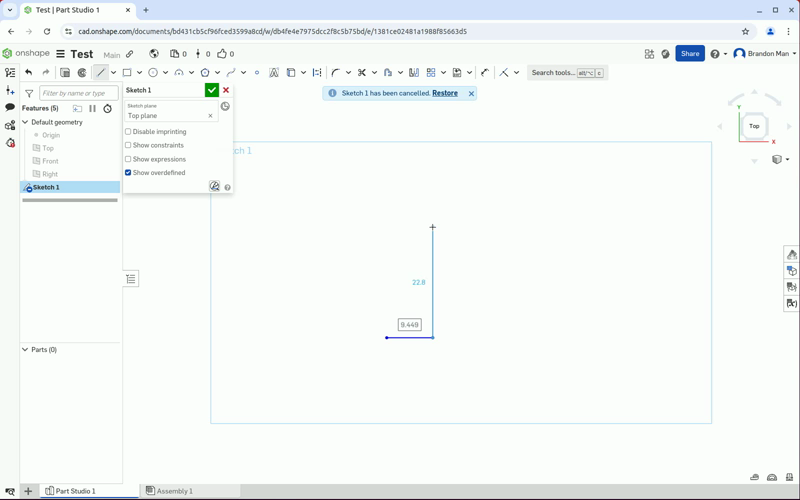
click(432, 226)
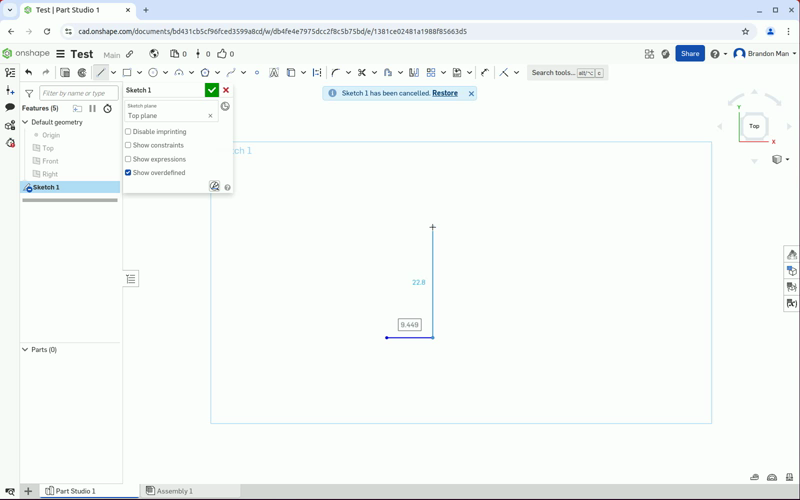
key_up(shift)
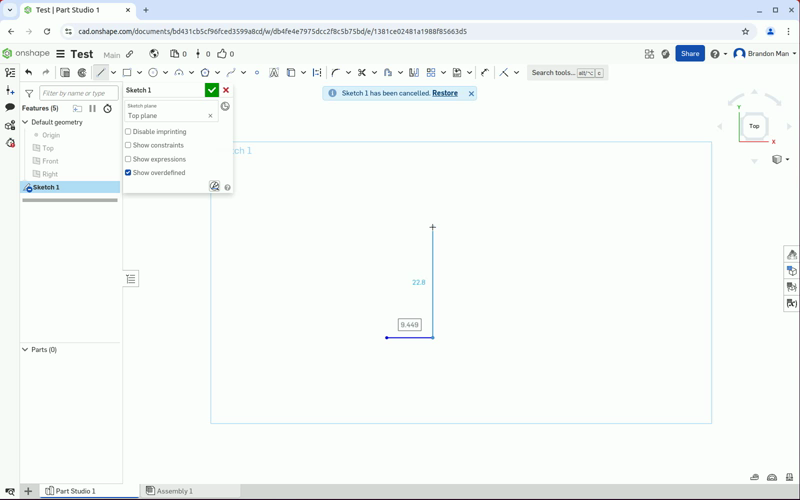
key_down(shift)
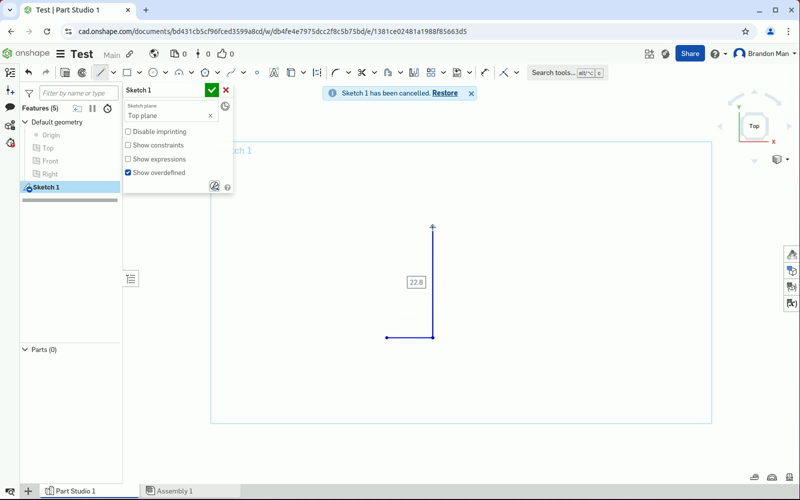
mouse_move(462, 226)
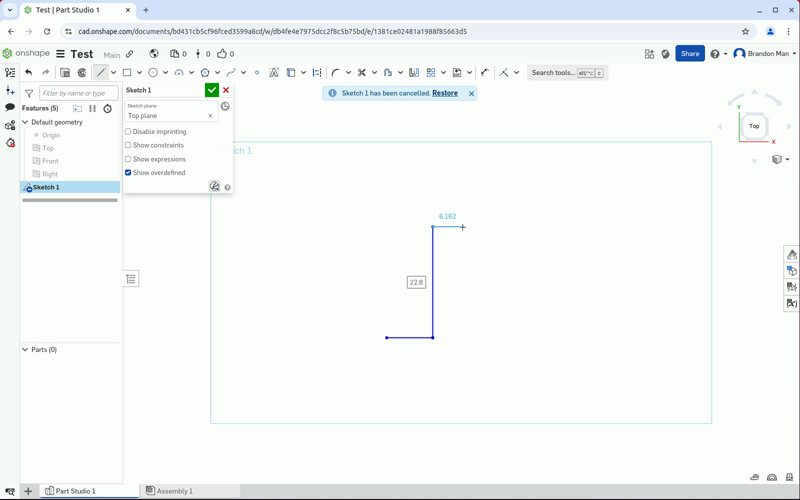
mouse_move(386, 226)
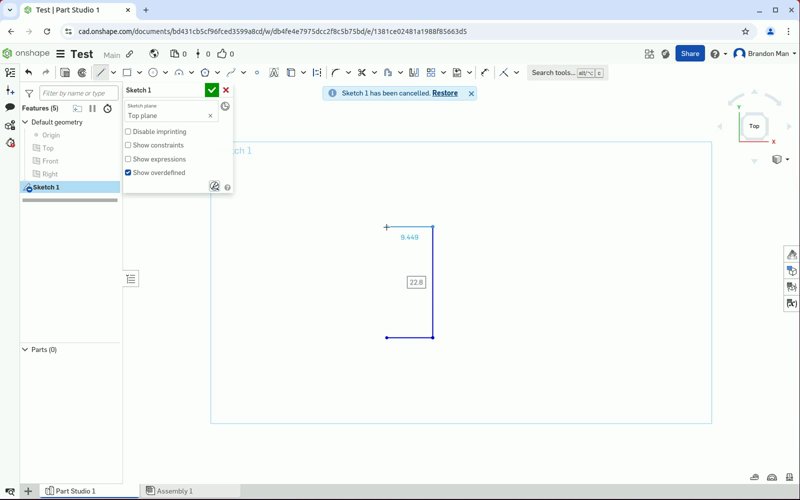
click(386, 226)
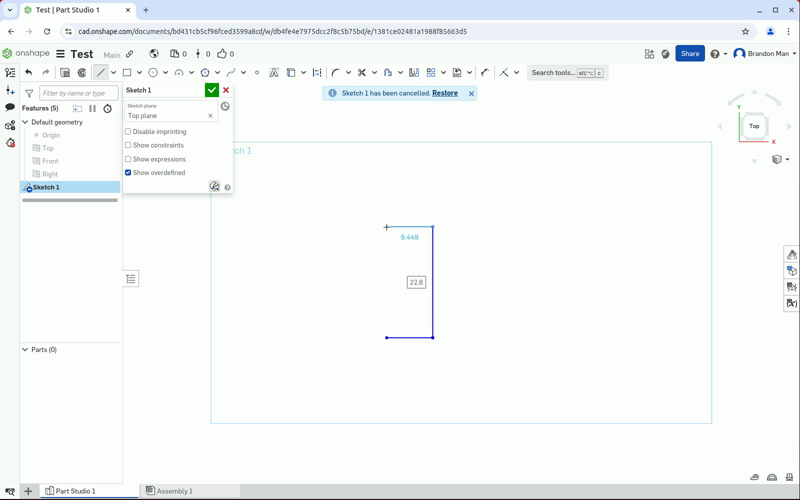
key_up(shift)
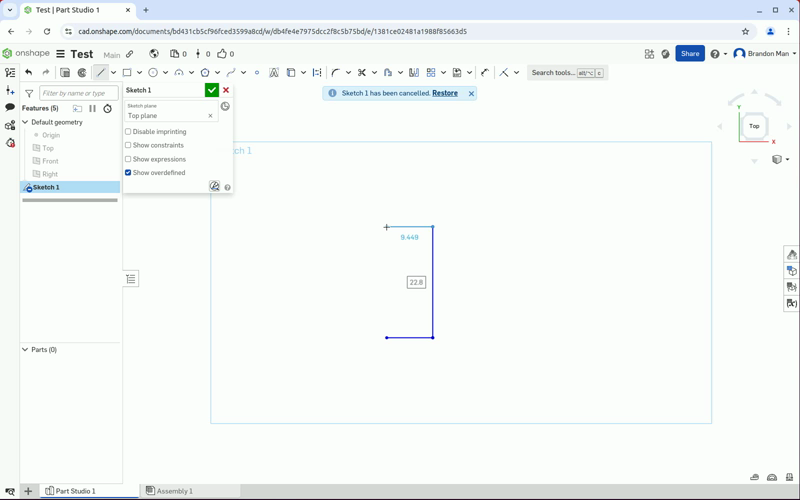
key_down(shift)
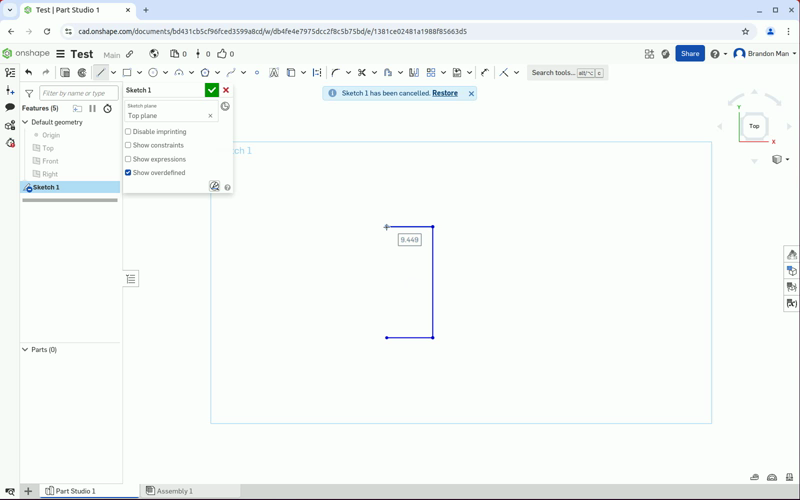
mouse_move(386, 337)
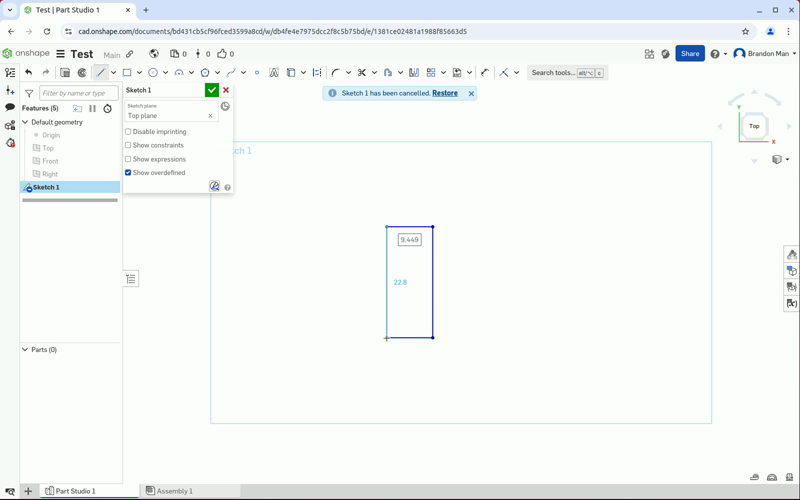
key_up(shift)
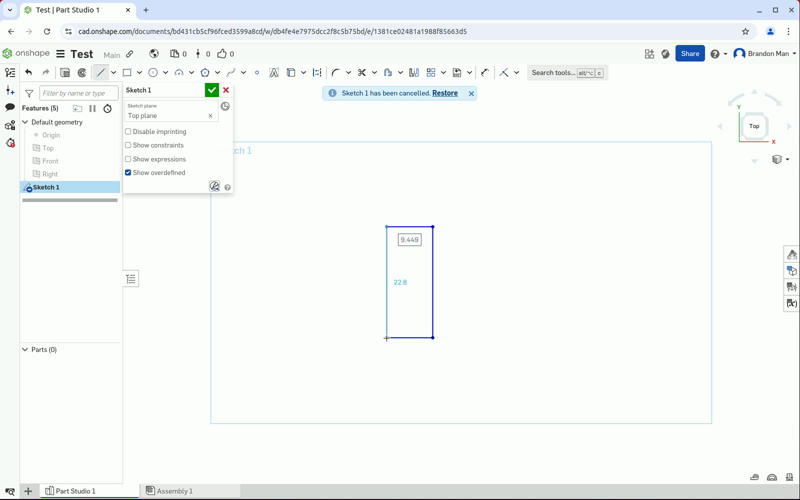
click(386, 337)
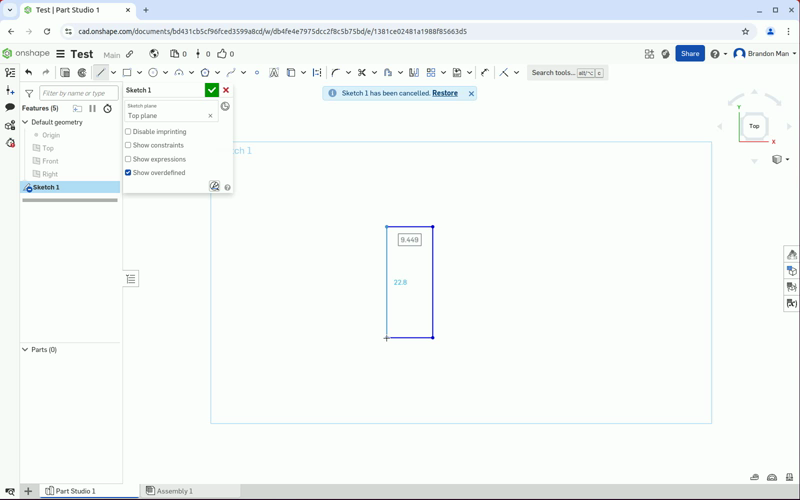
key(esc)
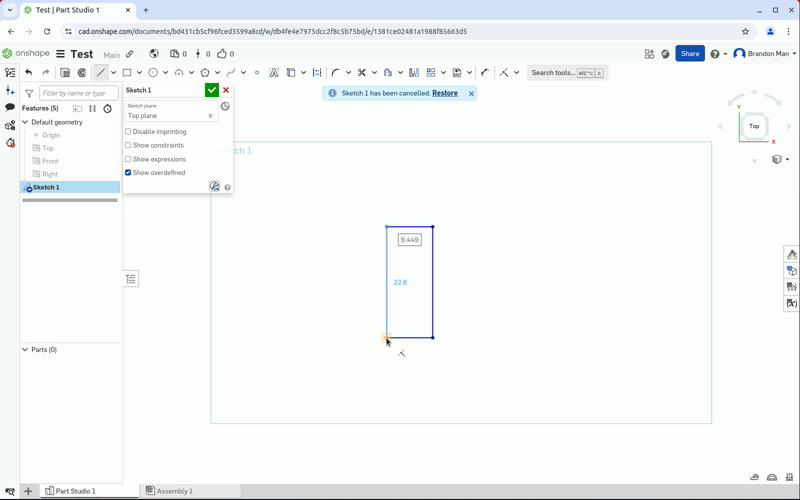
mouse_move(404, 321)
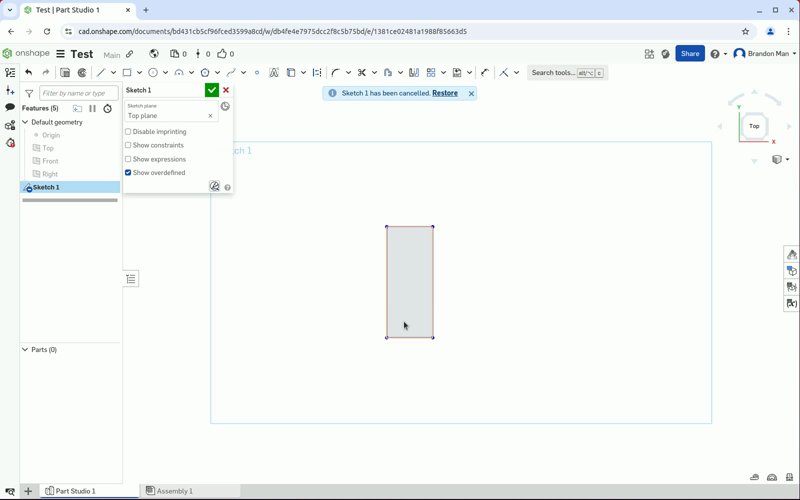
click(404, 321)
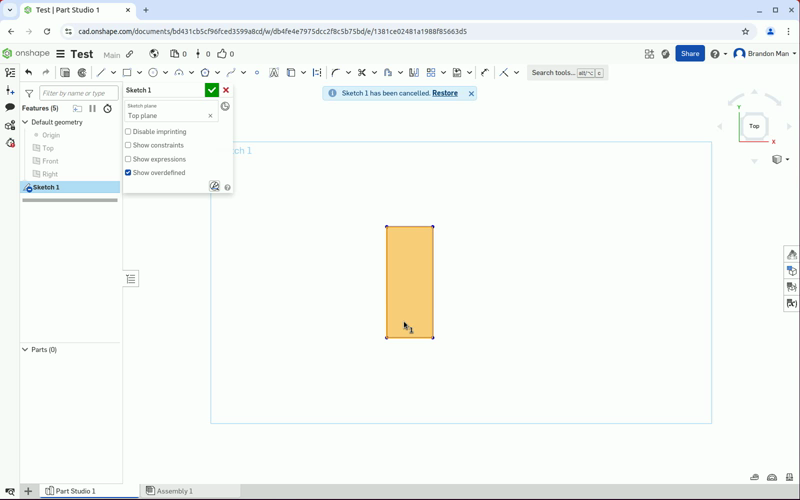
mouse_move(73, 352)
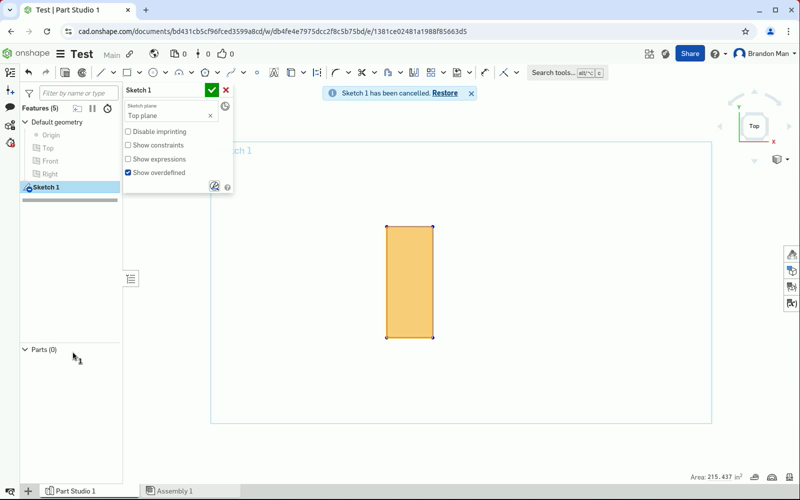
key(shift+y)
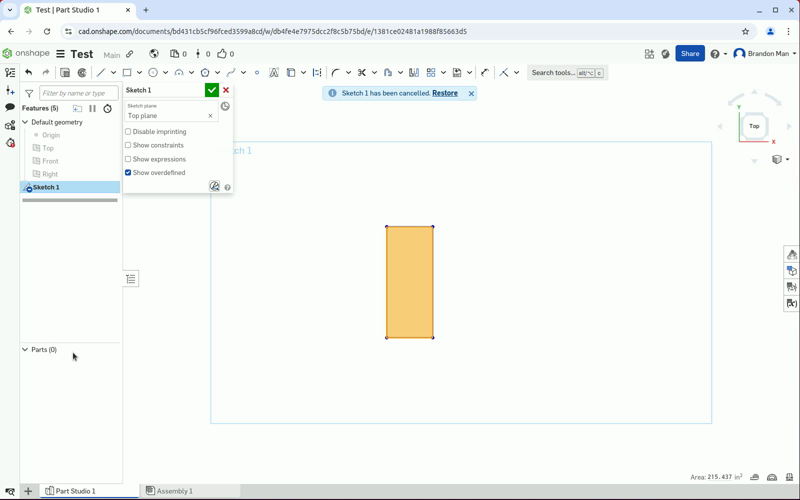
key(shift+e)
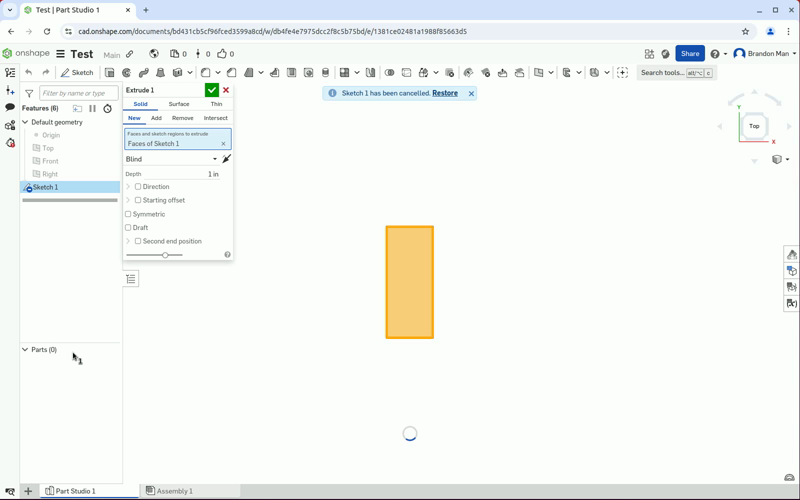
mouse_move(143, 106)
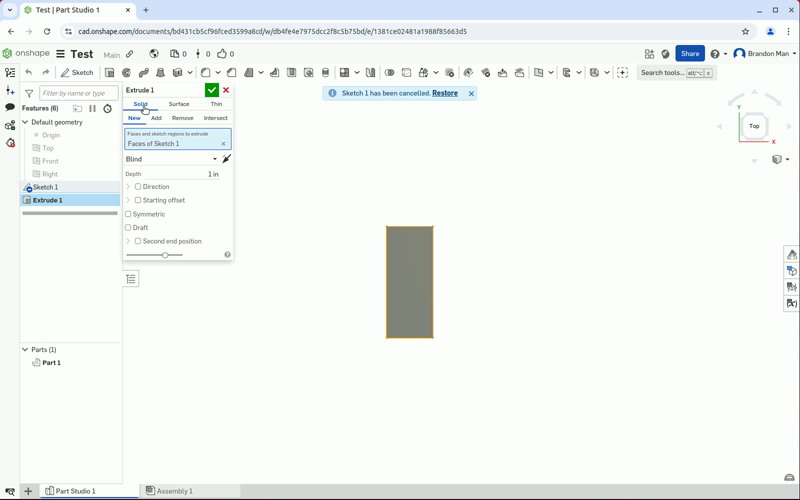
click(143, 106)
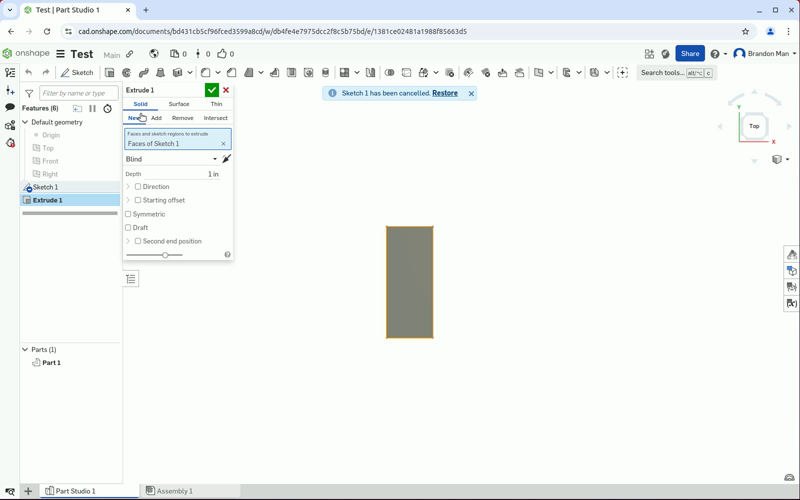
mouse_move(137, 120)
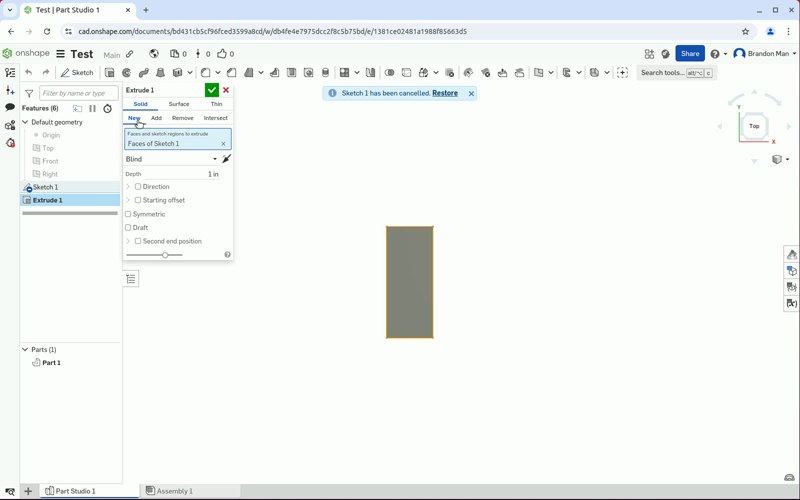
click(137, 120)
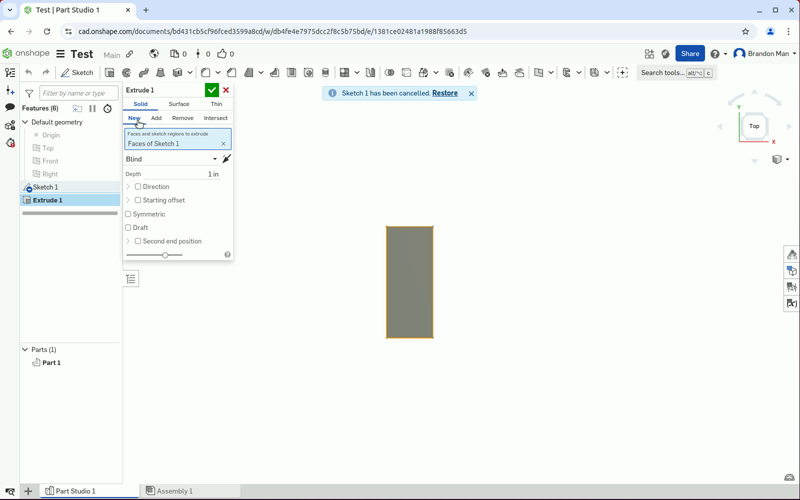
key(tab, 4)
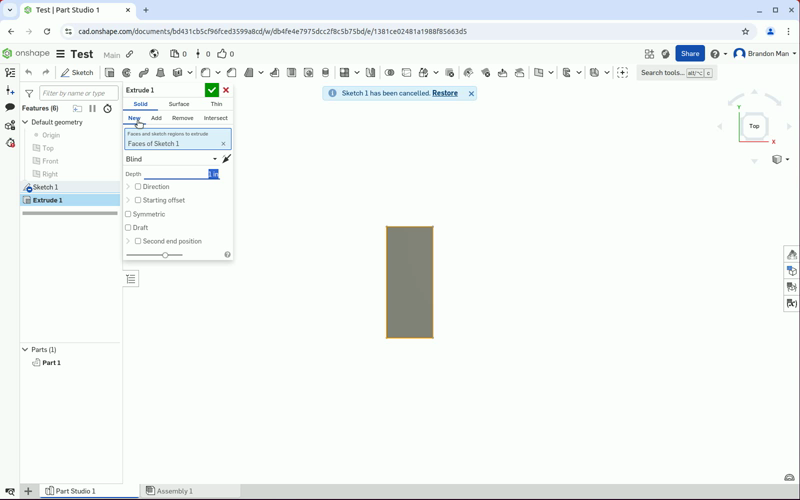
text(12.998)
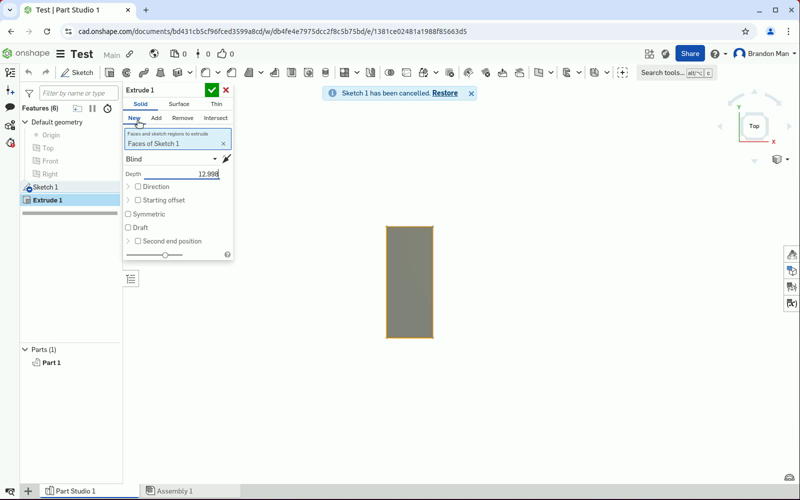
key(enter)
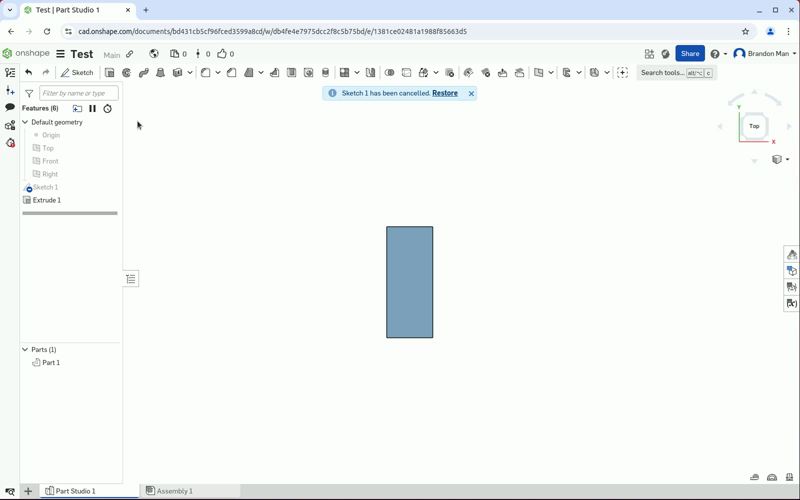
key(shift+h)
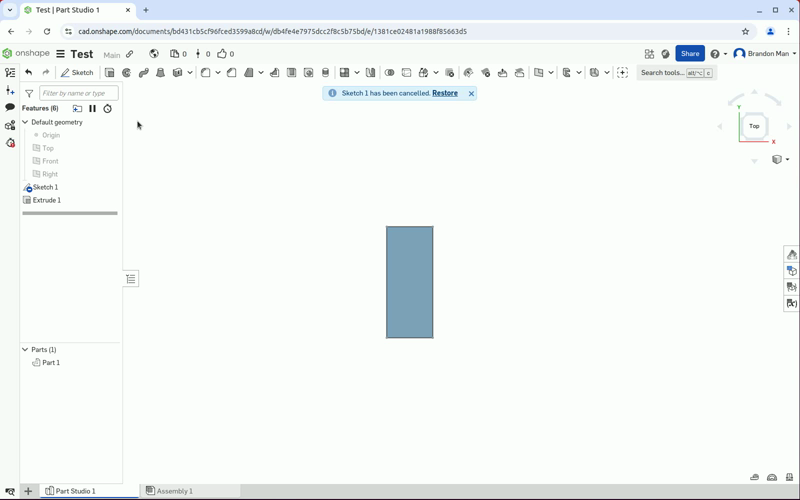
key(shift+h)
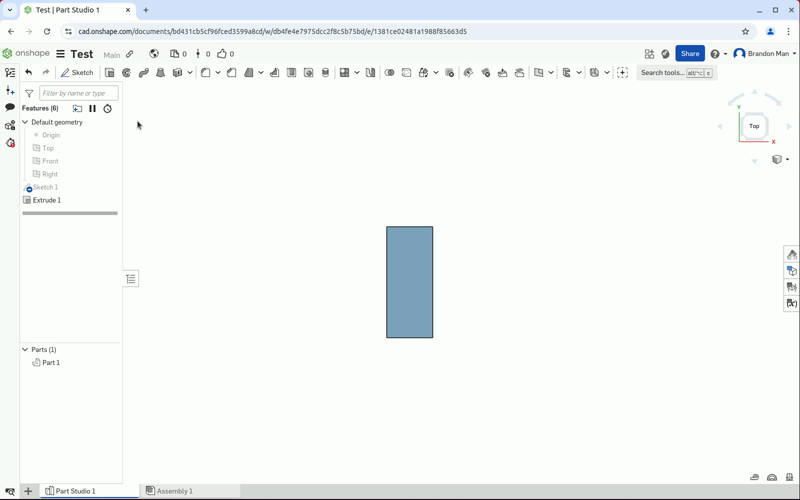
mouse_move(73, 189)
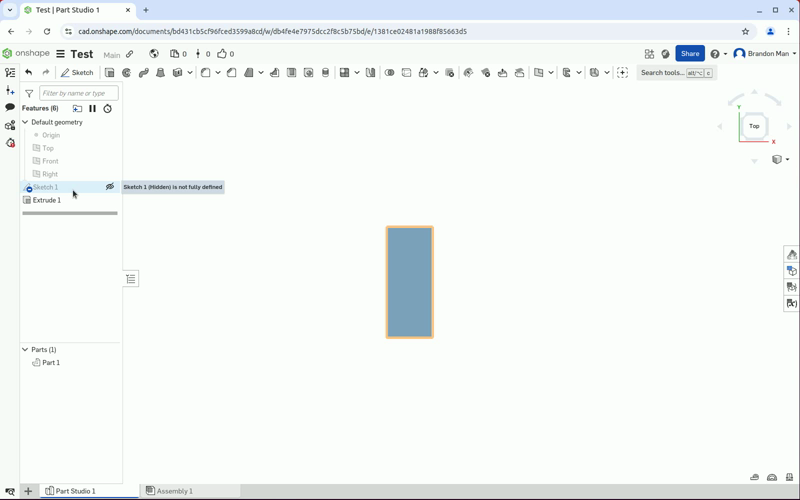
click(73, 189)
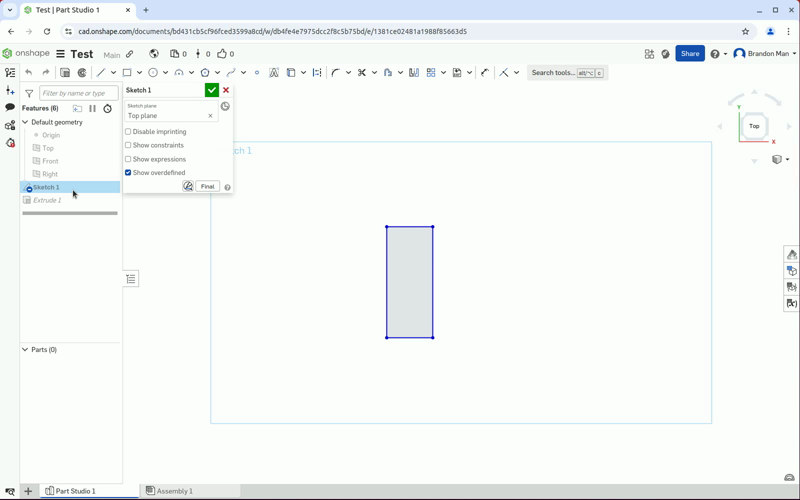
mouse_move(229, 92)
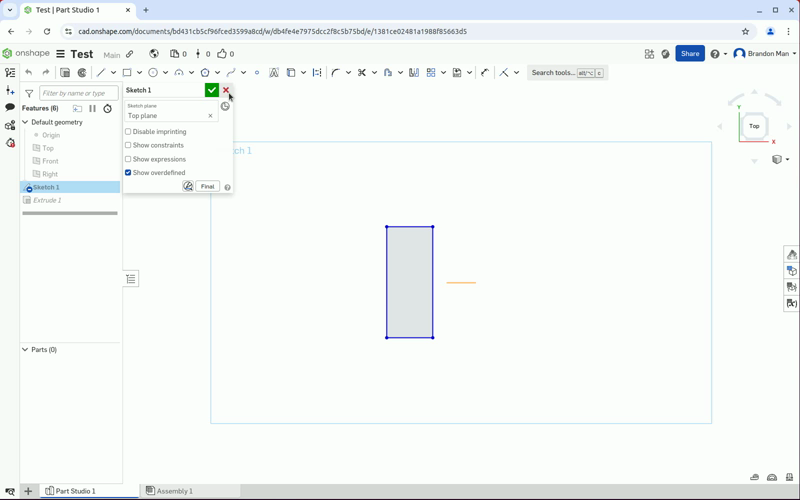
click(229, 92)
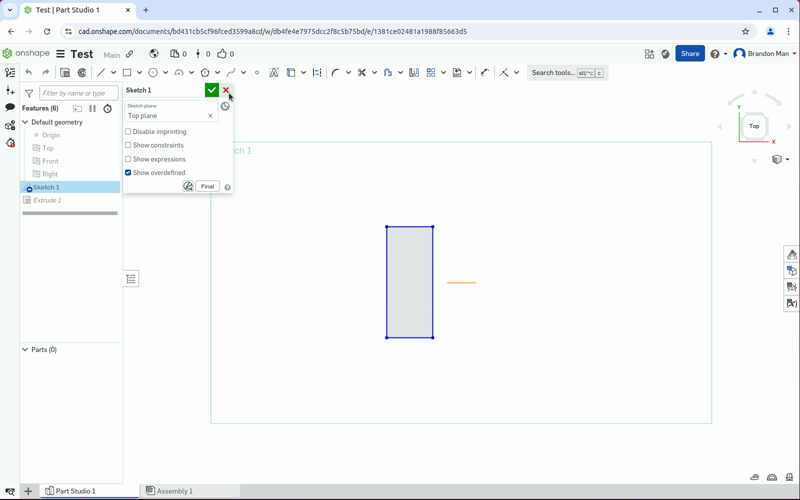
key(shift+s)
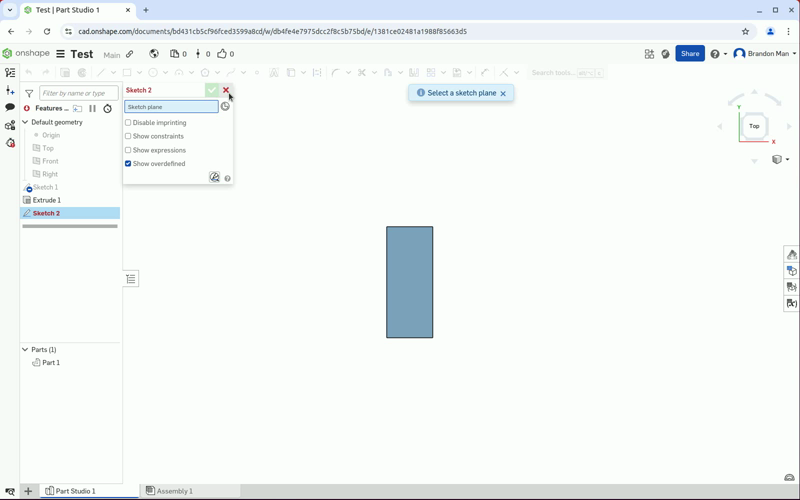
mouse_move(73, 150)
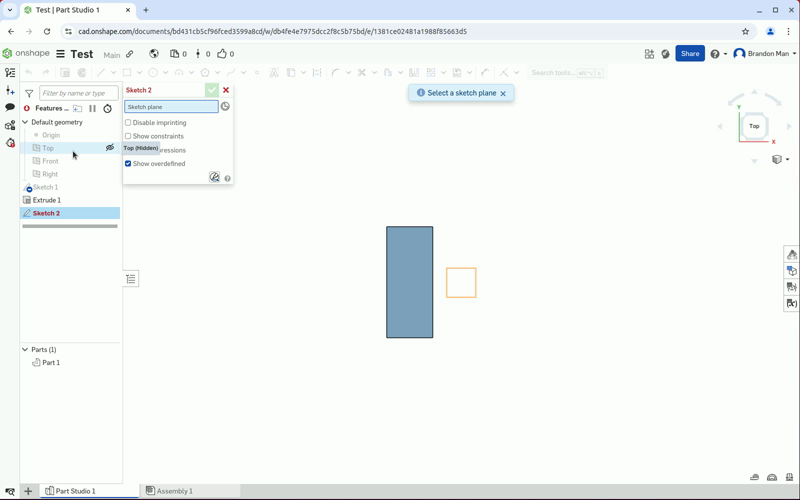
click(73, 150)
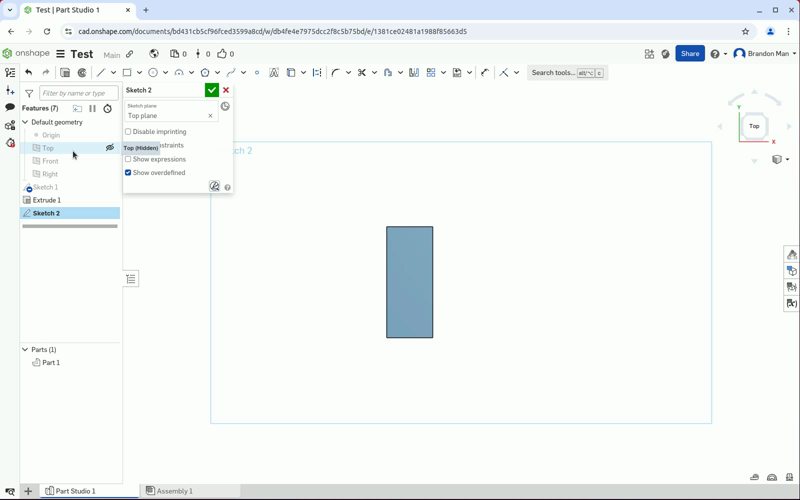
mouse_move(73, 352)
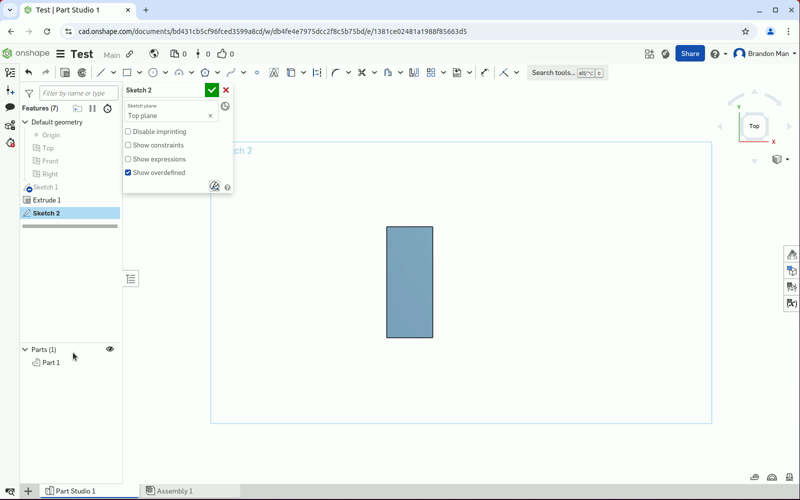
key(y)
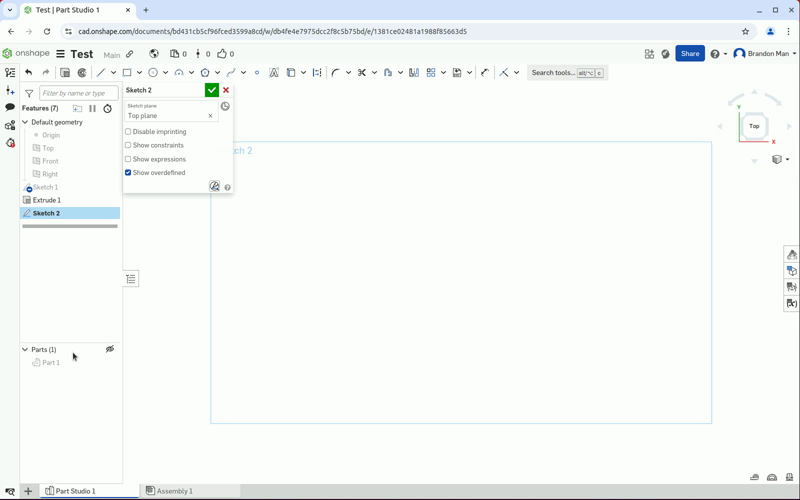
key(l)
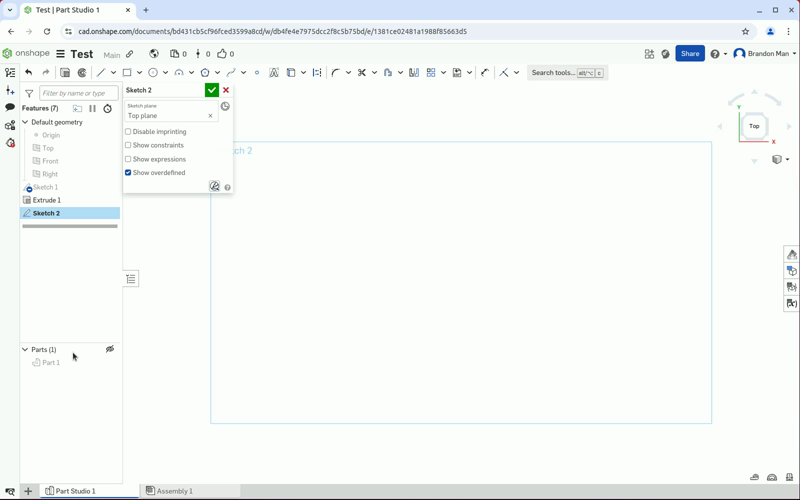
key_down(shift)
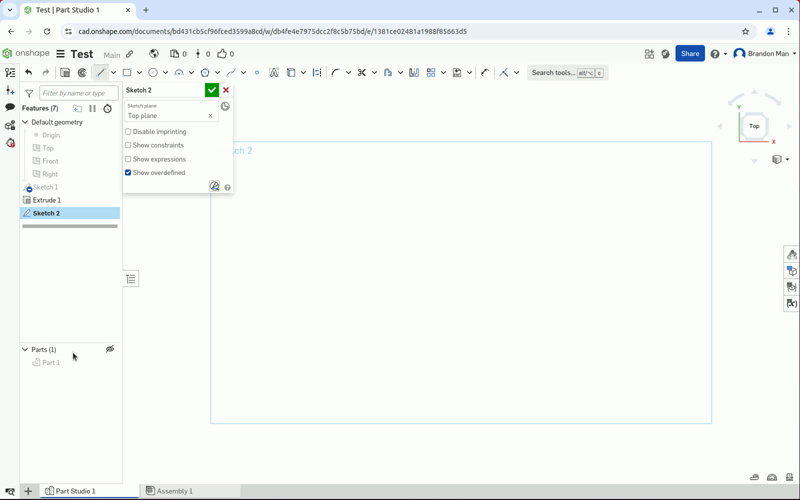
mouse_move(491, 337)
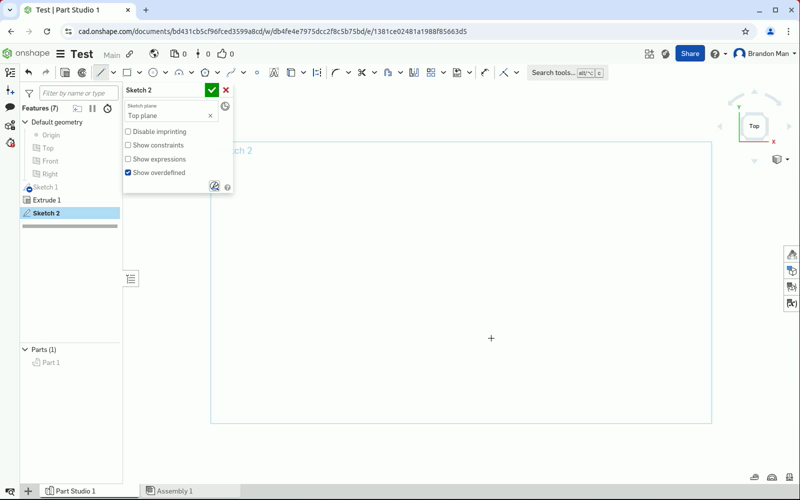
click(491, 337)
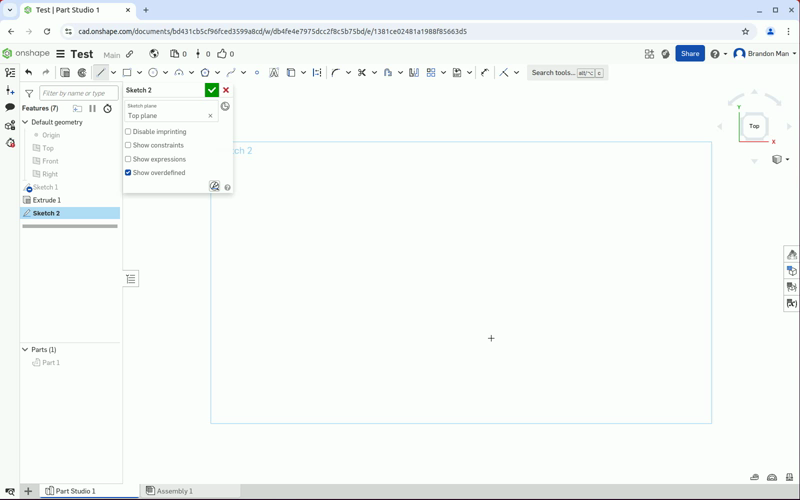
key_up(shift)
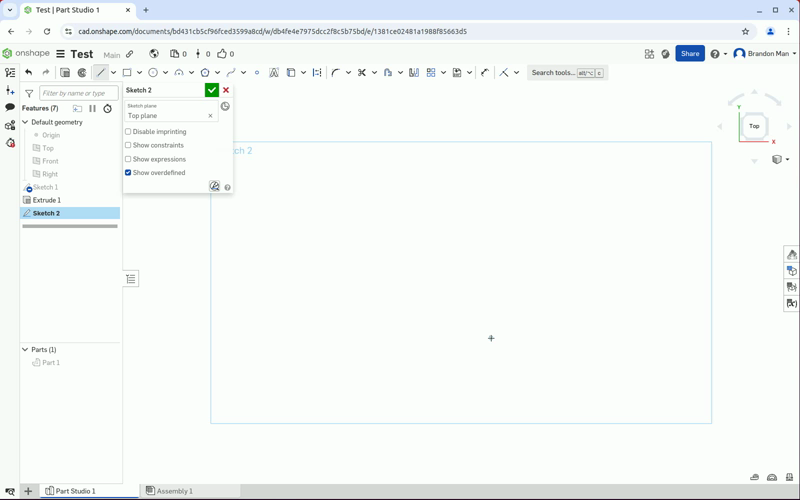
key_down(shift)
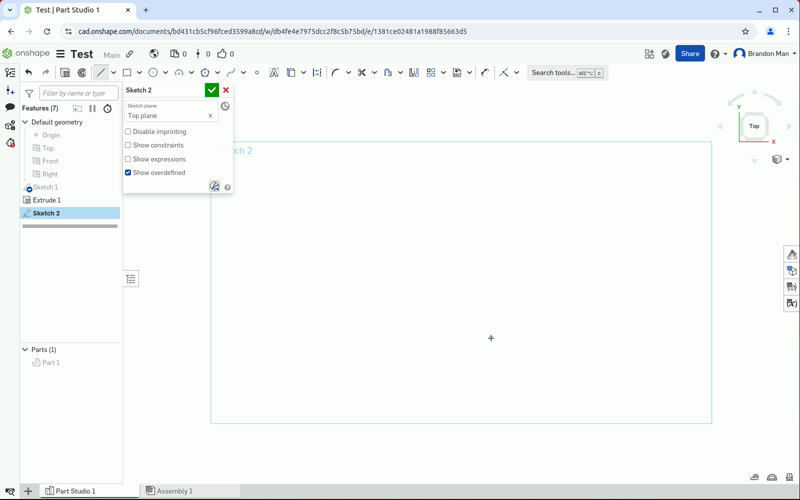
mouse_move(521, 337)
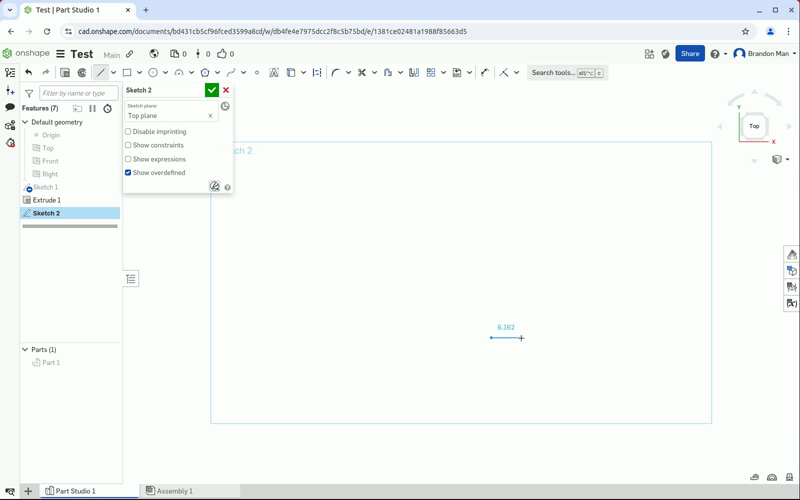
mouse_move(534, 337)
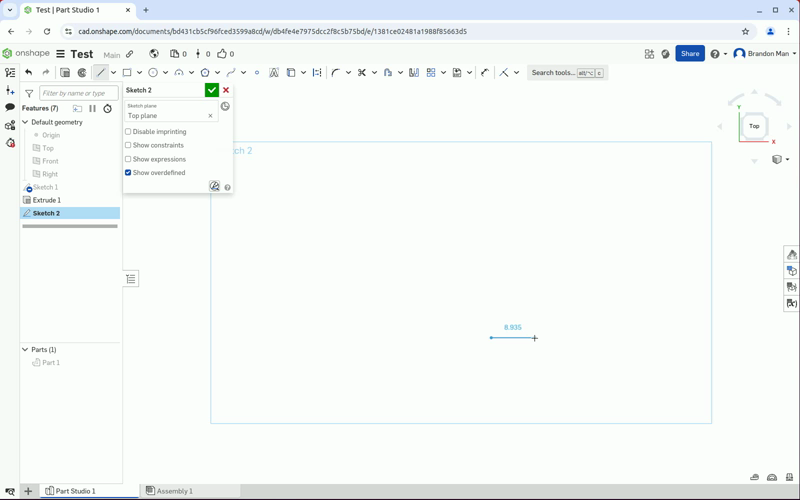
click(534, 337)
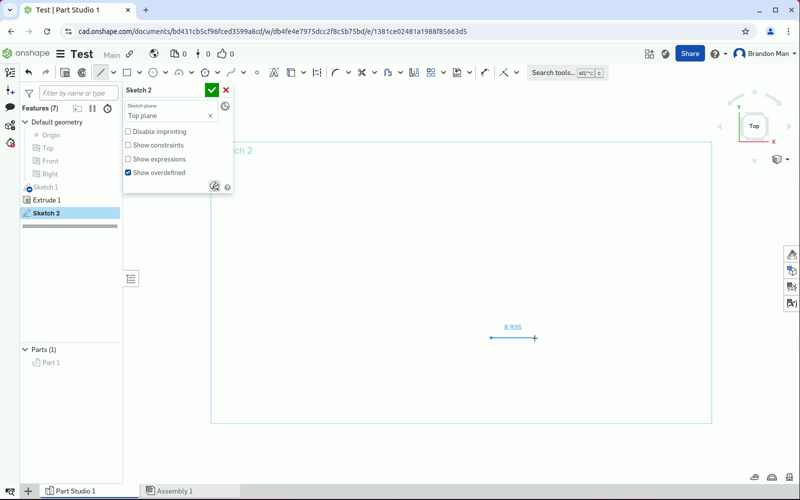
key_up(shift)
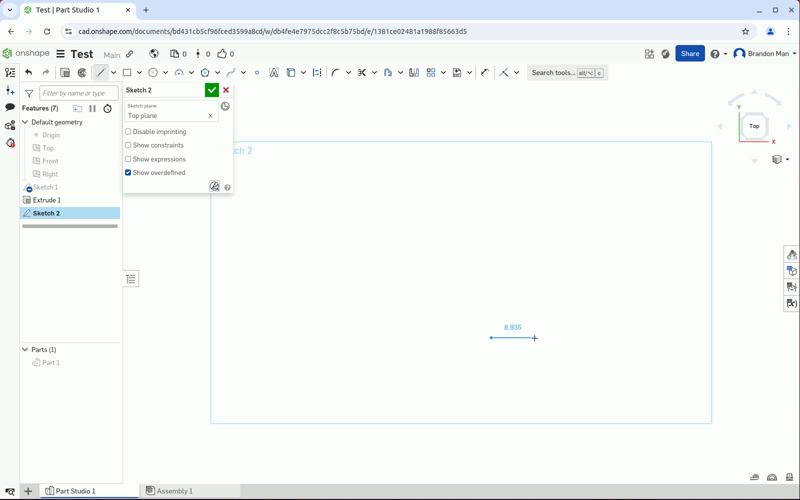
key_down(shift)
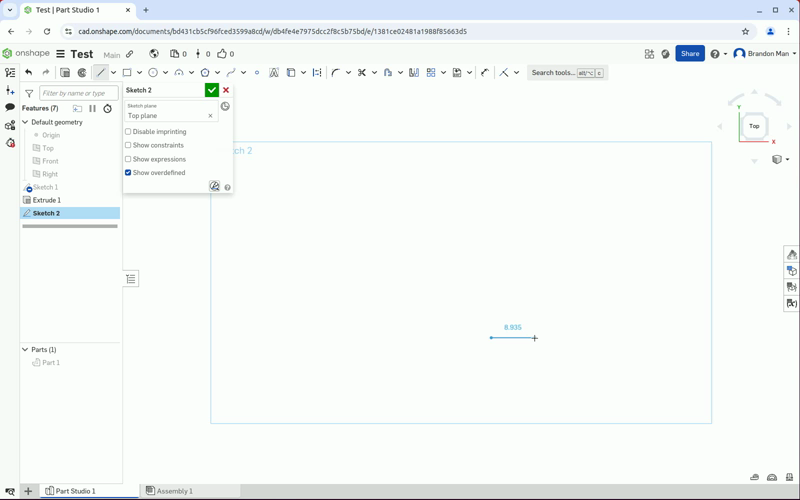
mouse_move(534, 226)
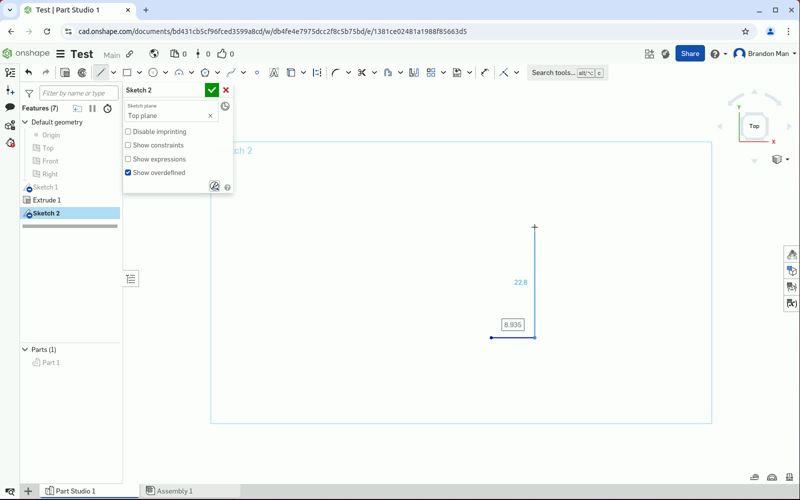
click(534, 226)
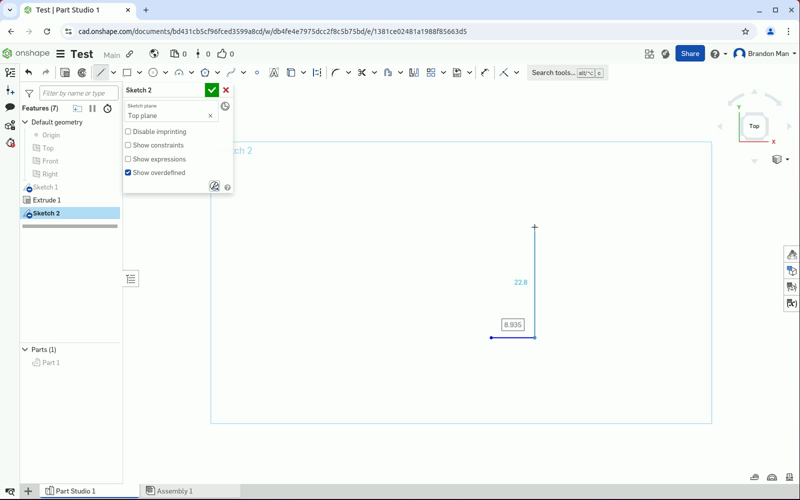
key_up(shift)
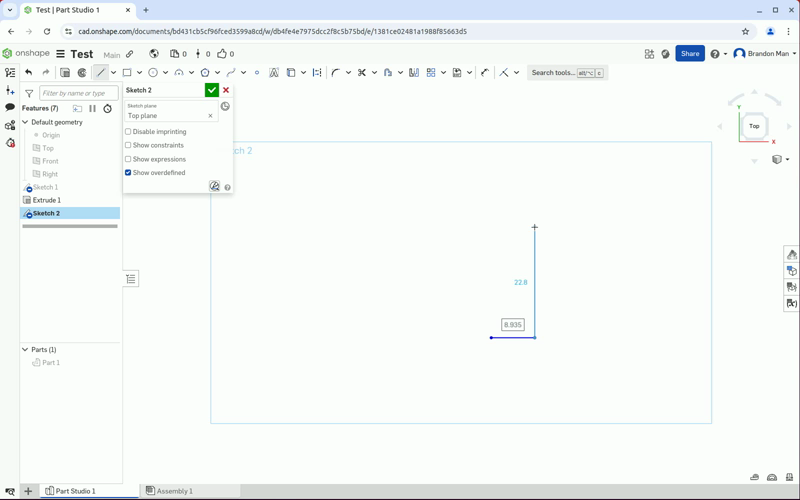
key_down(shift)
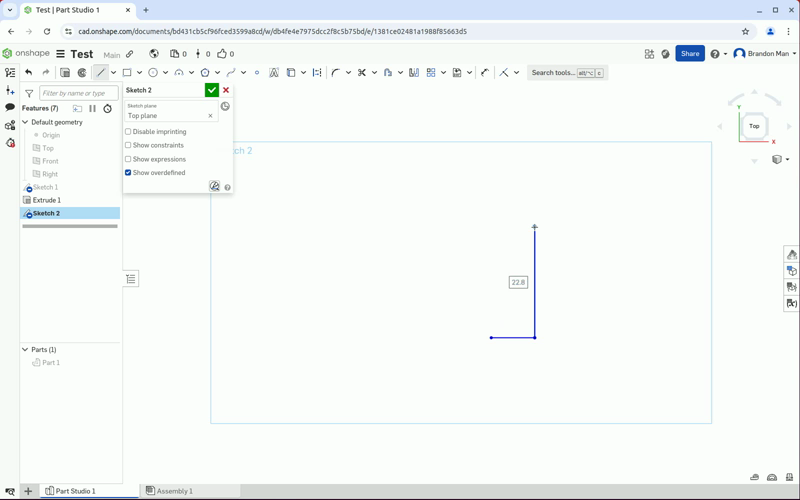
mouse_move(564, 226)
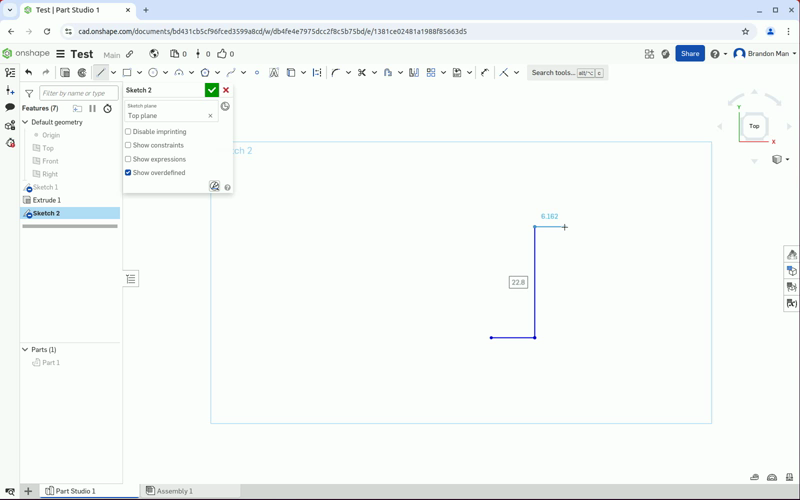
mouse_move(491, 226)
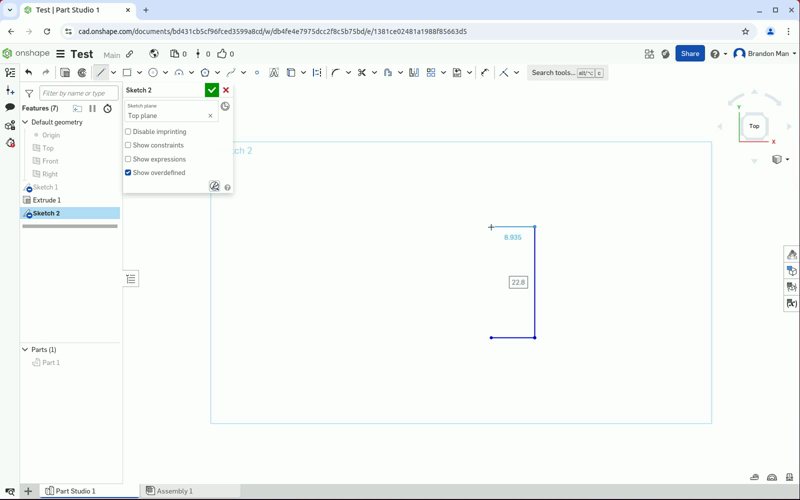
click(491, 226)
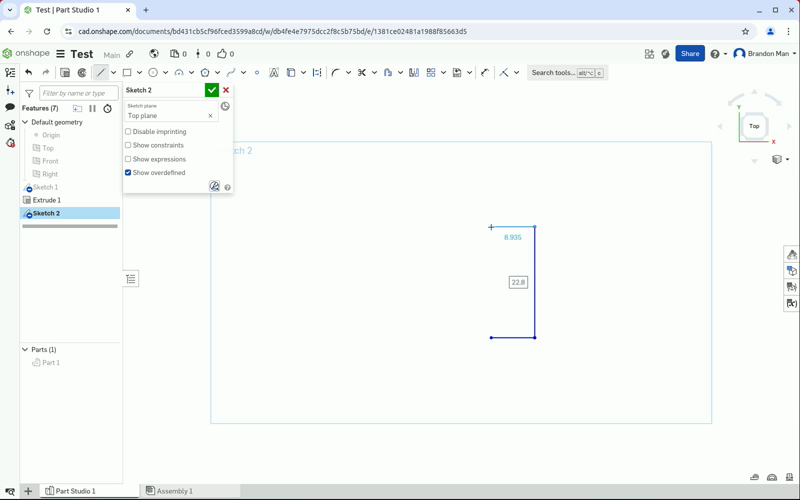
key_up(shift)
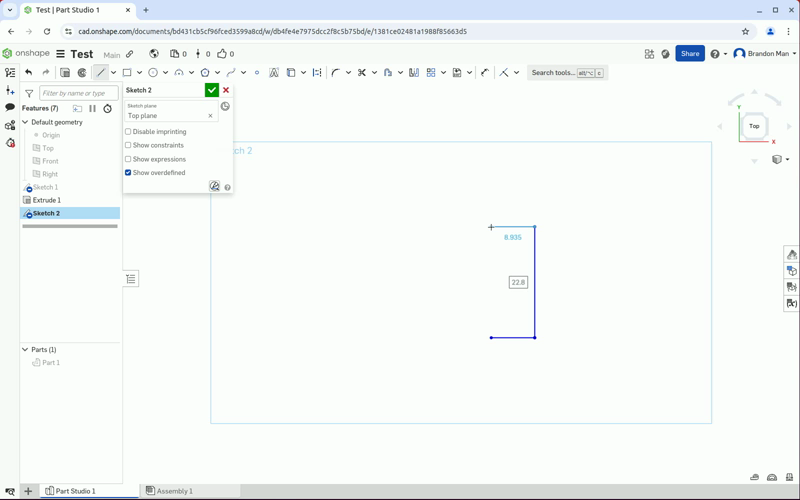
key_down(shift)
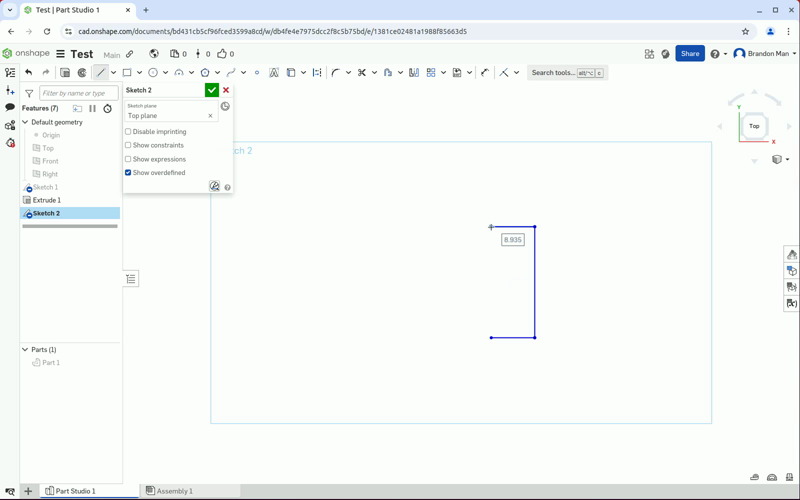
mouse_move(491, 337)
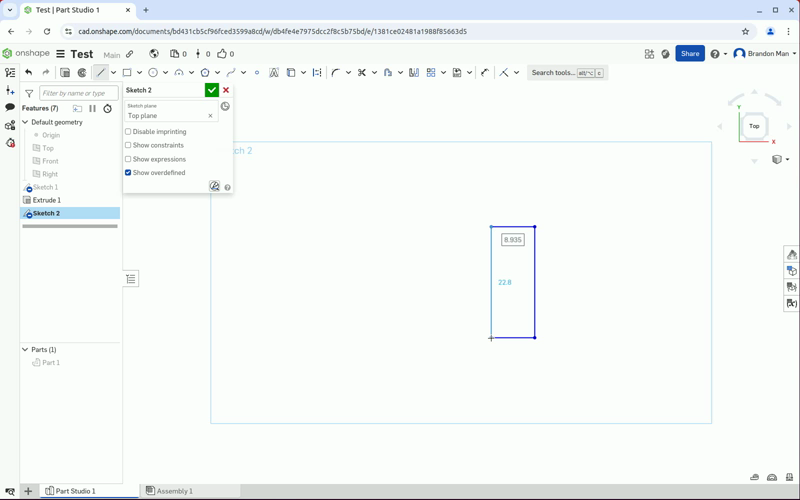
key_up(shift)
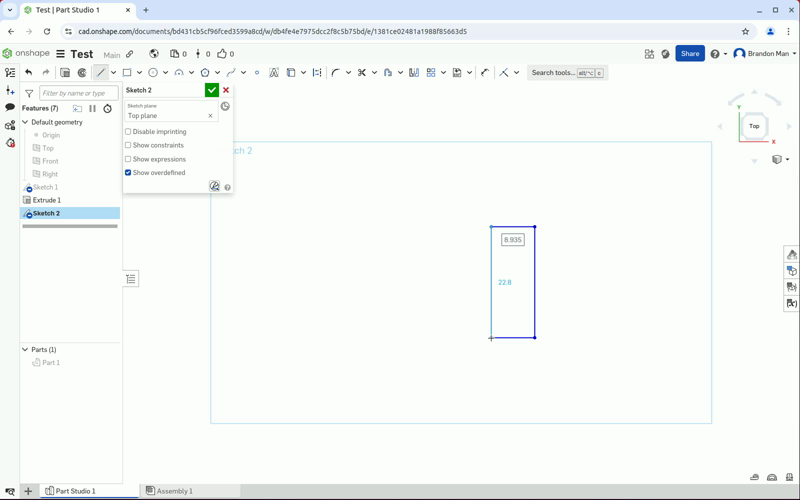
click(491, 337)
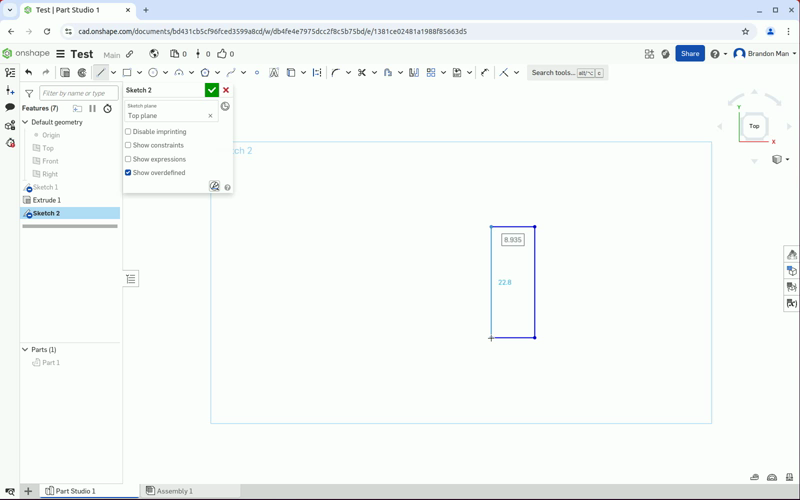
key(esc)
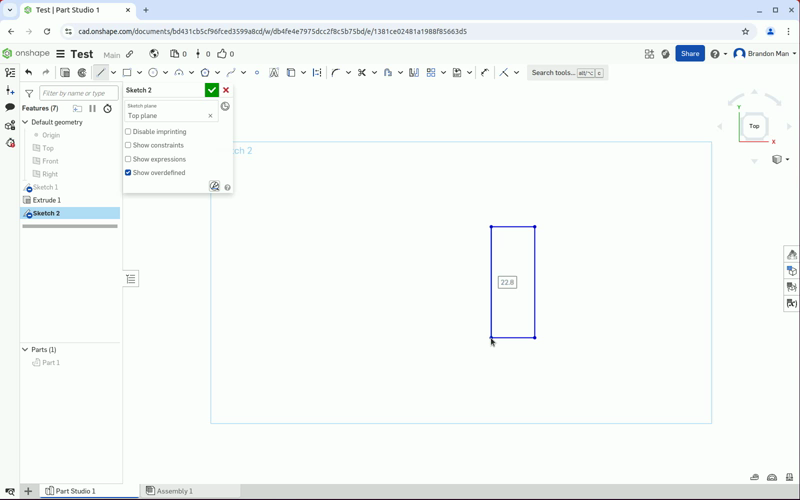
mouse_move(513, 287)
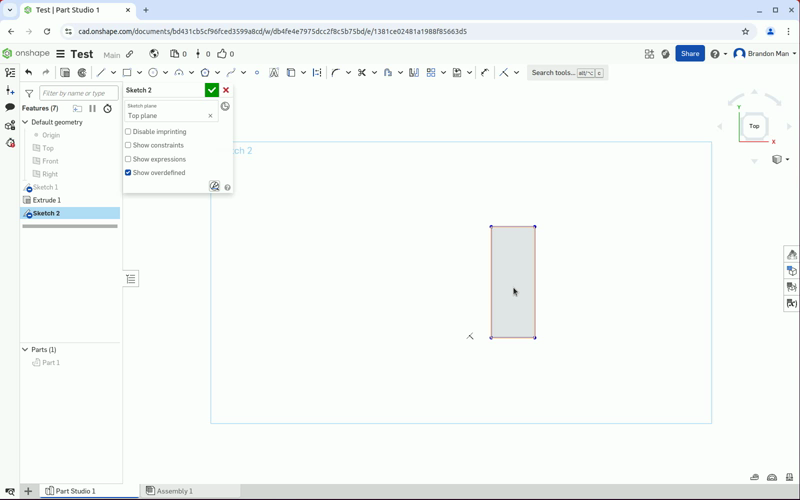
click(513, 287)
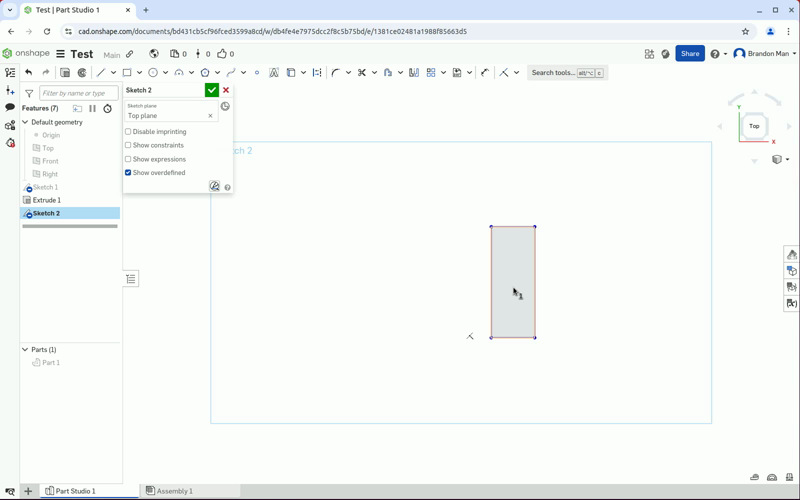
mouse_move(73, 352)
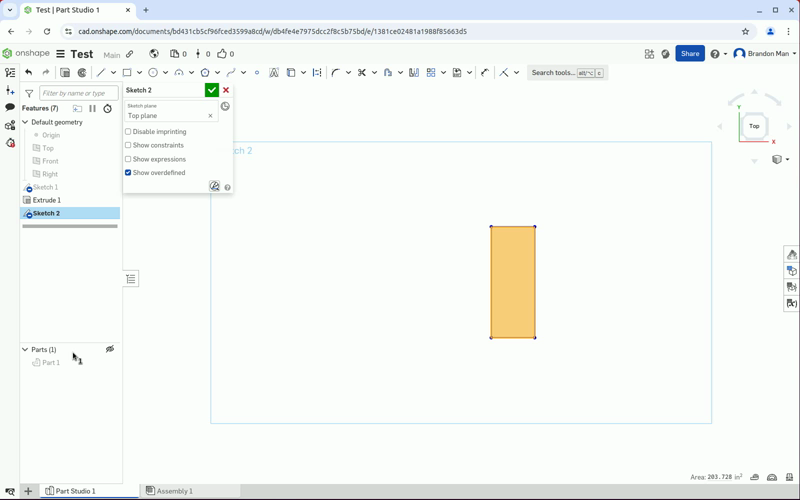
key(shift+y)
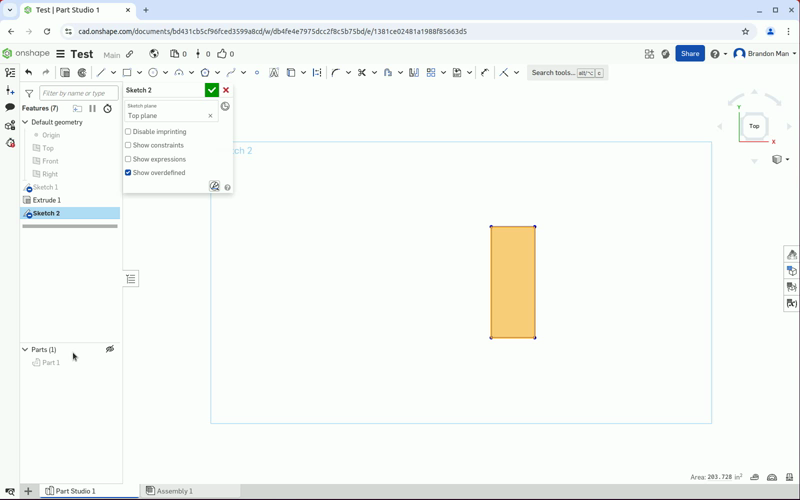
key(shift+e)
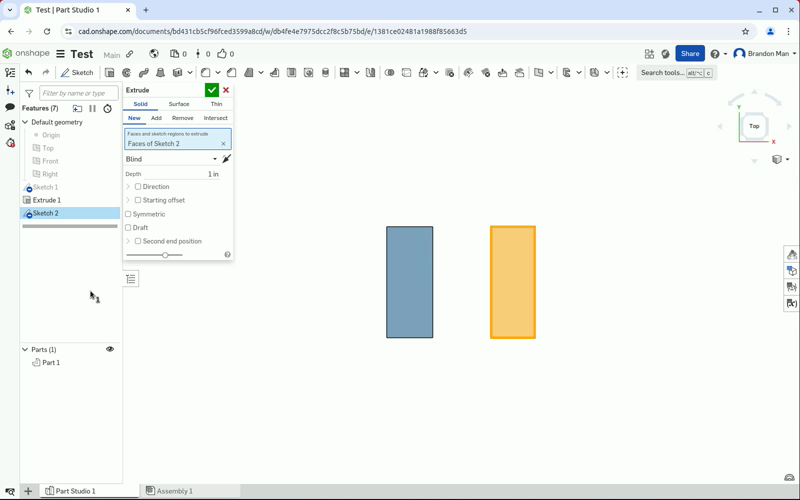
mouse_move(143, 106)
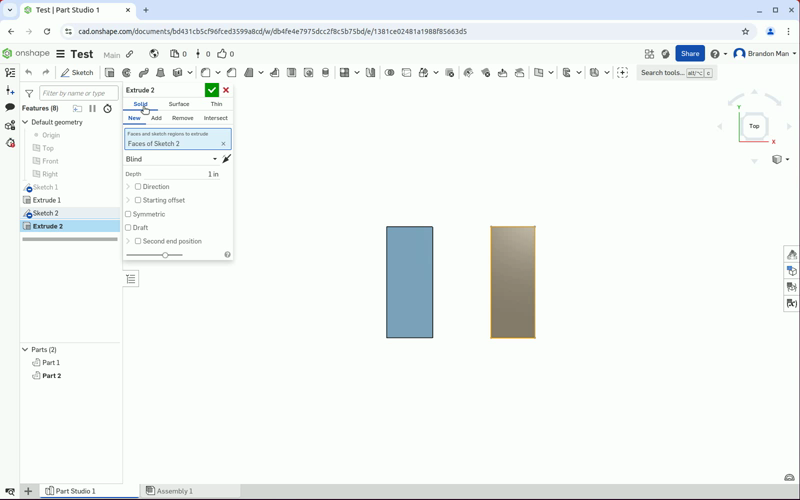
click(143, 106)
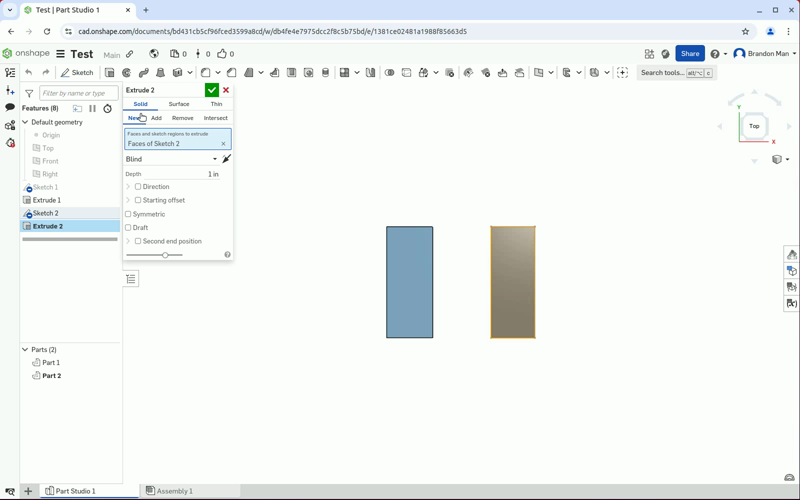
mouse_move(137, 120)
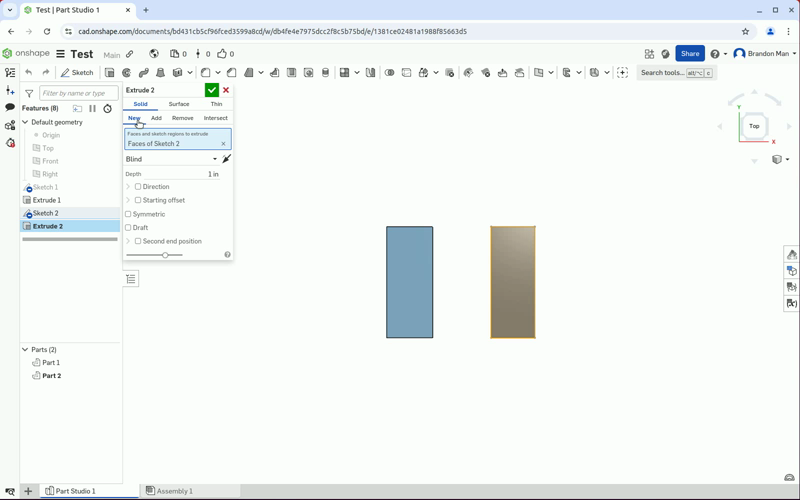
click(137, 120)
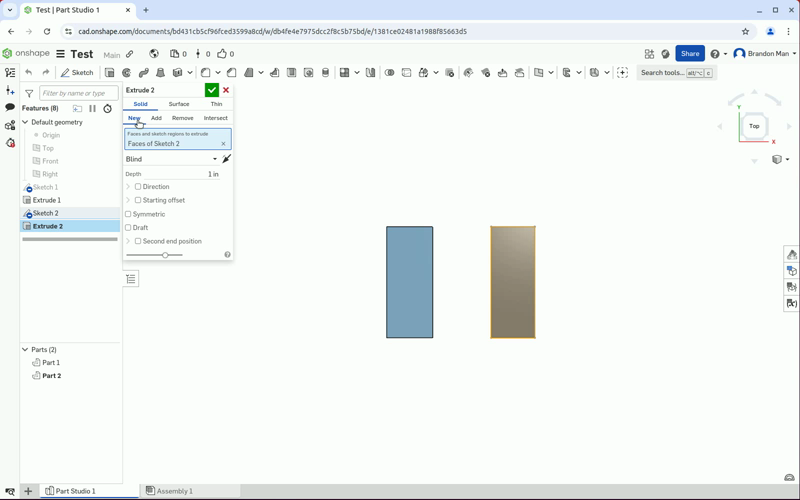
key(tab, 4)
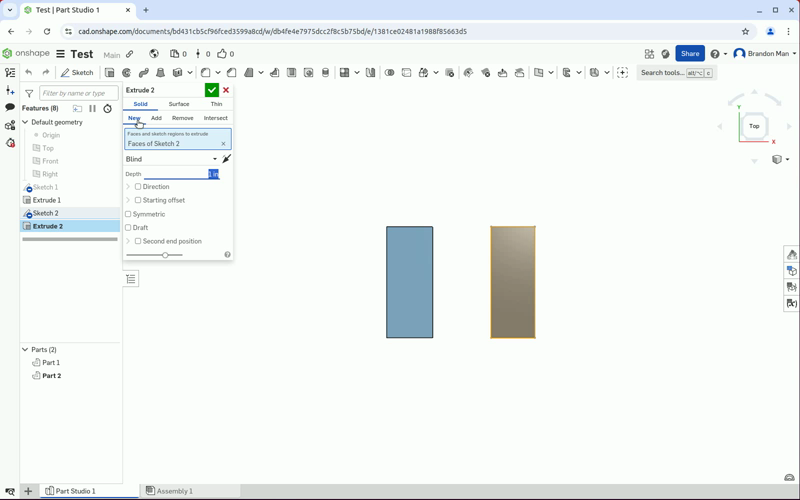
text(12.998)
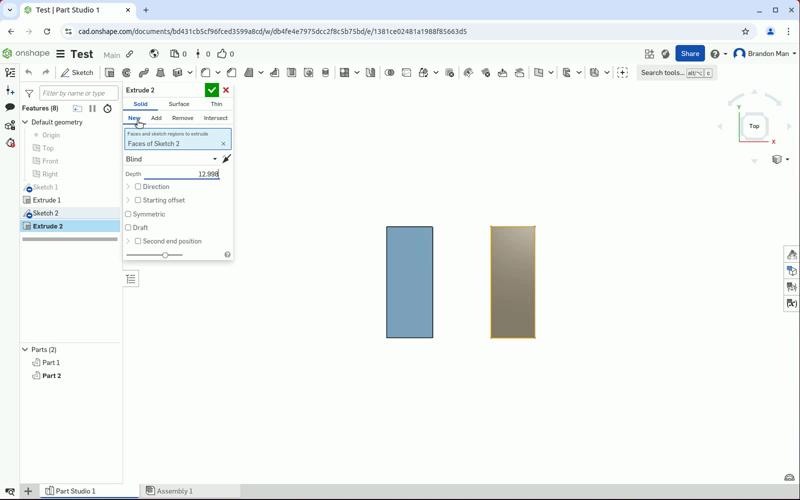
key(enter)
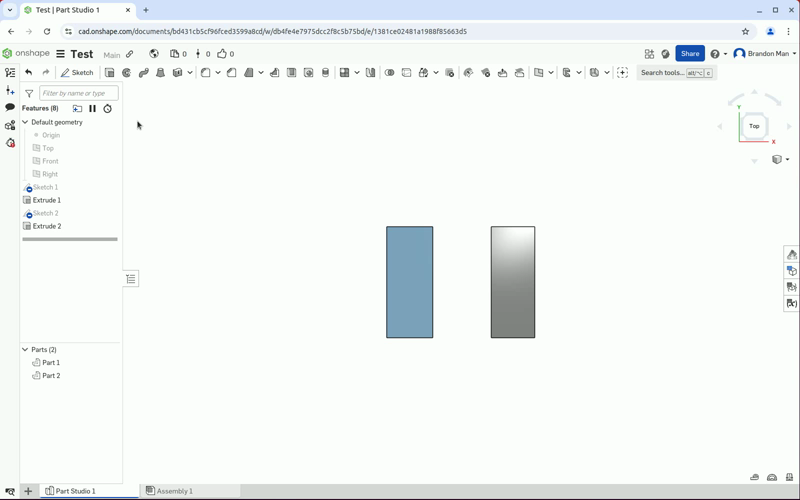
key(shift+h)
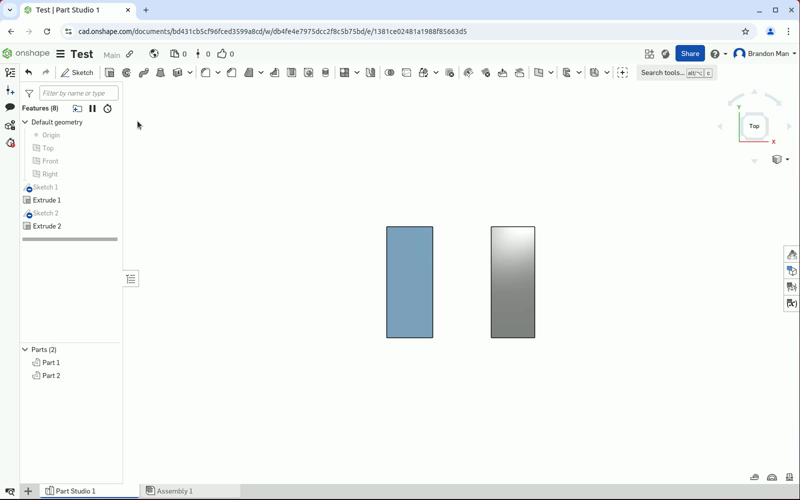
key(shift+h)
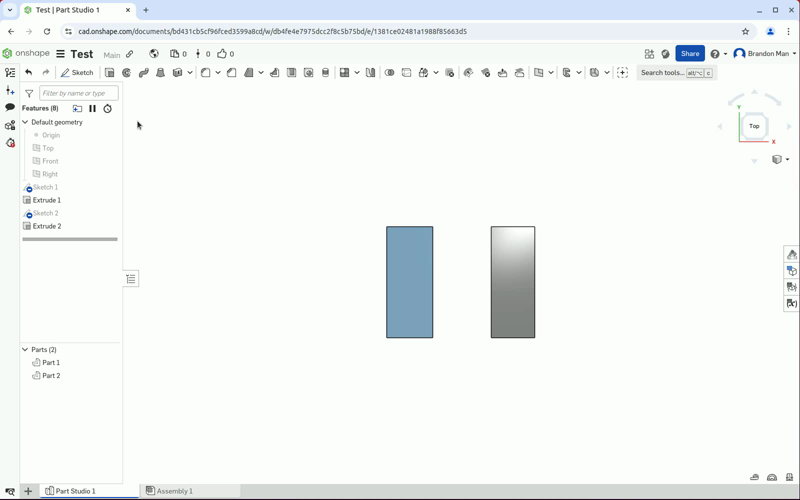
mouse_move(73, 189)
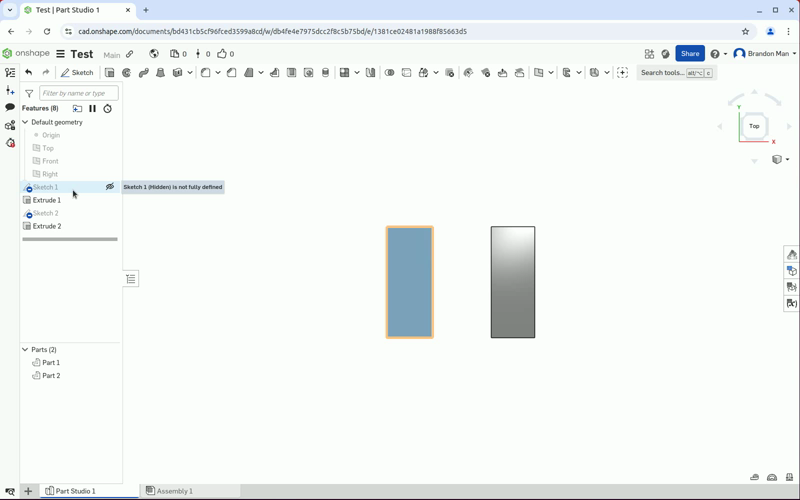
click(73, 189)
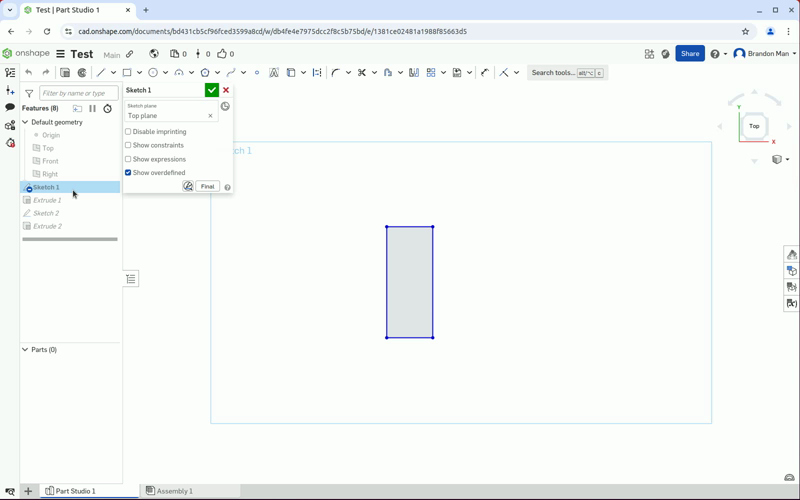
mouse_move(229, 92)
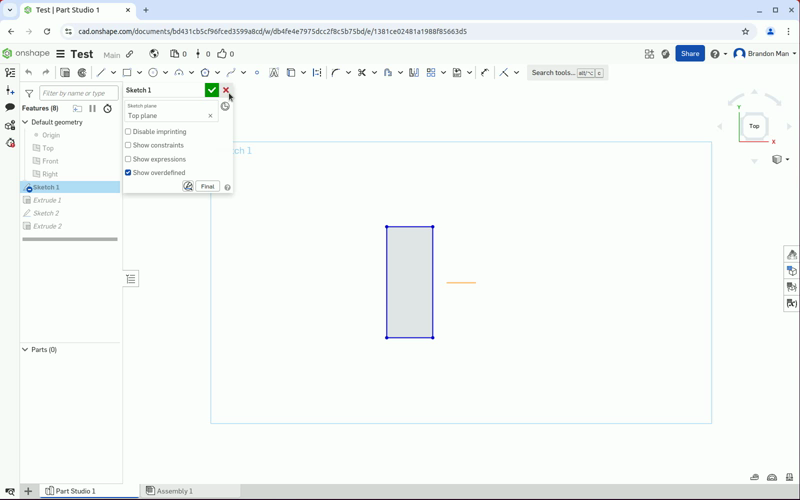
click(229, 92)
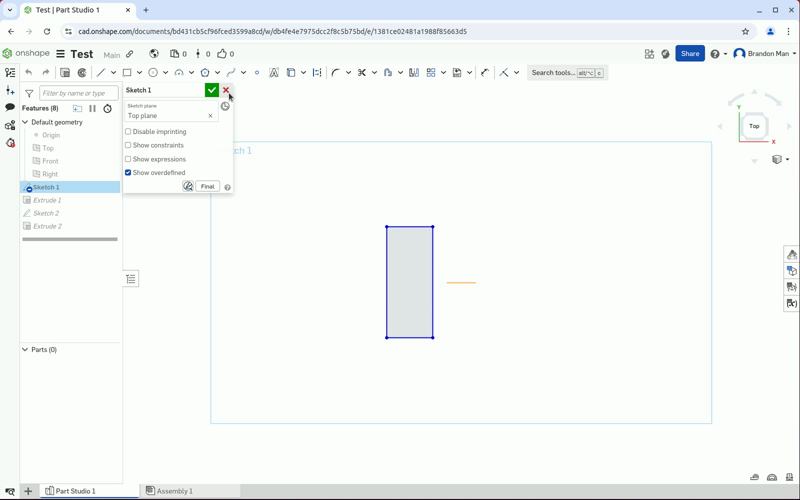
key(shift+s)
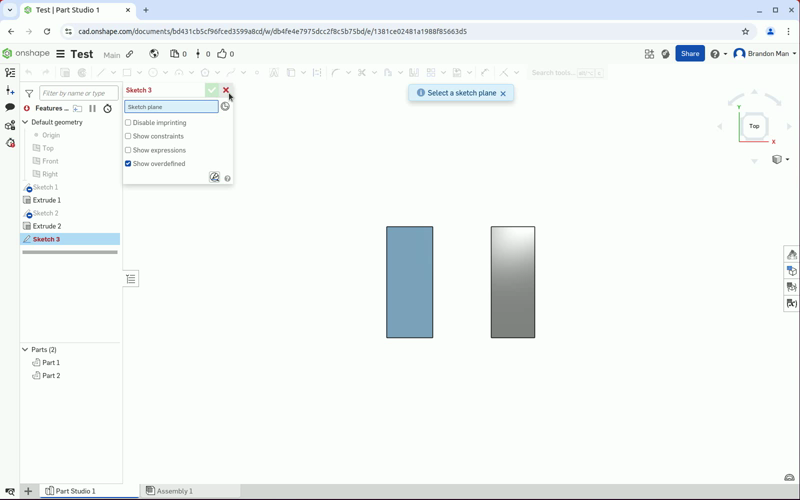
mouse_move(73, 150)
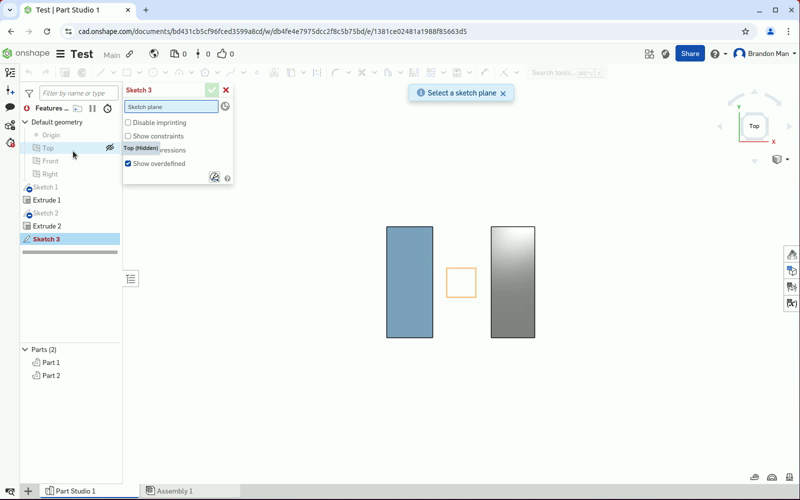
click(73, 150)
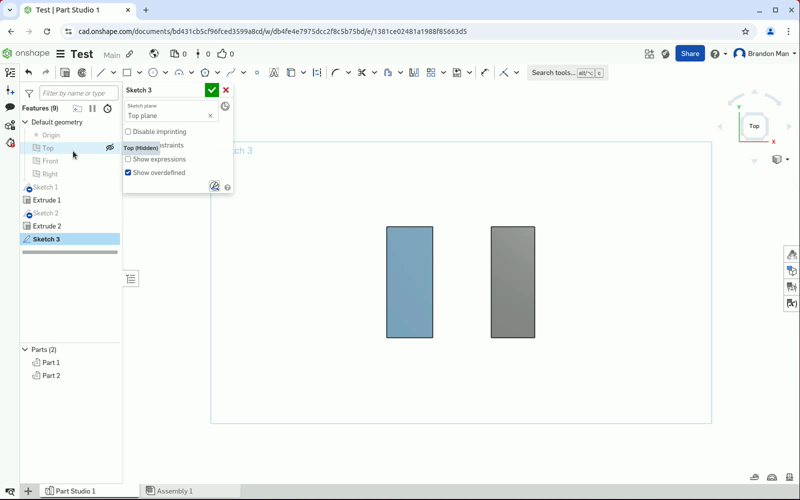
mouse_move(73, 352)
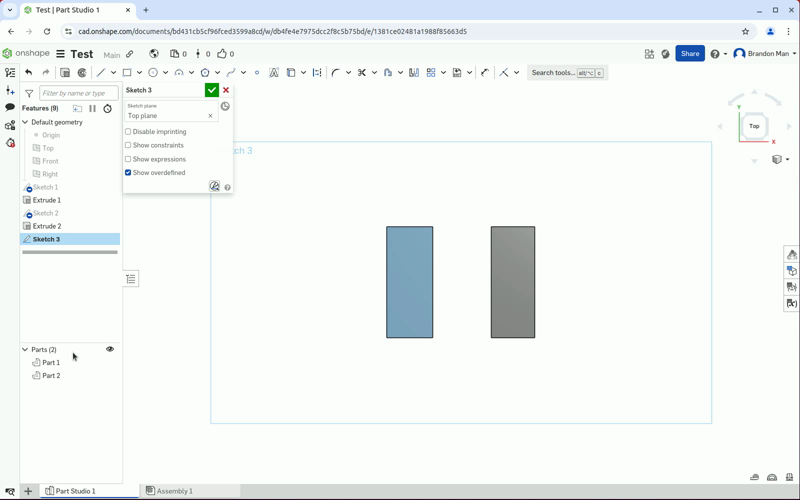
key(y)
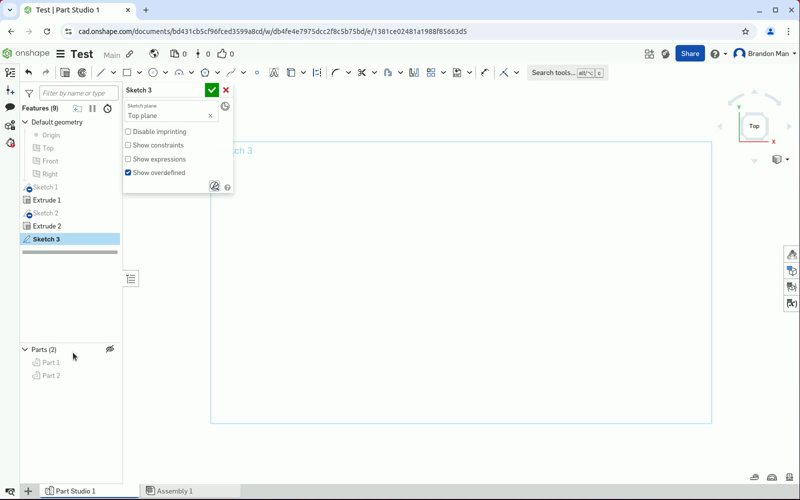
key(l)
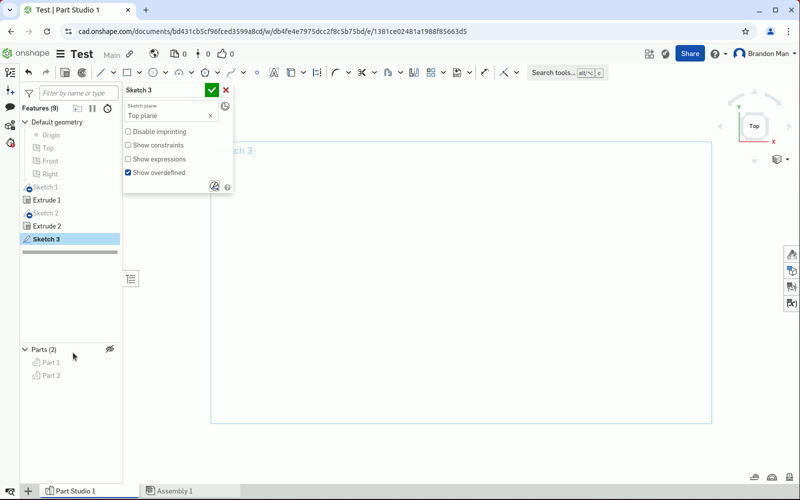
key_down(shift)
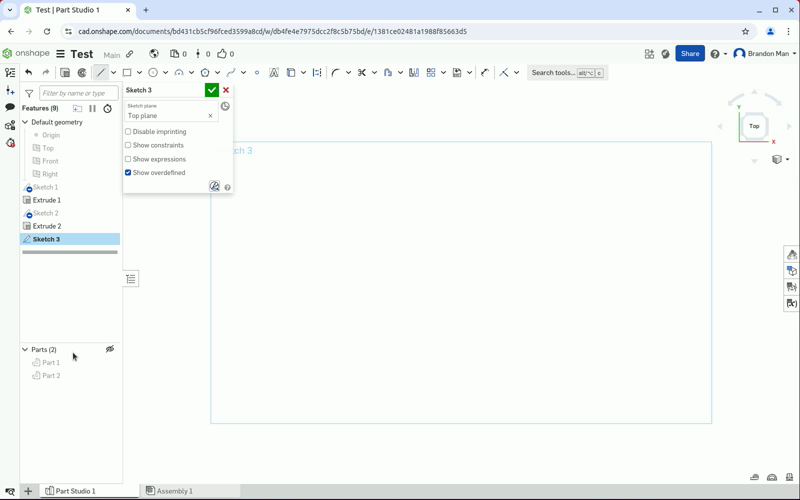
mouse_move(431, 337)
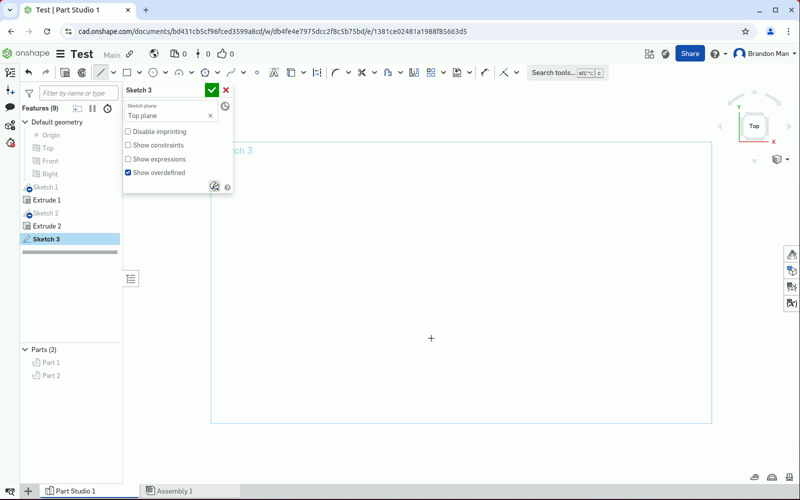
click(431, 337)
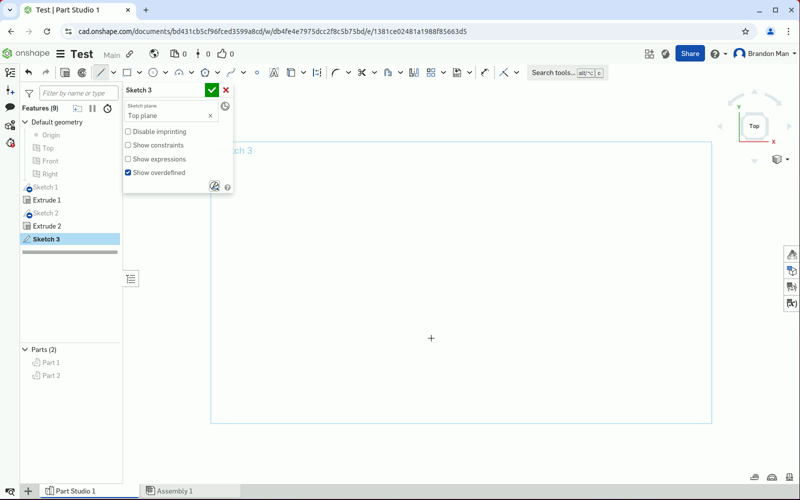
key_up(shift)
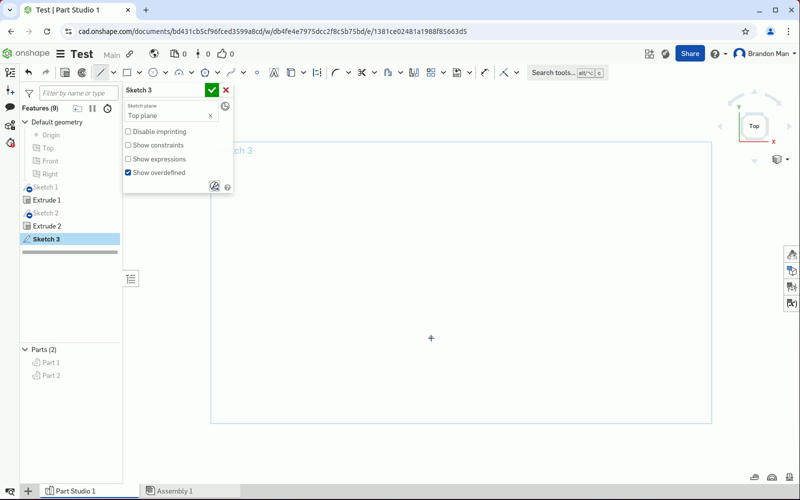
key_down(shift)
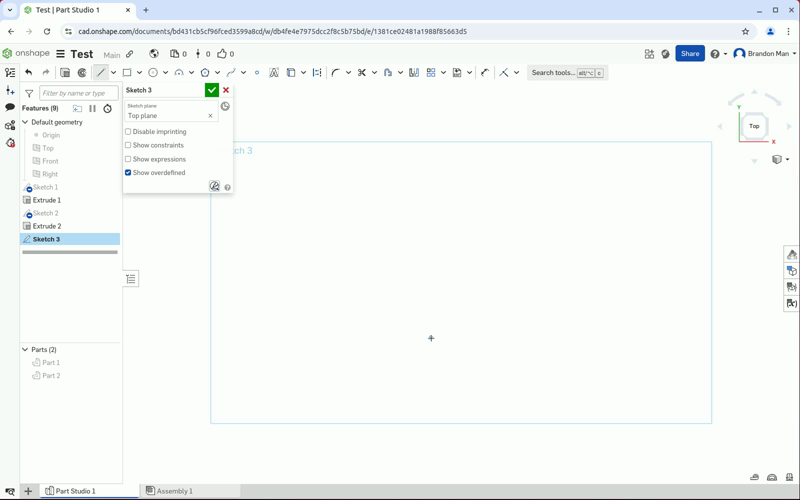
mouse_move(491, 337)
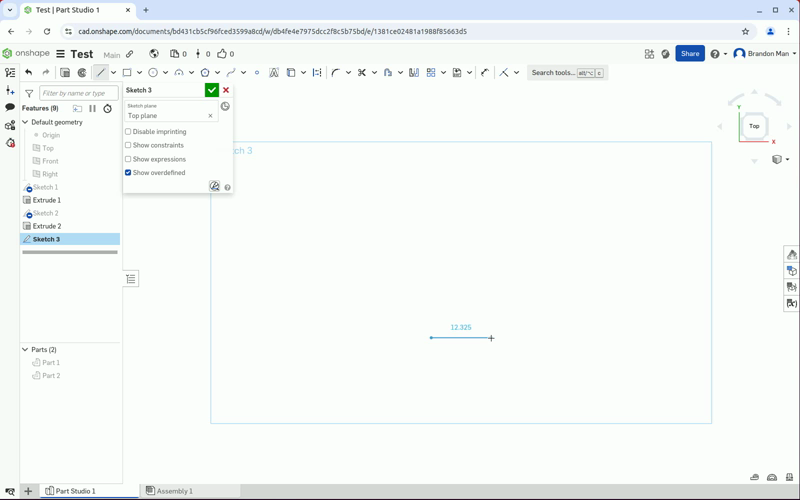
click(491, 337)
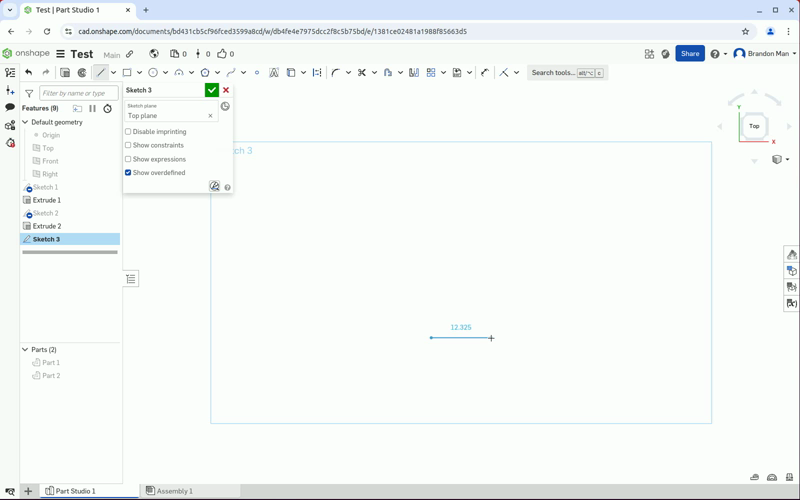
key_up(shift)
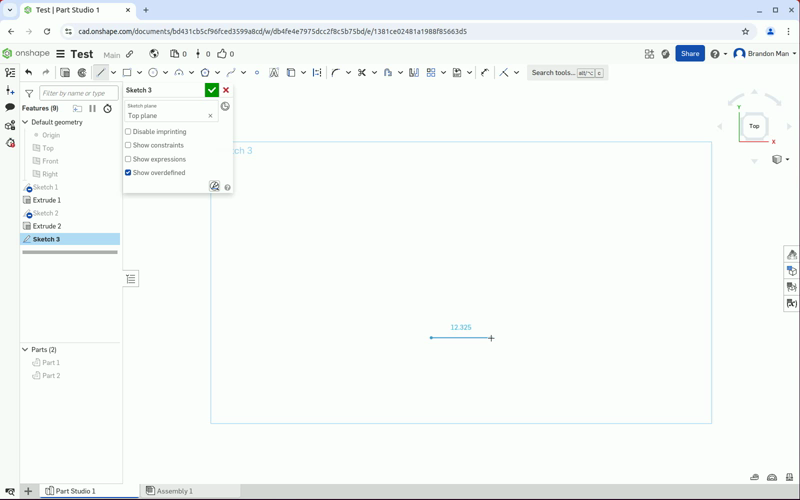
key_down(shift)
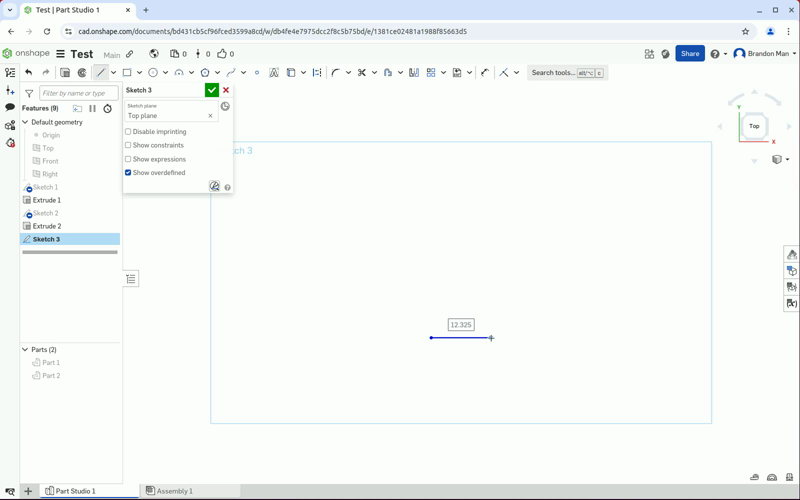
mouse_move(491, 226)
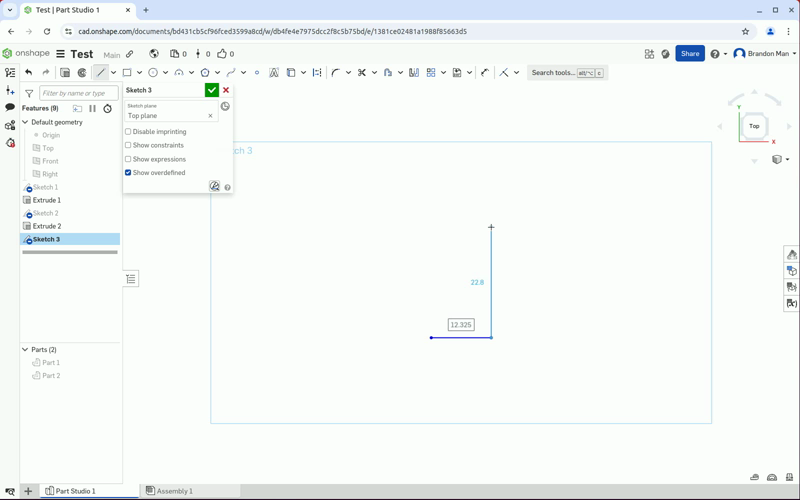
click(491, 226)
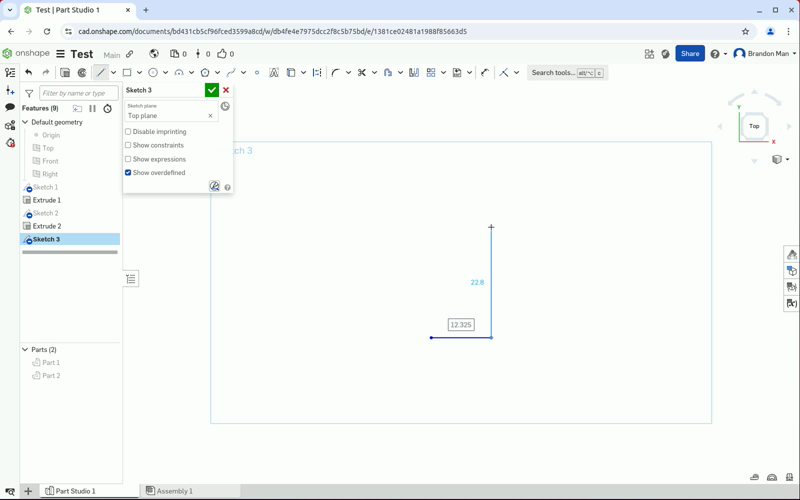
key_up(shift)
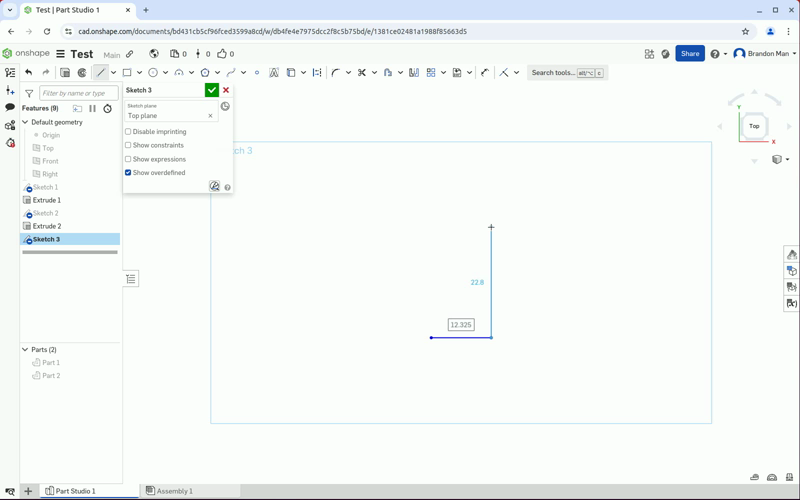
key_down(shift)
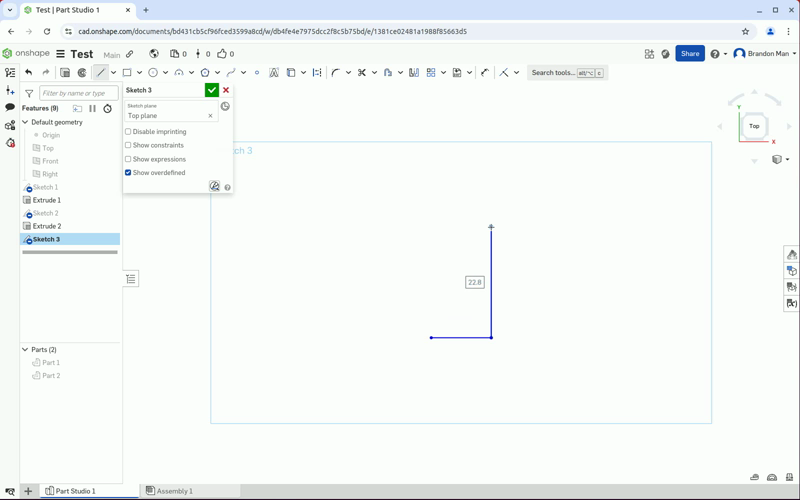
mouse_move(431, 226)
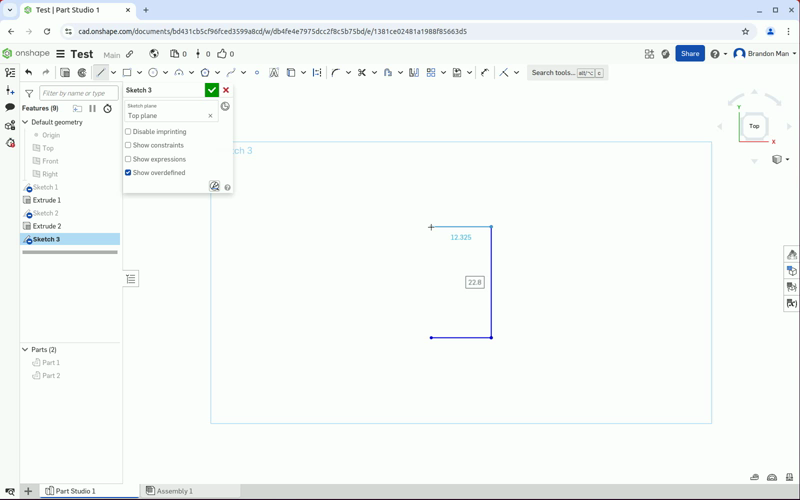
click(431, 226)
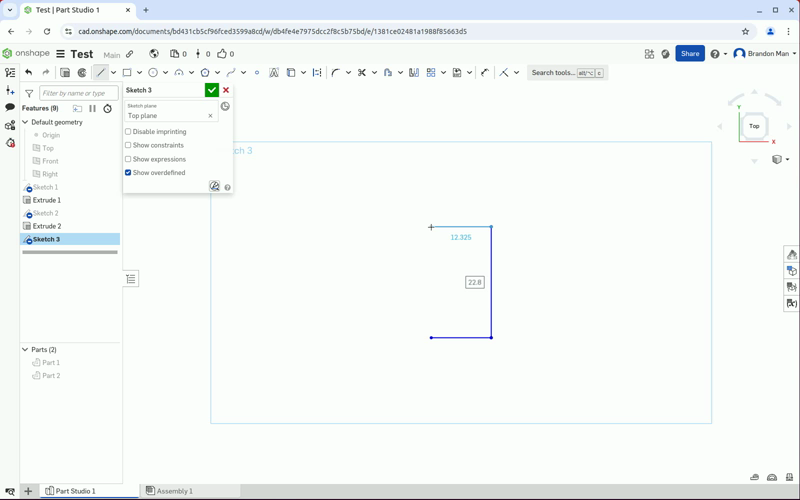
key_up(shift)
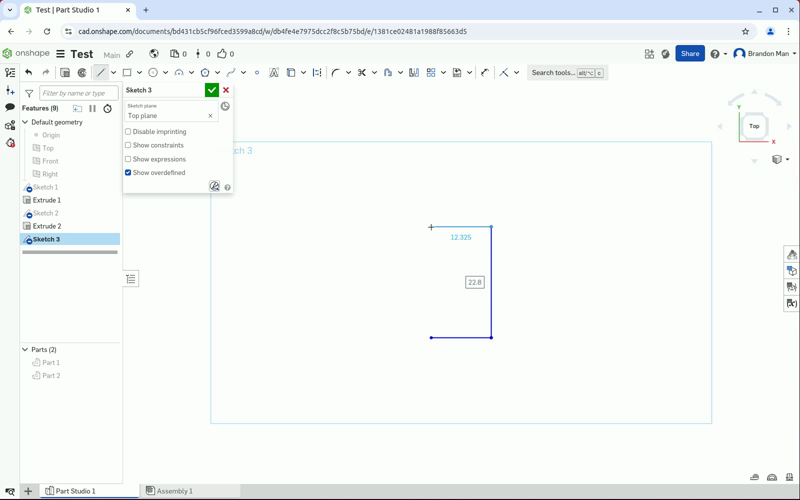
key_down(shift)
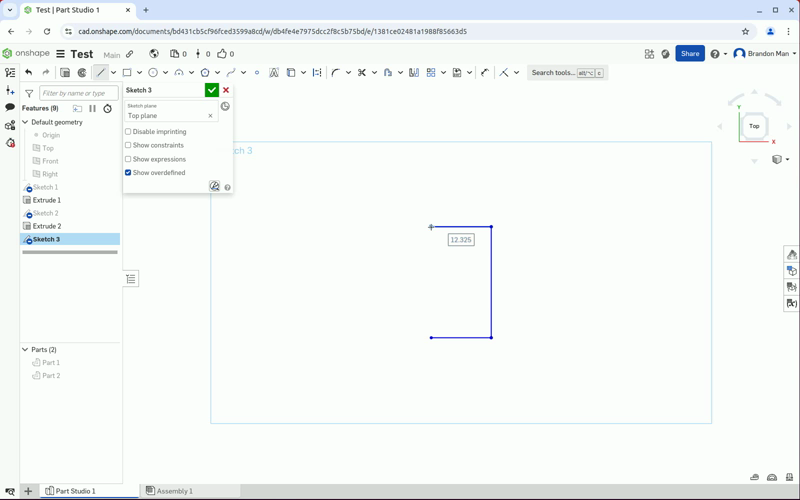
mouse_move(431, 337)
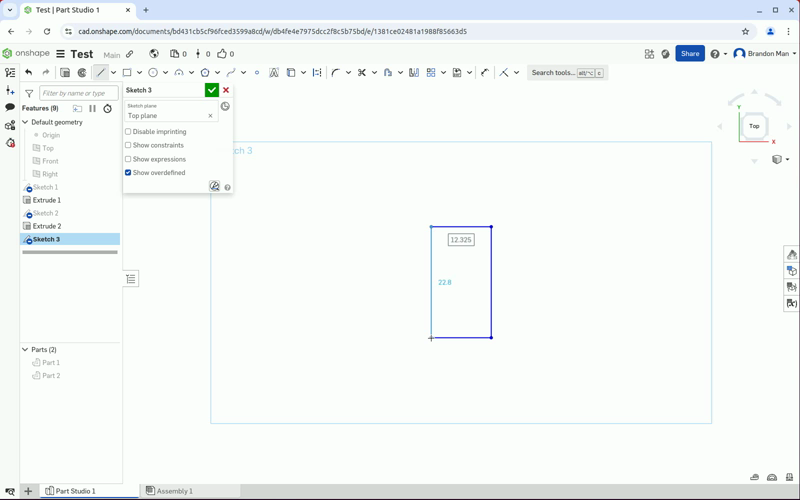
key_up(shift)
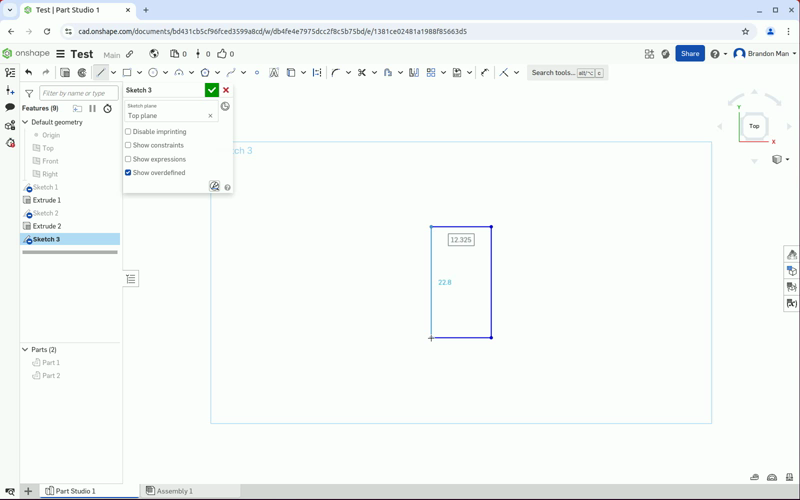
click(431, 337)
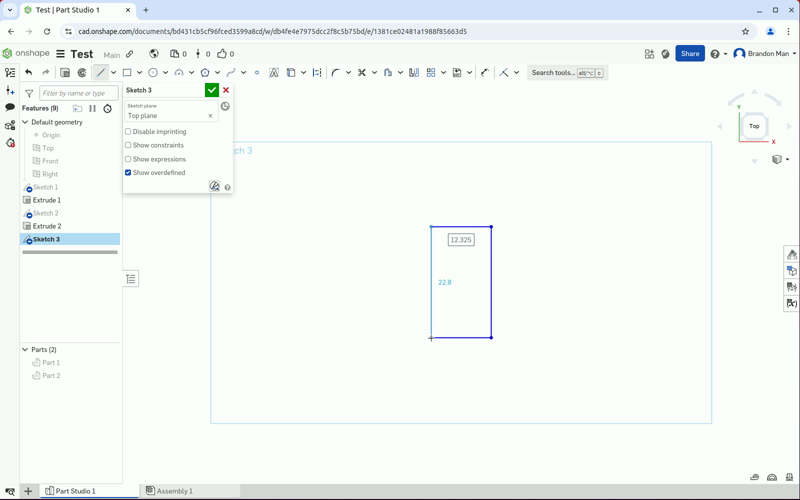
key(esc)
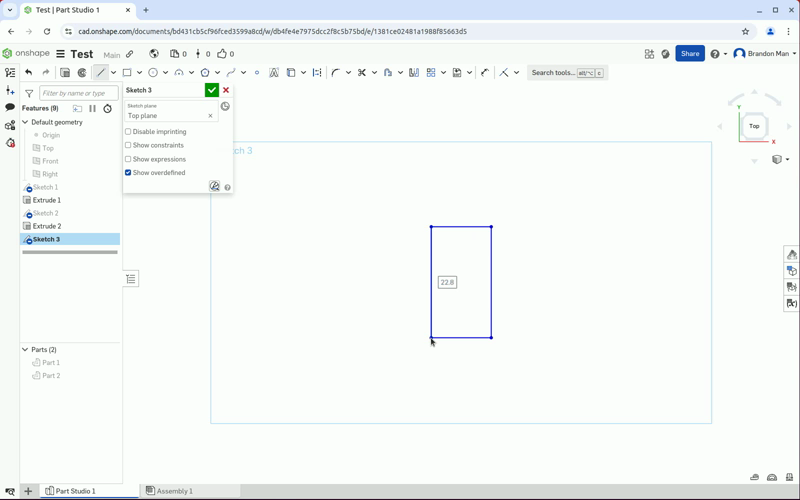
mouse_move(462, 258)
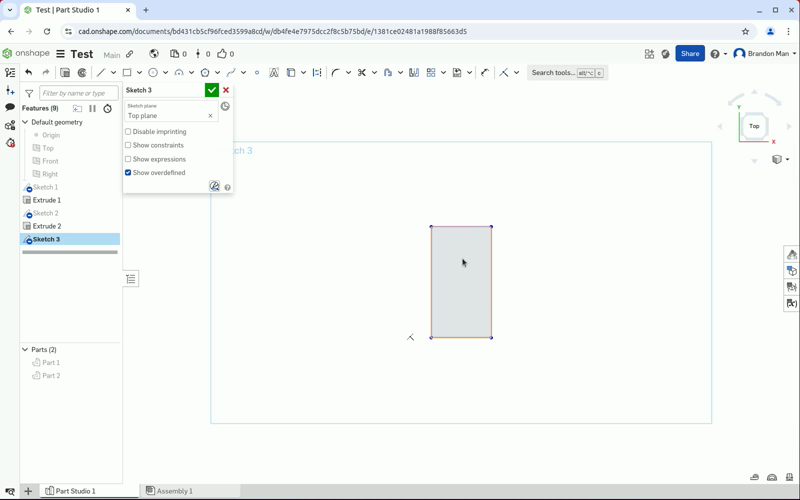
click(462, 258)
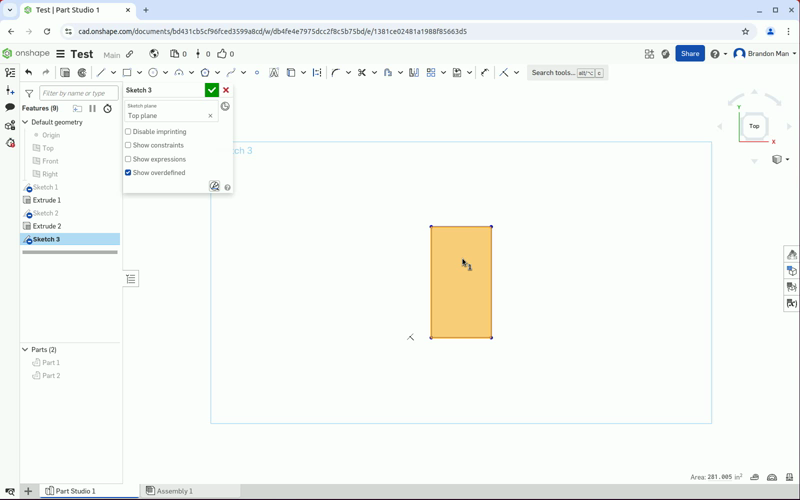
mouse_move(73, 352)
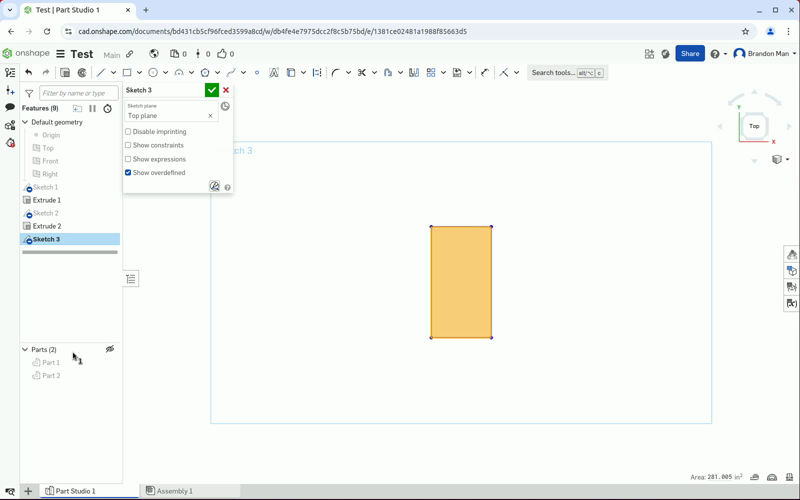
key(shift+y)
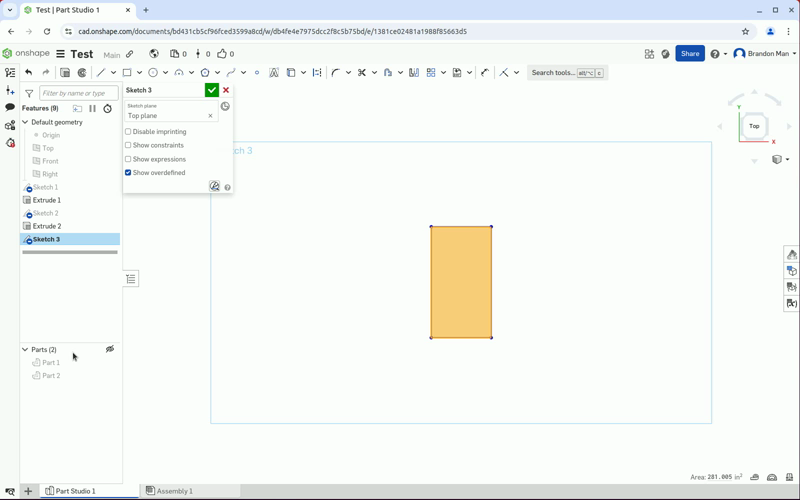
key(shift+e)
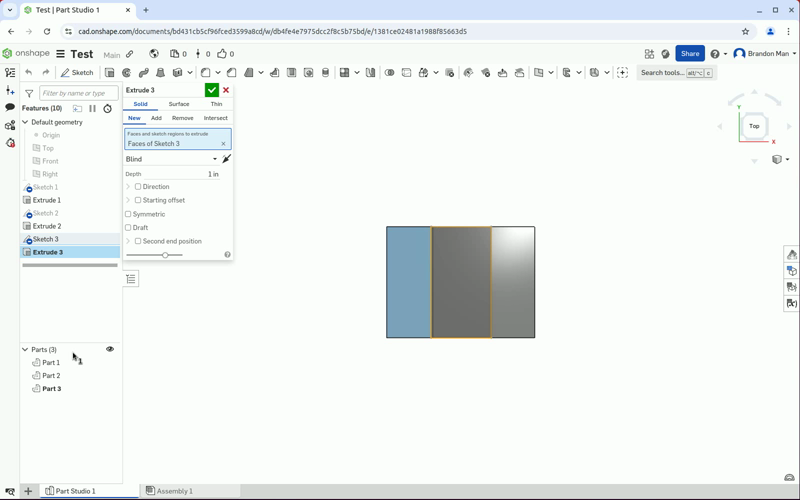
mouse_move(143, 106)
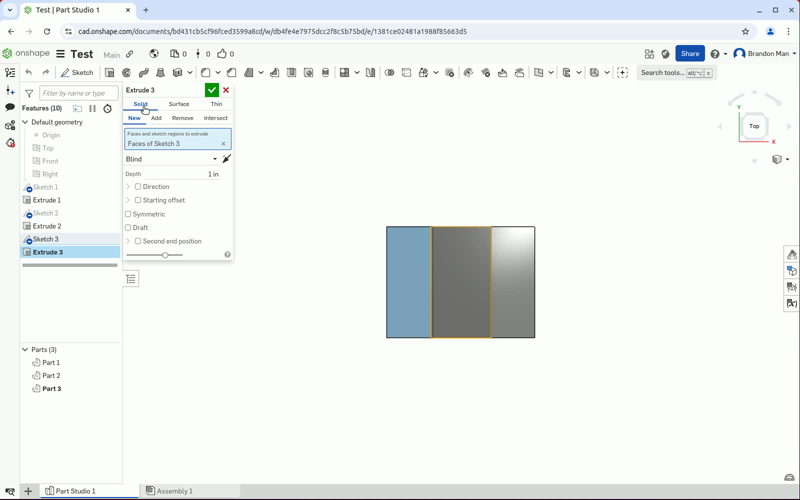
click(143, 106)
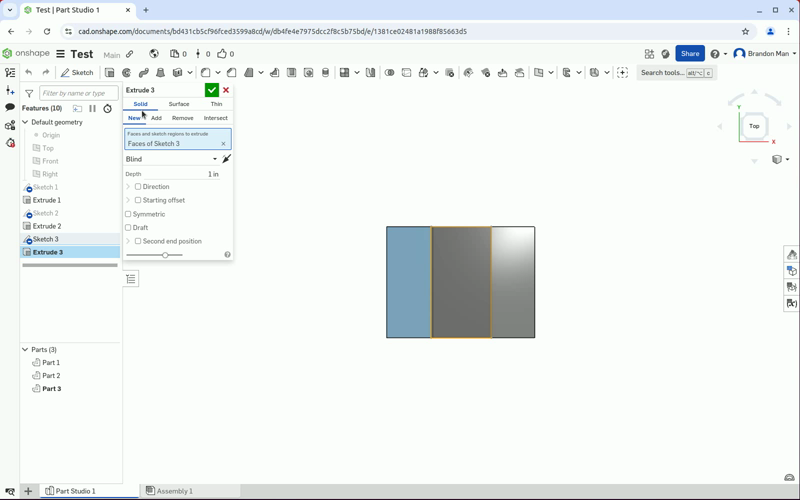
mouse_move(137, 120)
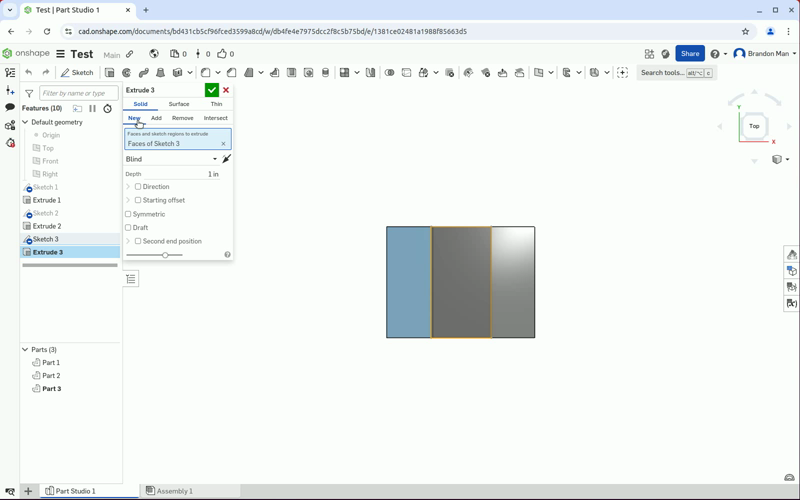
click(137, 120)
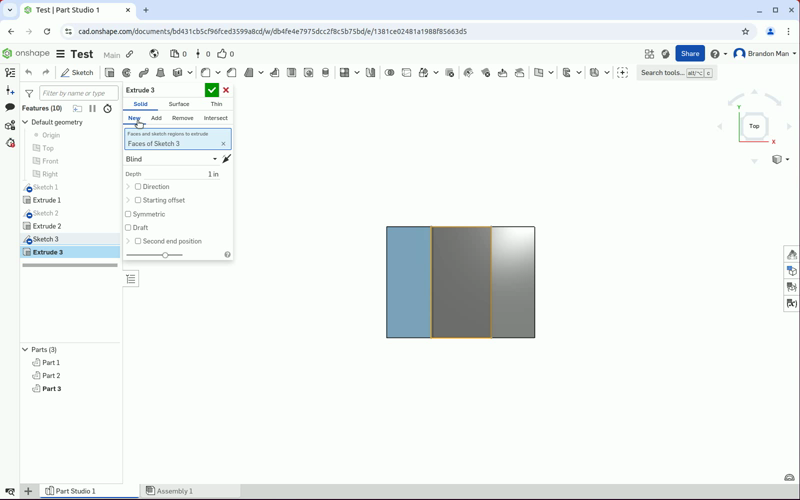
key(tab, 4)
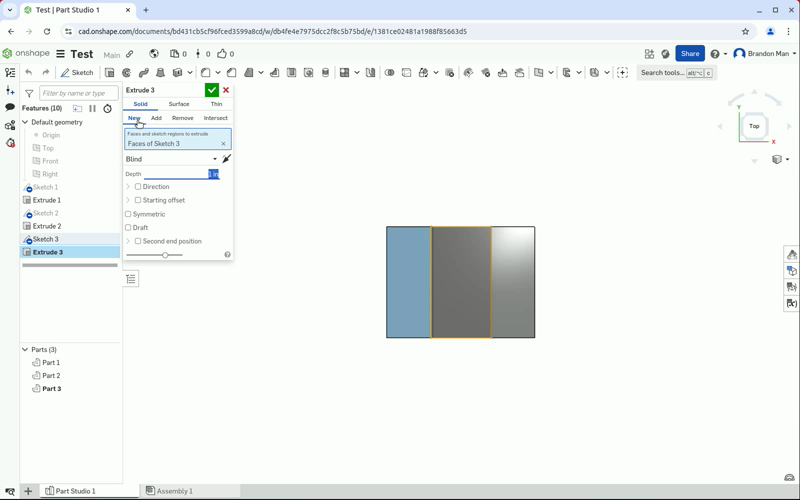
text(12.998)
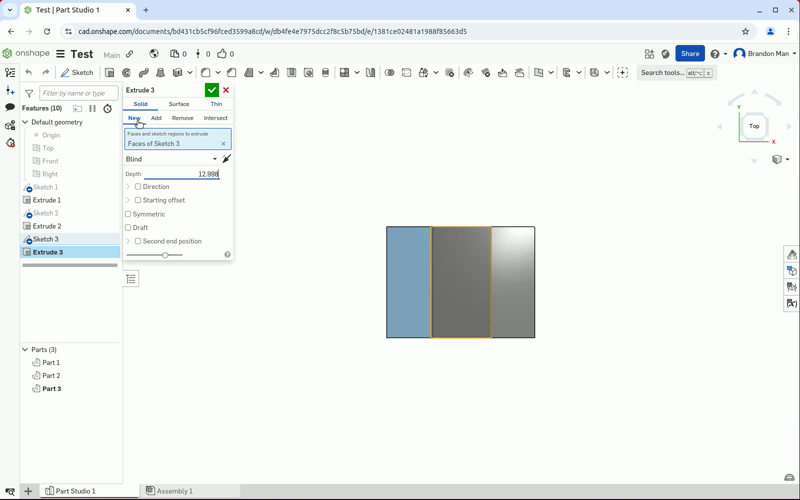
key(enter)
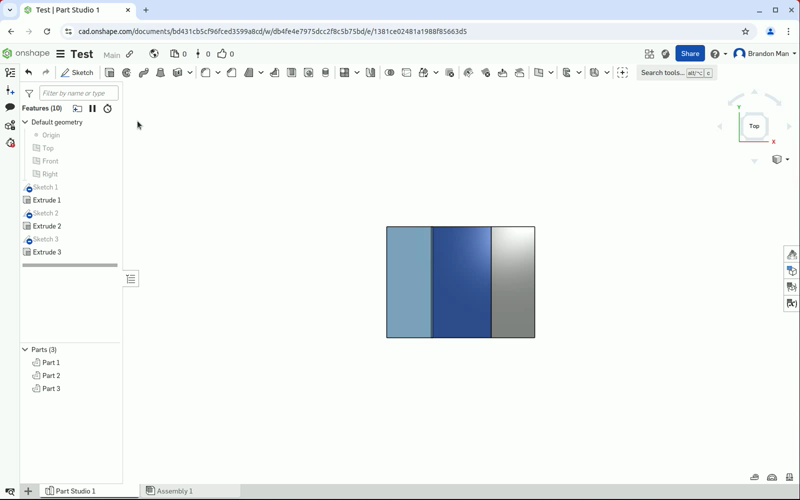
key(shift+h)
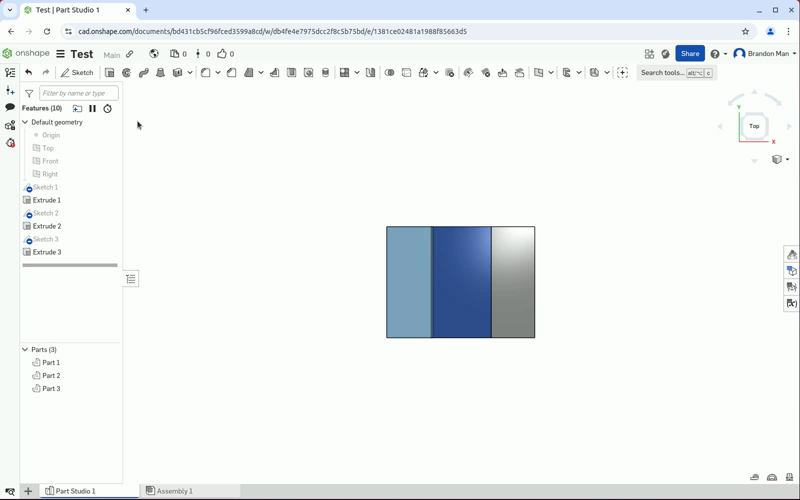
key(shift+h)
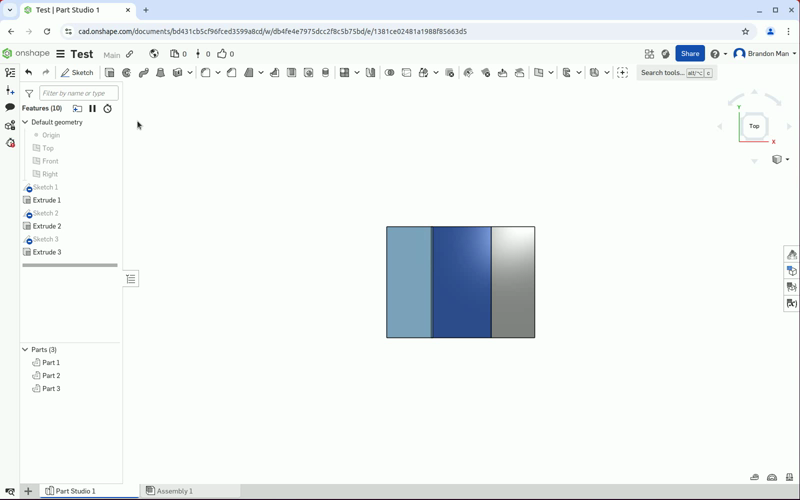
mouse_move(73, 189)
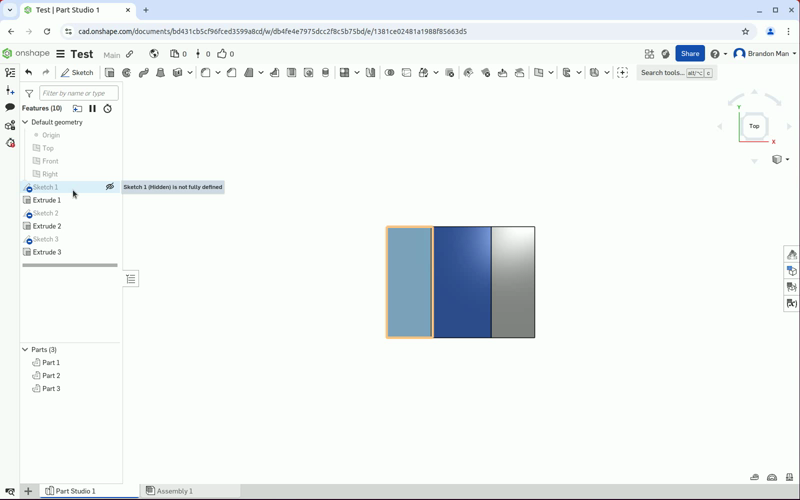
click(73, 189)
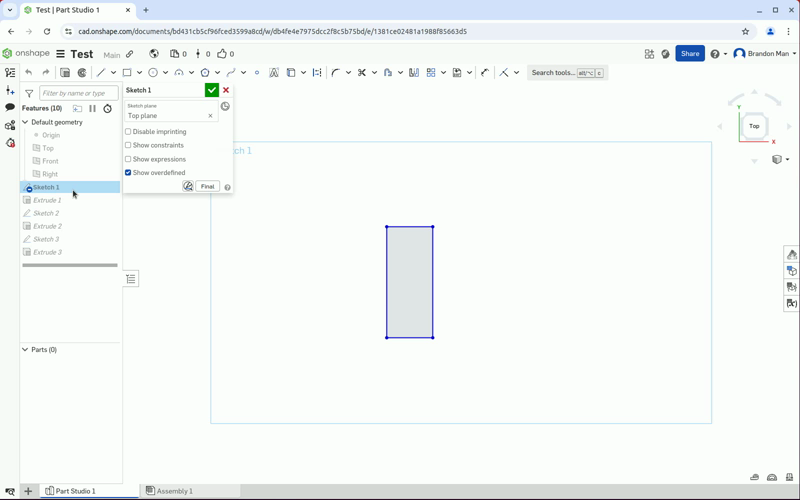
mouse_move(229, 92)
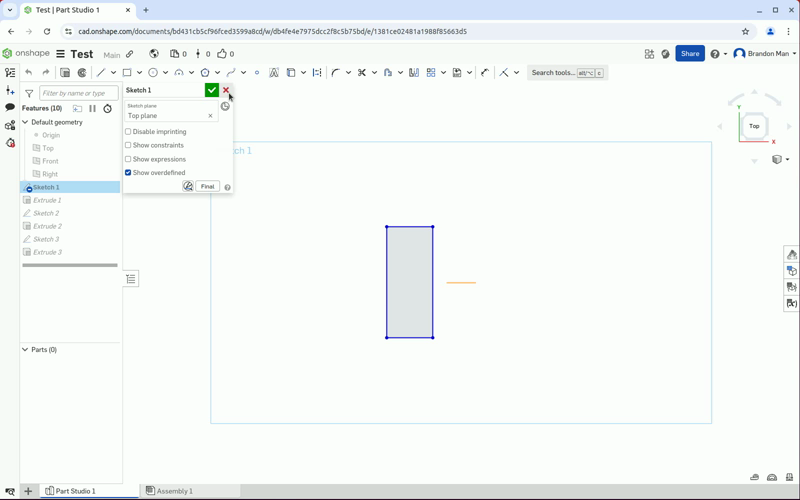
click(229, 92)
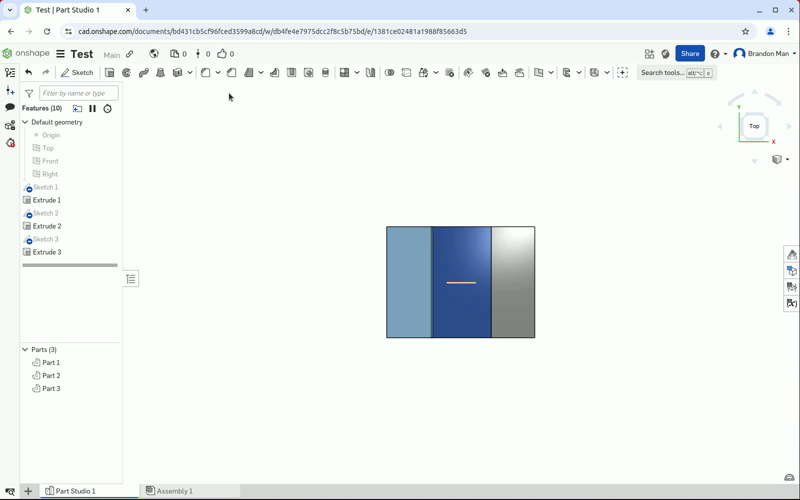
mouse_move(73, 352)
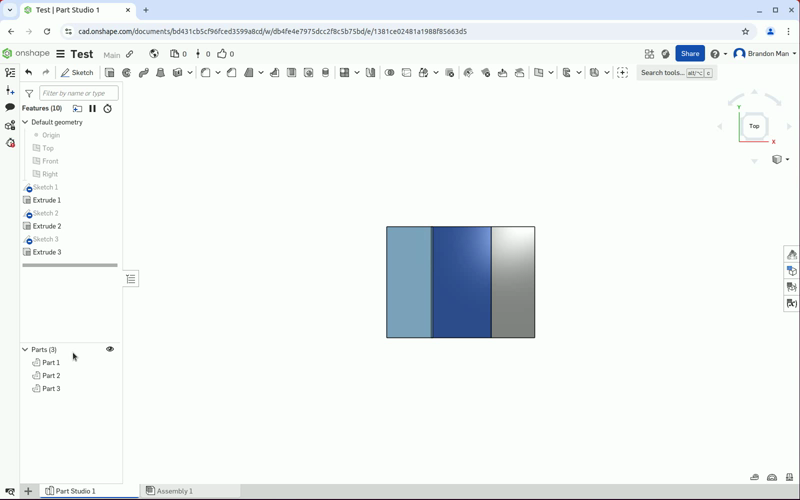
key(y)
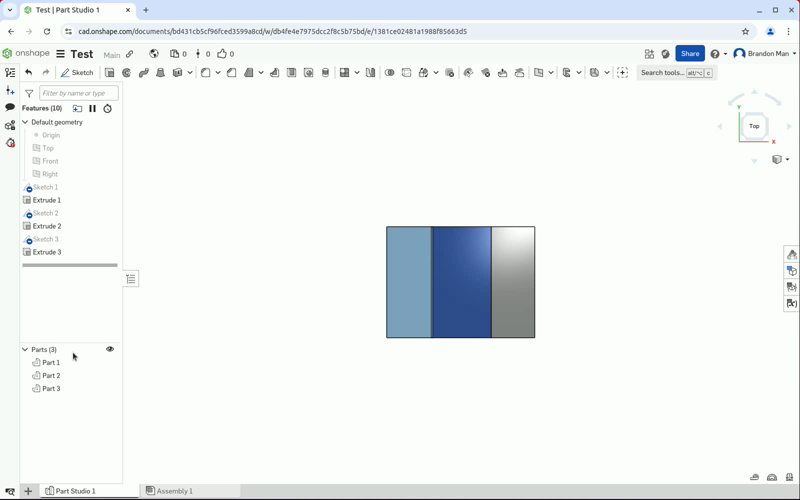
key(shift+p)
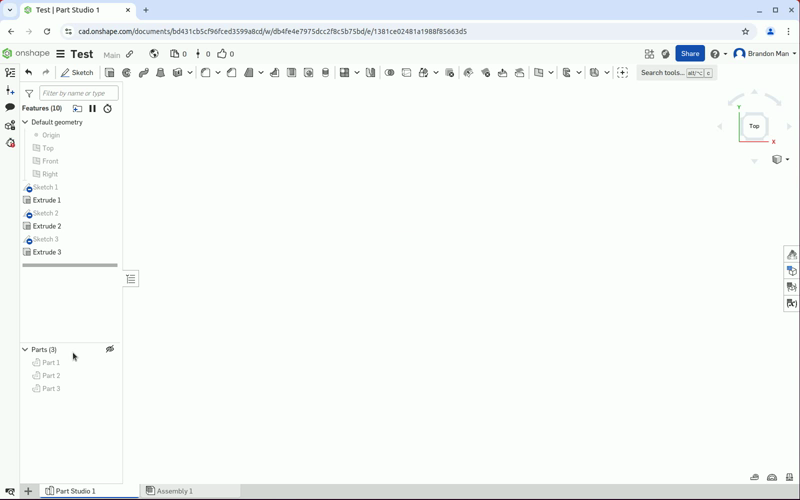
key(space)
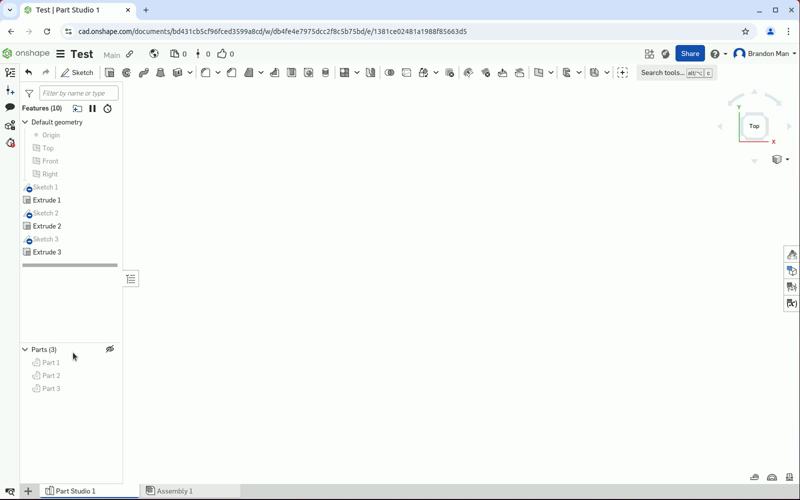
key_down(shift)
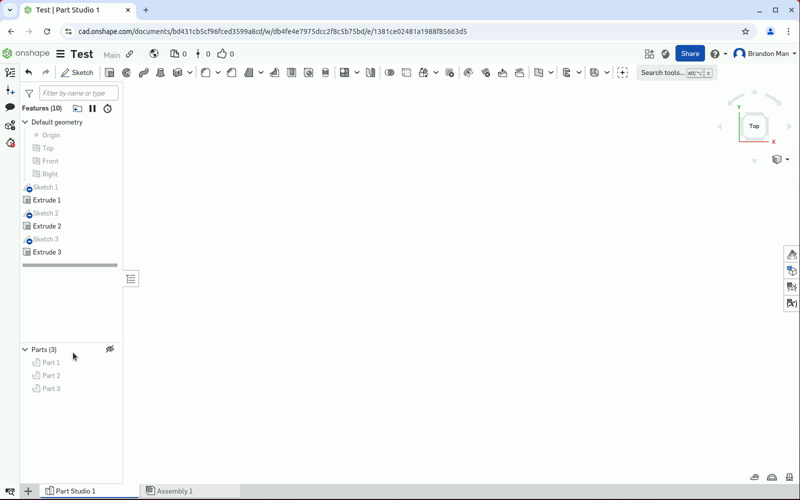
key(up)
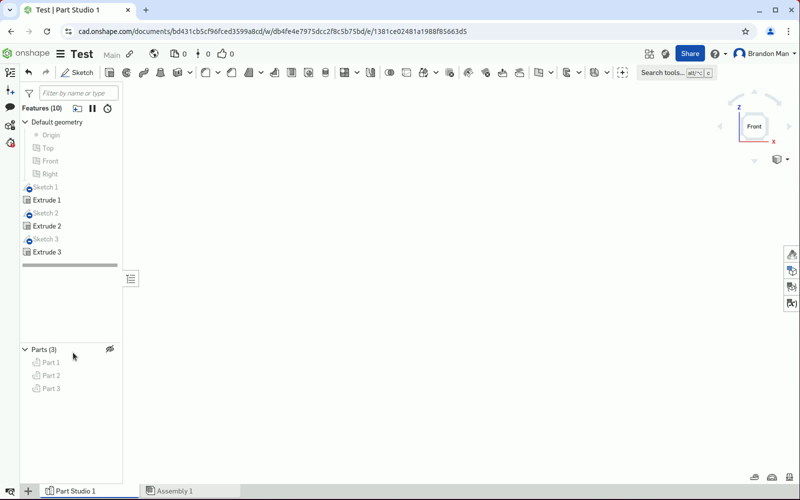
key_up(shift)
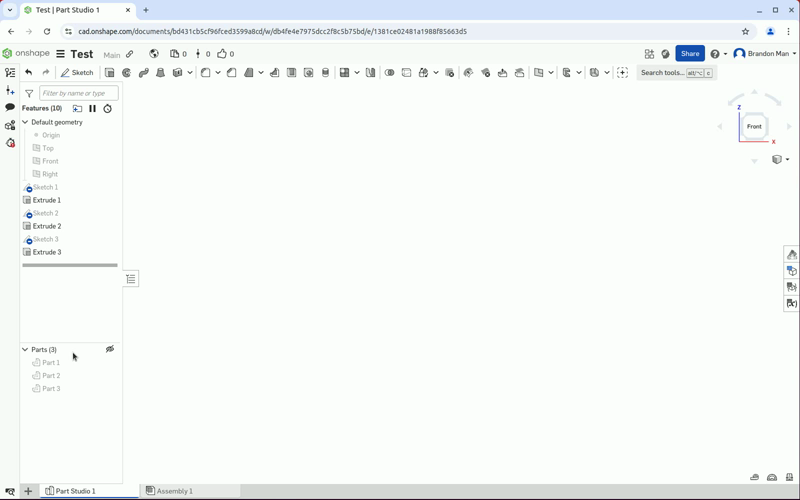
mouse_move(73, 352)
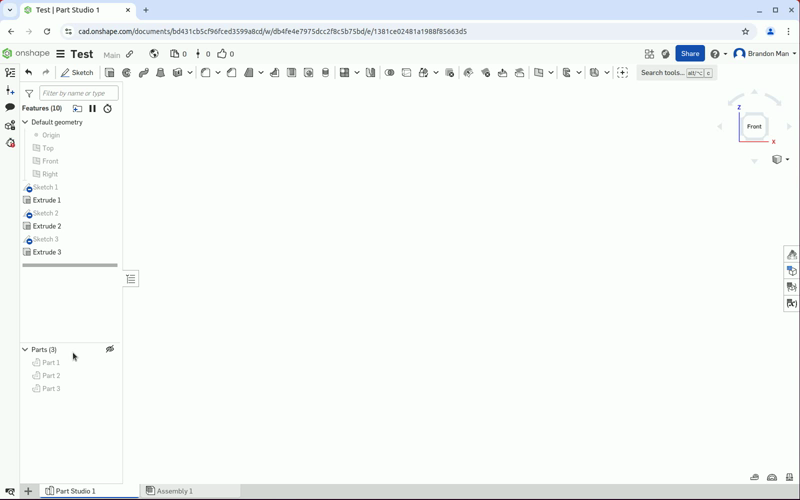
key(shift+y)
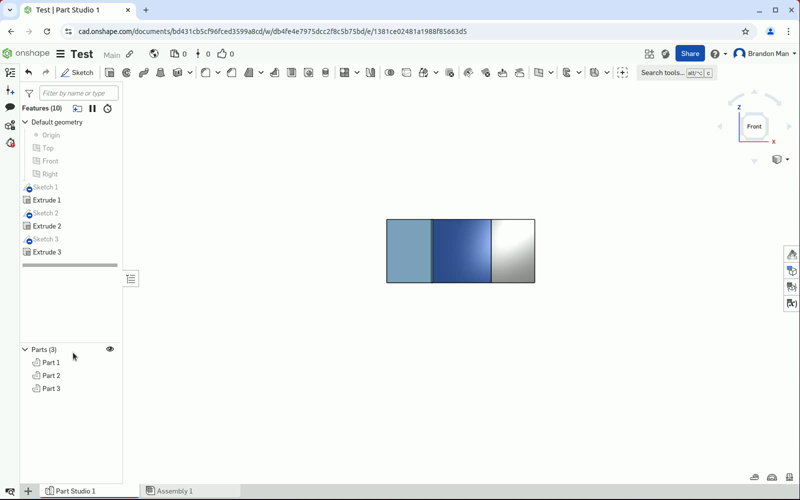
mouse_move(541, 75)
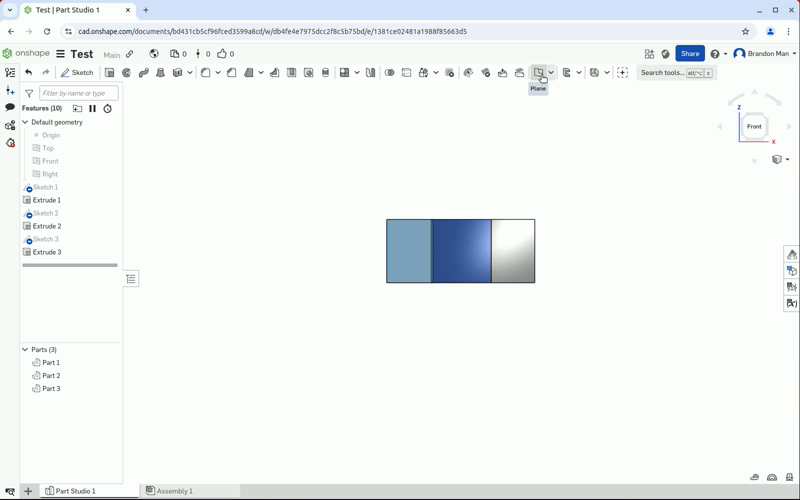
click(541, 75)
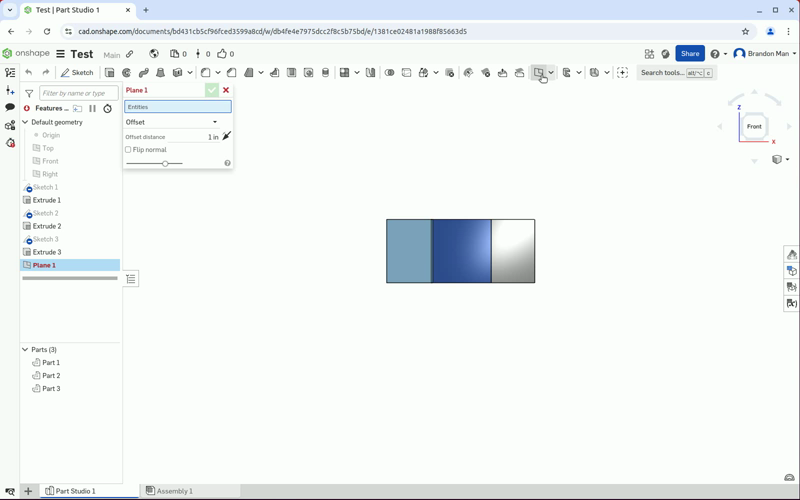
mouse_move(73, 163)
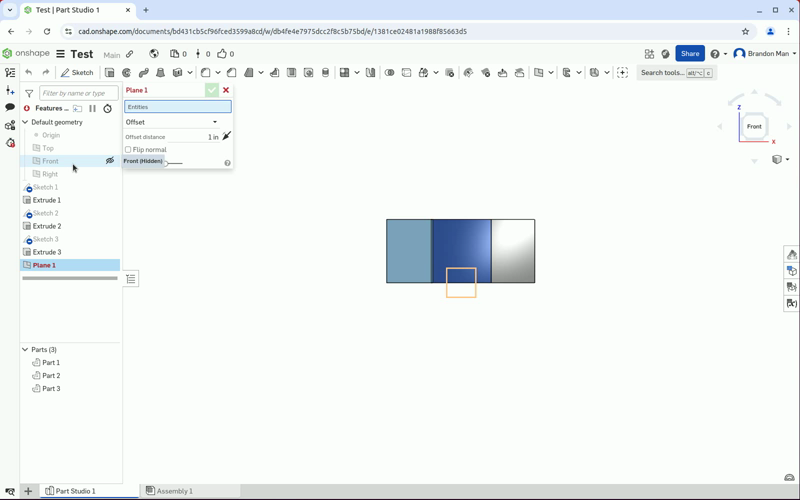
click(73, 163)
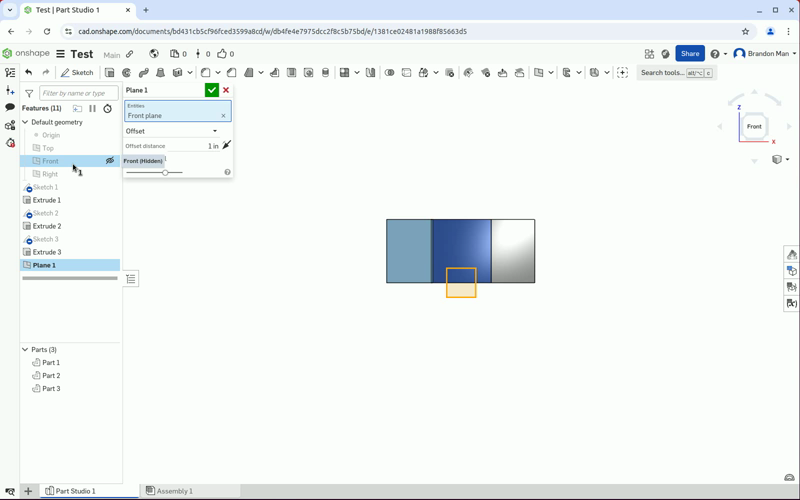
key(tab, 2)
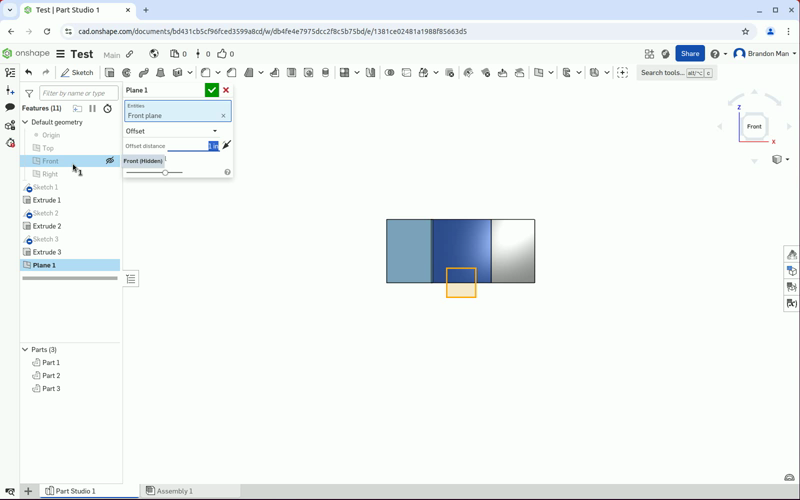
text(11.308)
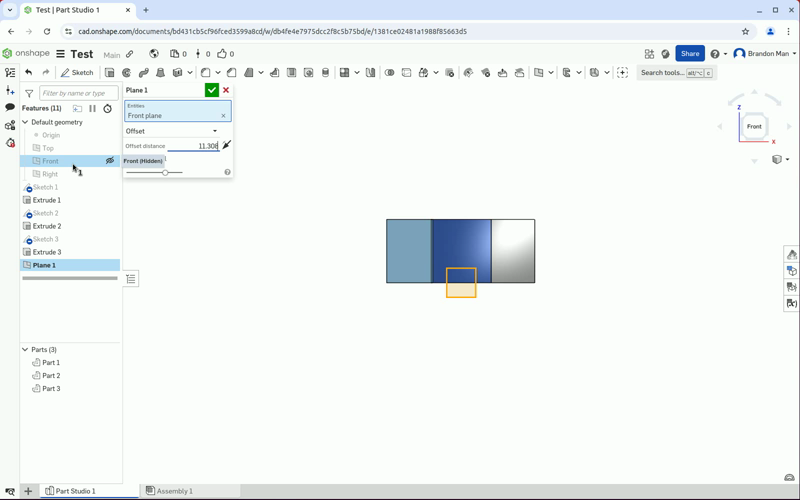
key(enter, 2)
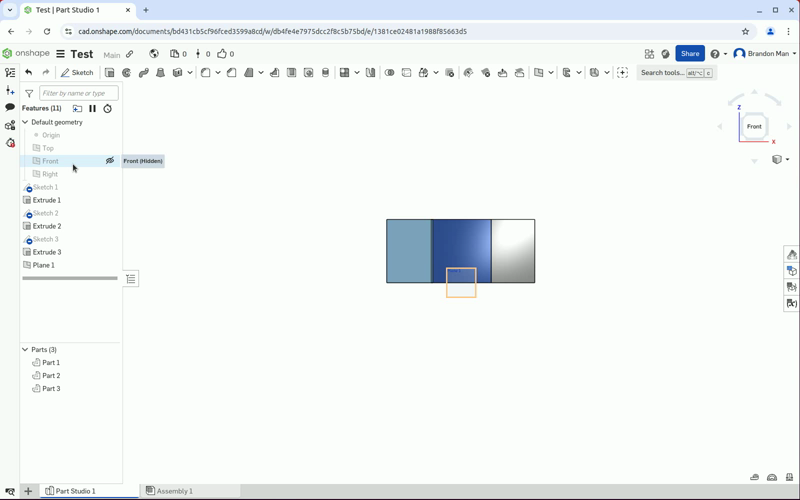
key(shift+s)
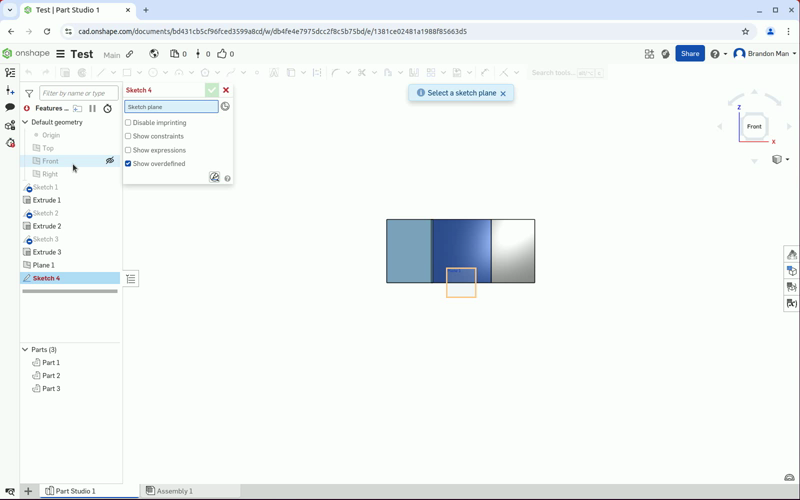
mouse_move(73, 267)
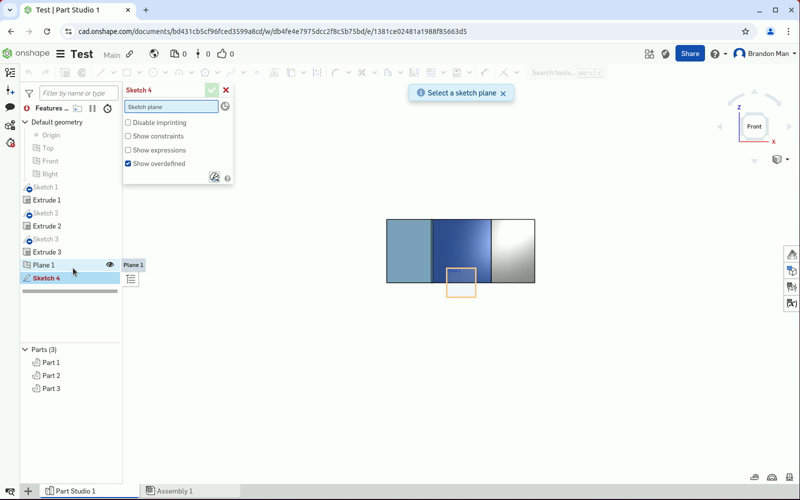
click(73, 267)
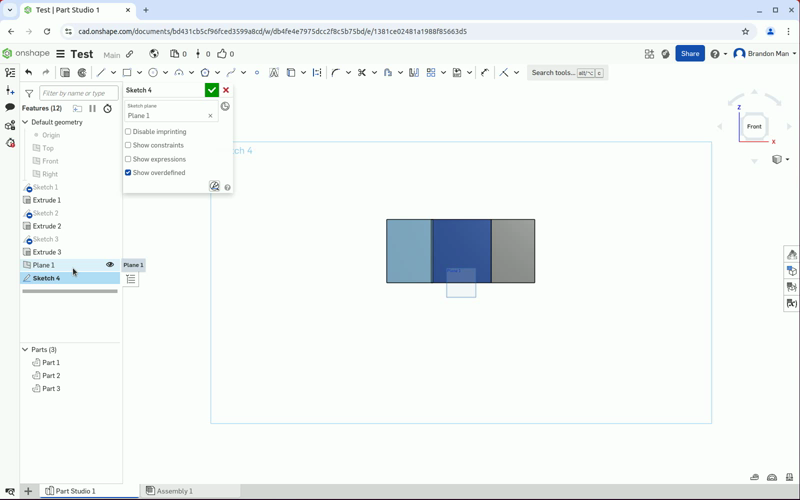
mouse_move(73, 352)
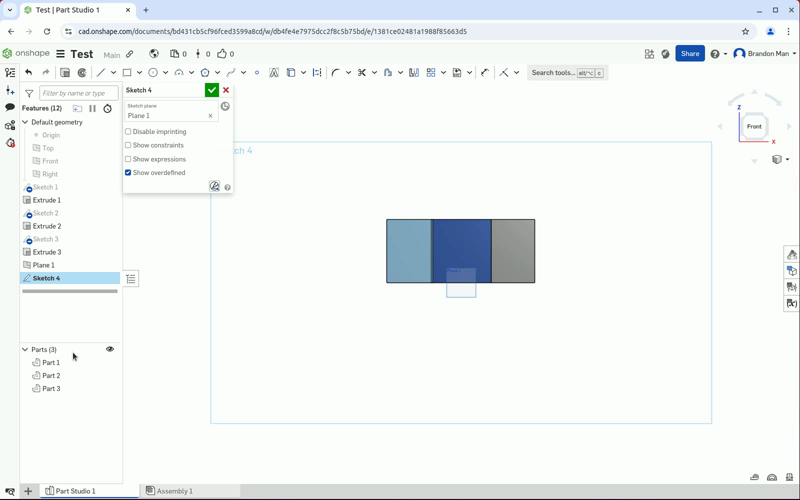
key(y)
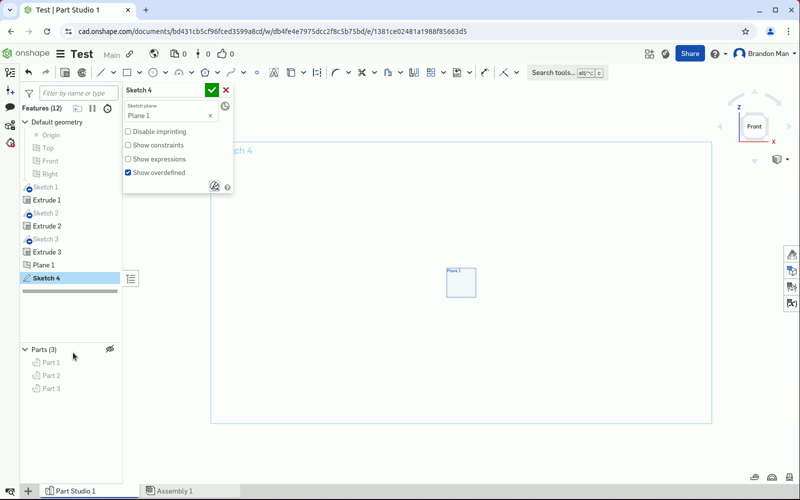
key(l)
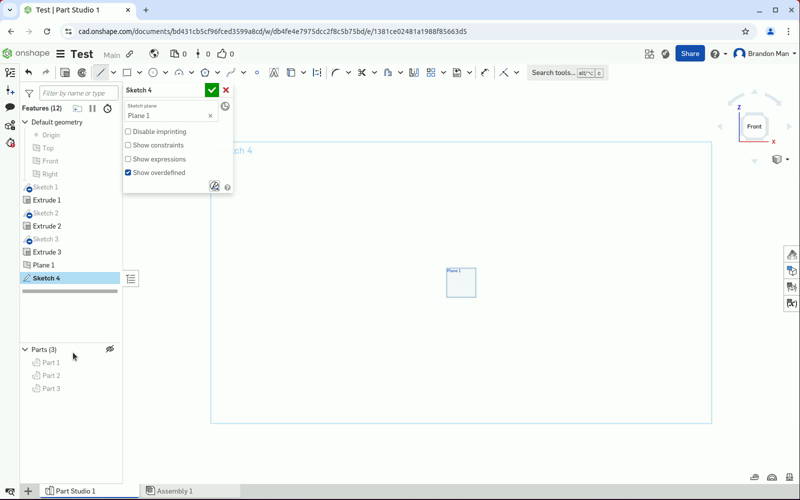
key_down(shift)
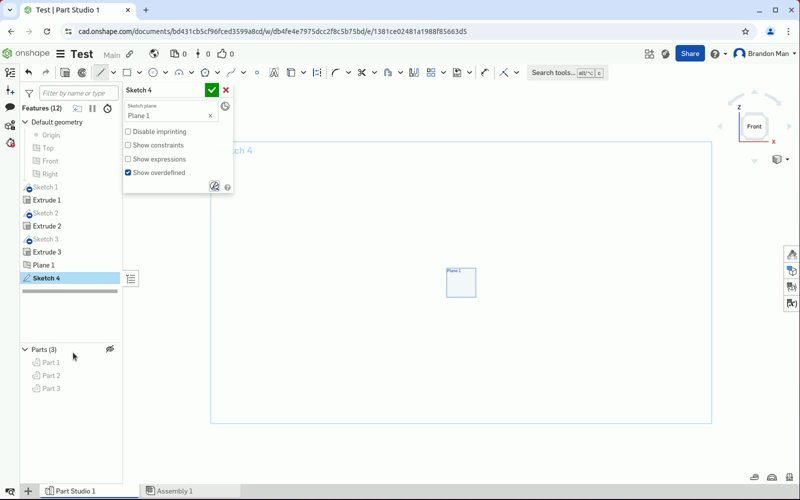
mouse_move(389, 279)
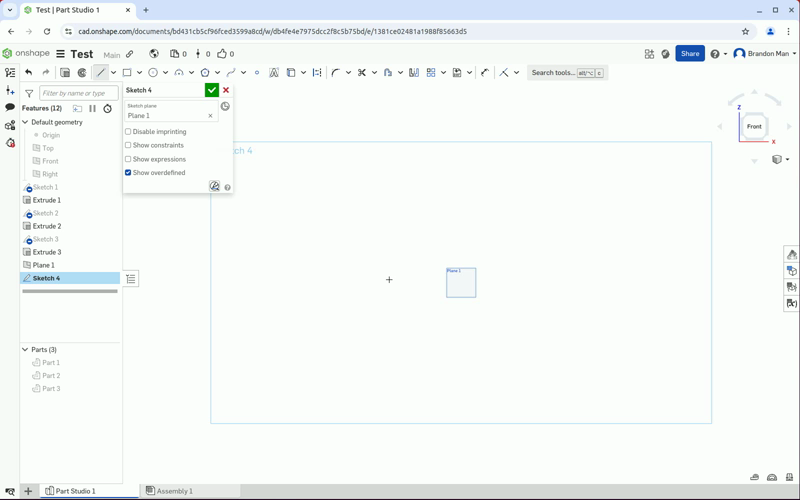
click(389, 279)
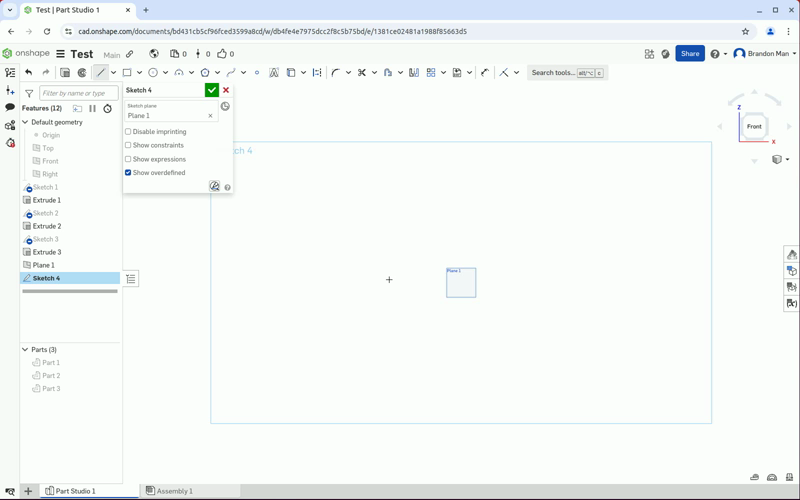
key_up(shift)
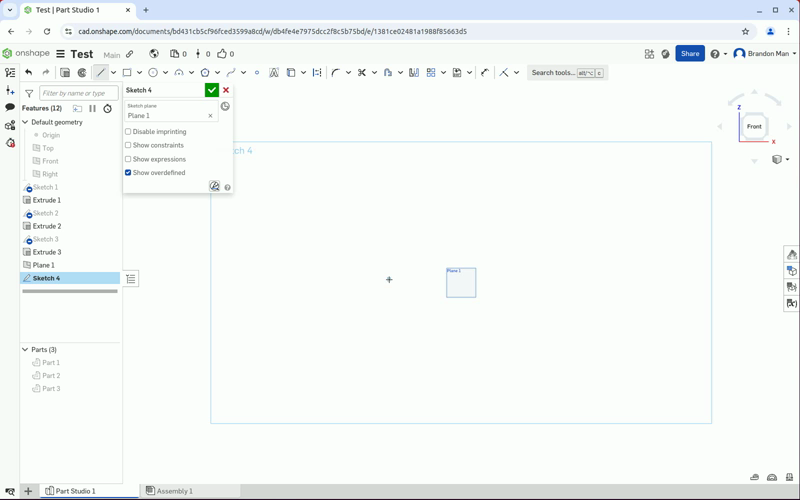
key_down(shift)
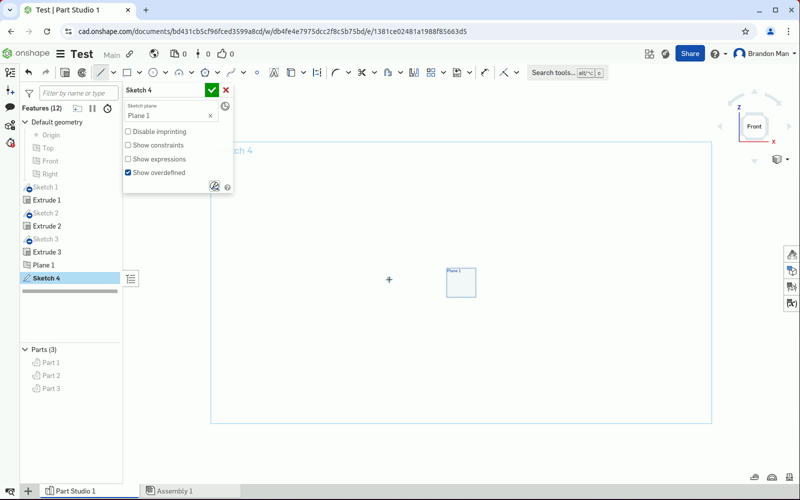
mouse_move(531, 279)
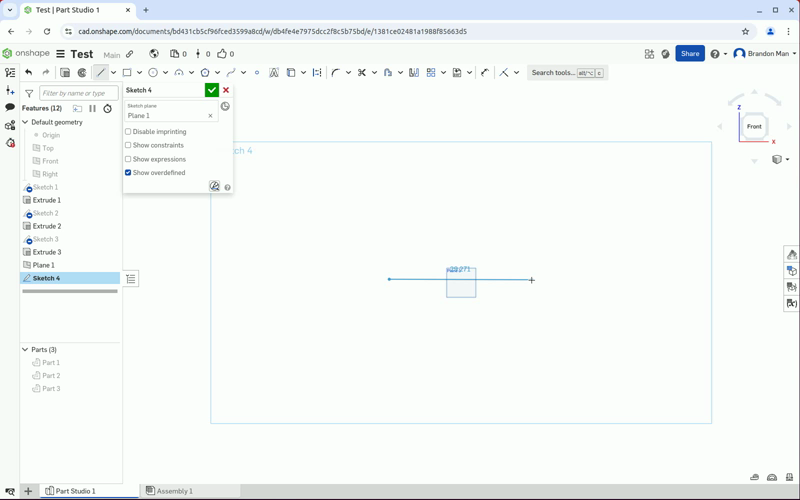
click(531, 279)
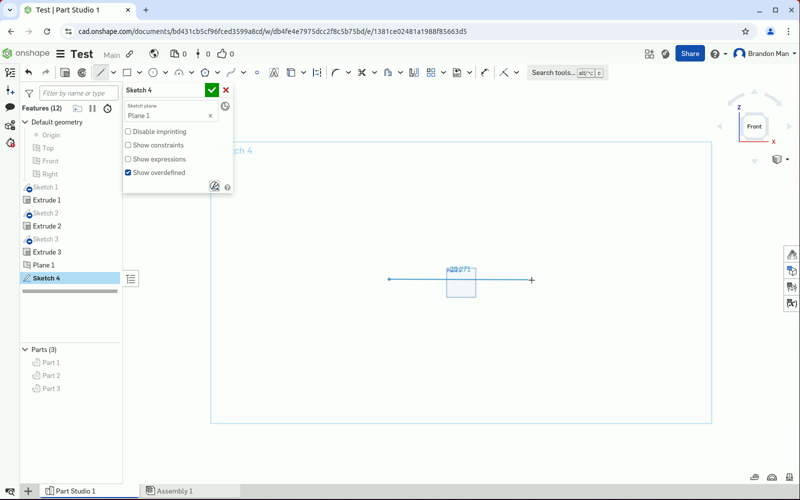
key_up(shift)
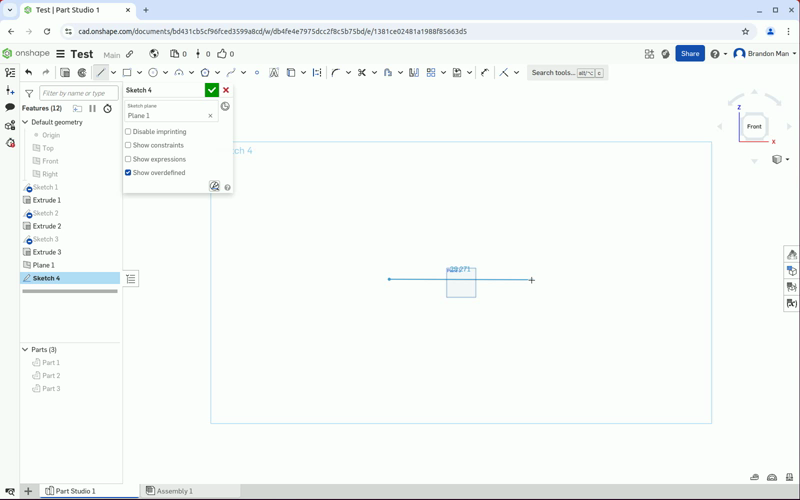
key_down(shift)
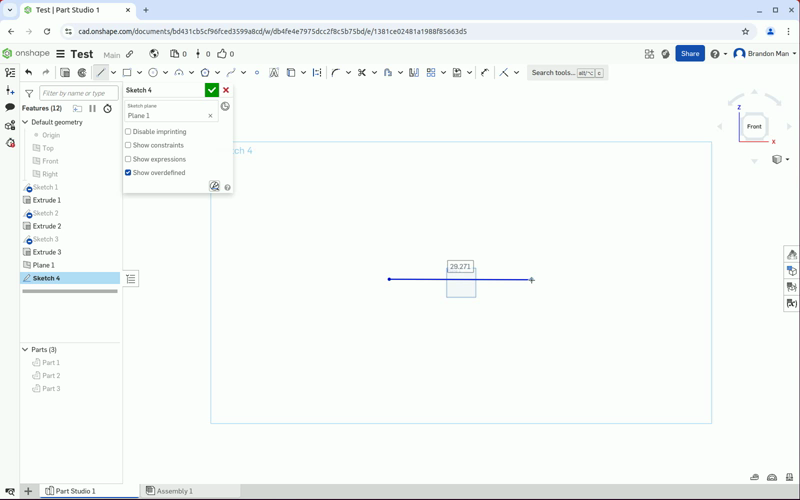
mouse_move(561, 279)
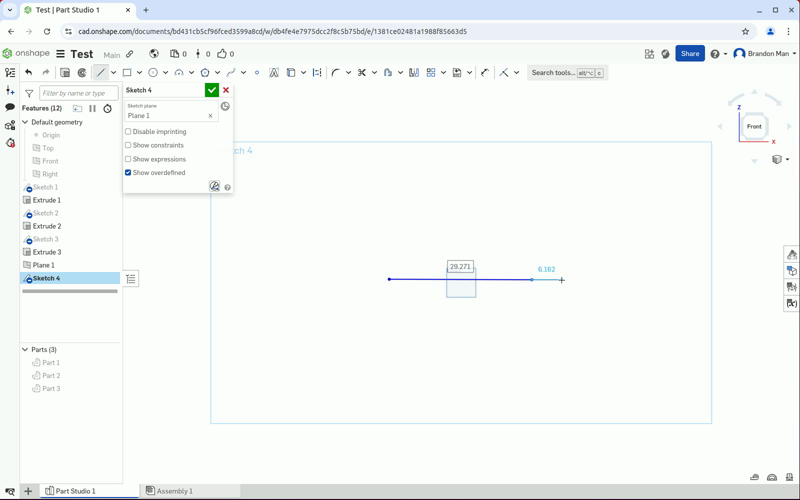
mouse_move(510, 225)
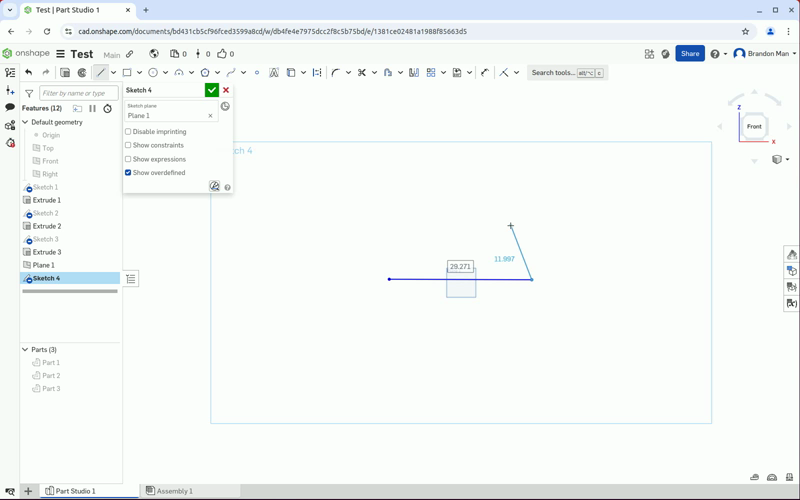
click(510, 225)
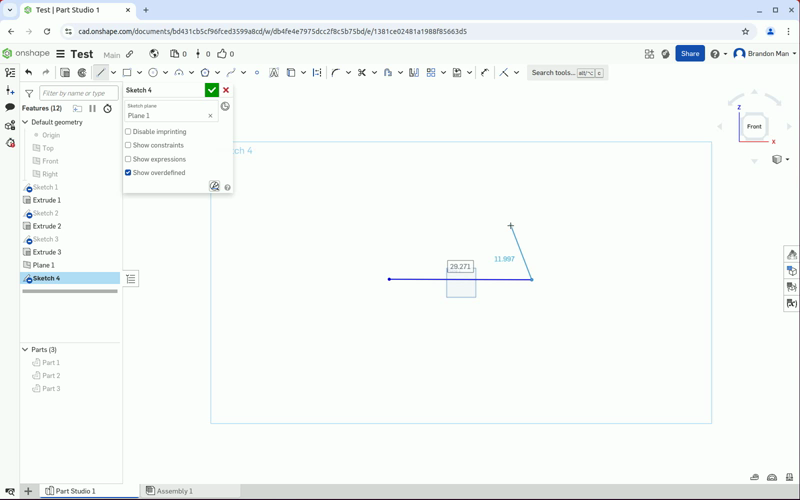
key_up(shift)
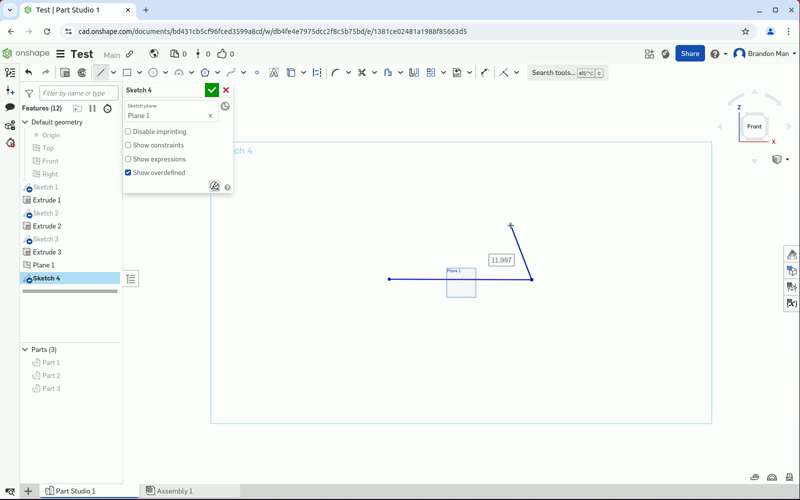
key_down(shift)
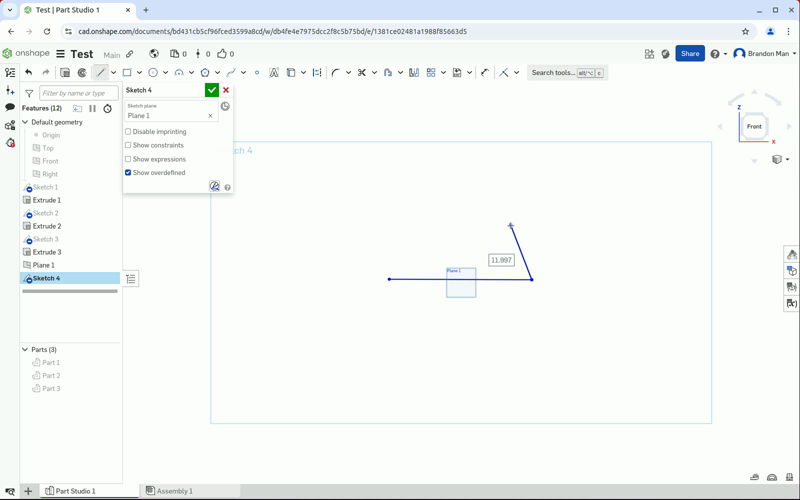
mouse_move(389, 225)
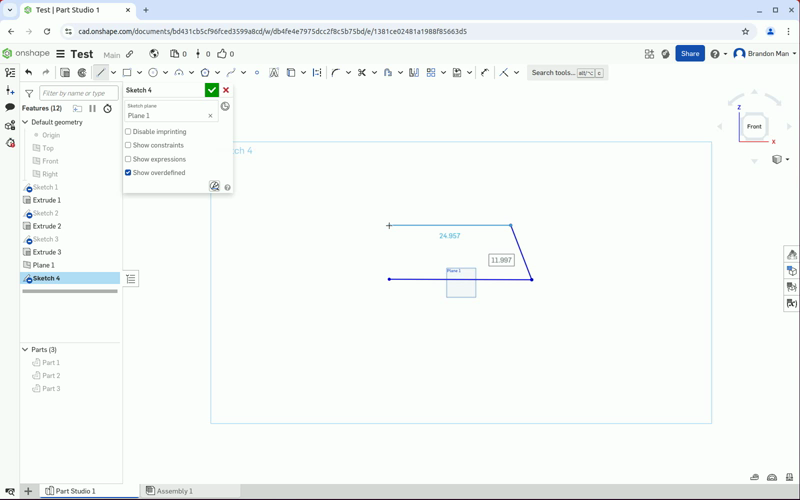
click(389, 225)
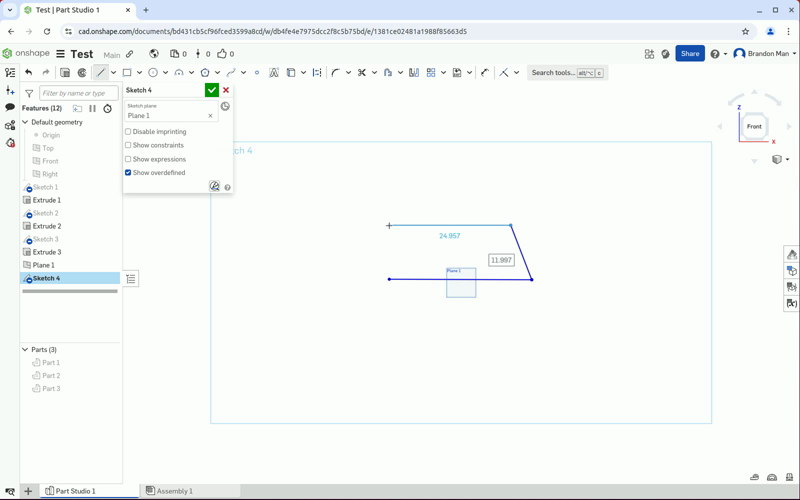
key_up(shift)
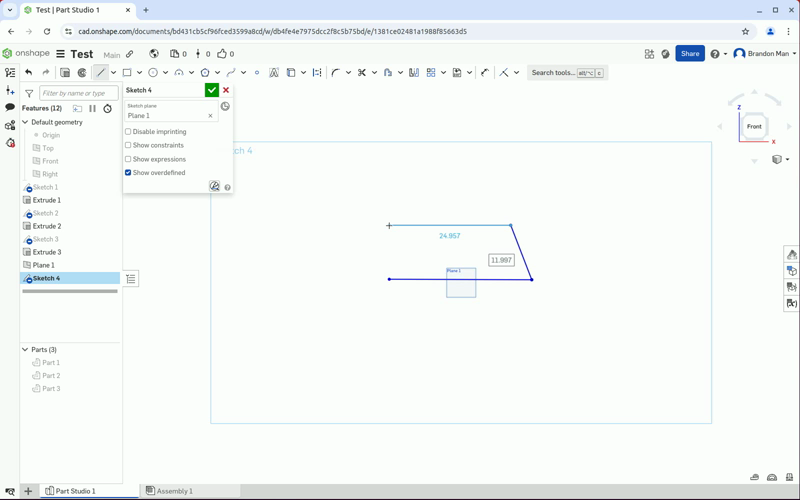
mouse_move(419, 225)
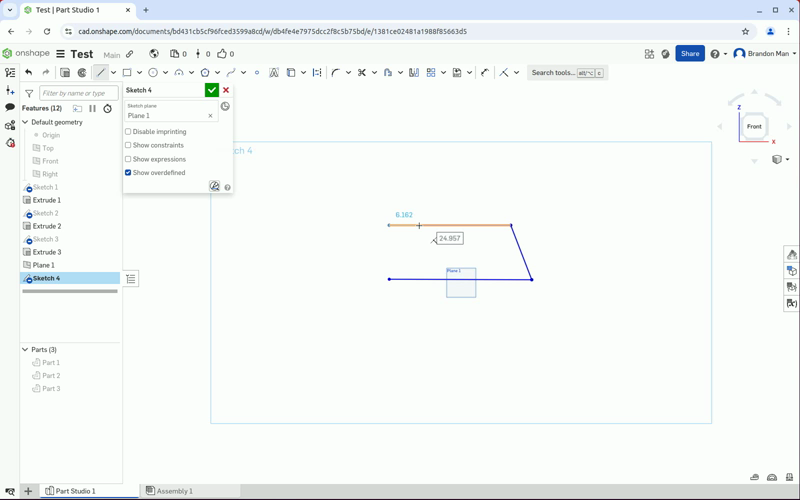
key_down(shift)
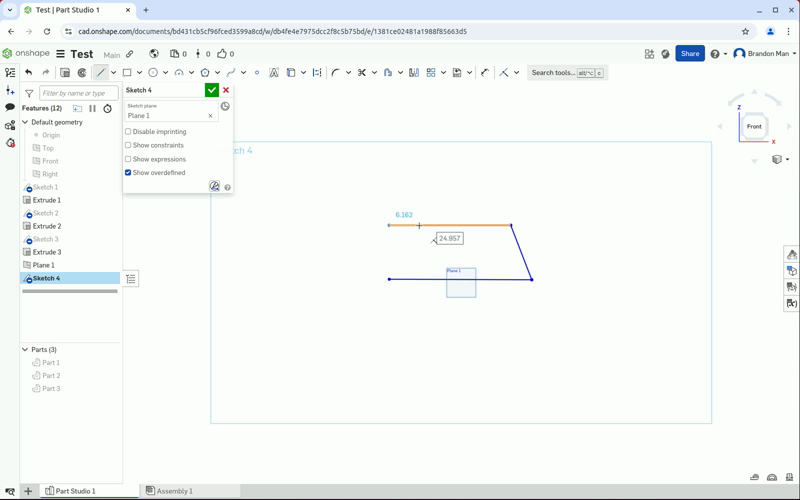
mouse_move(389, 279)
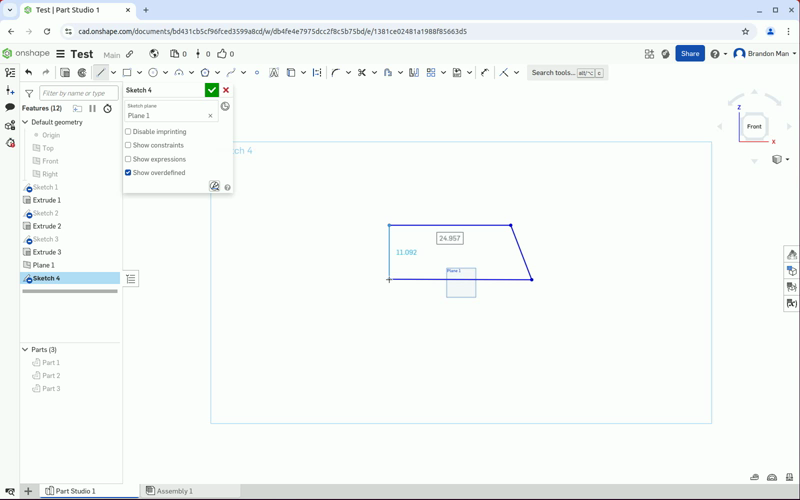
key_up(shift)
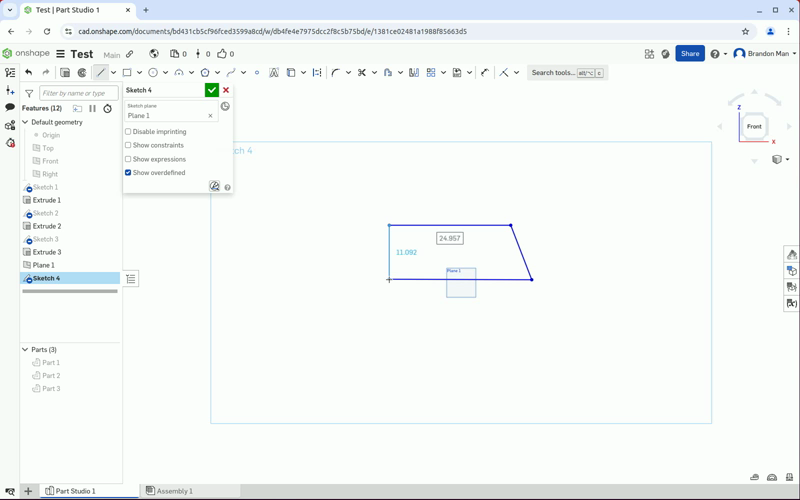
click(389, 279)
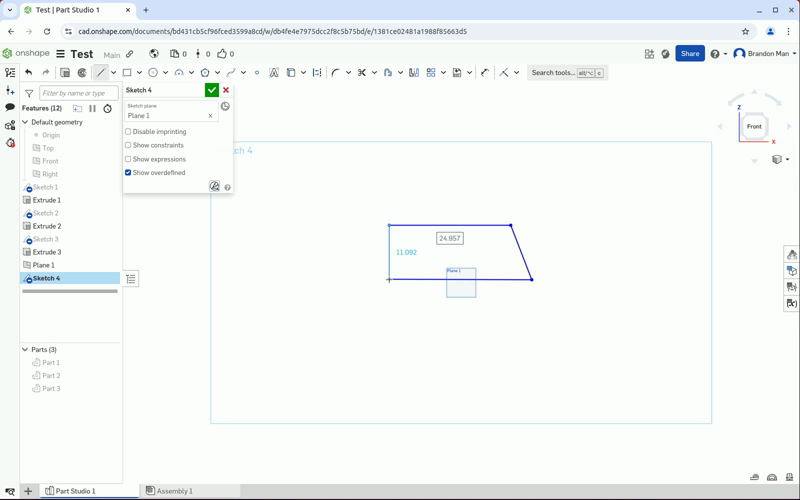
key(esc)
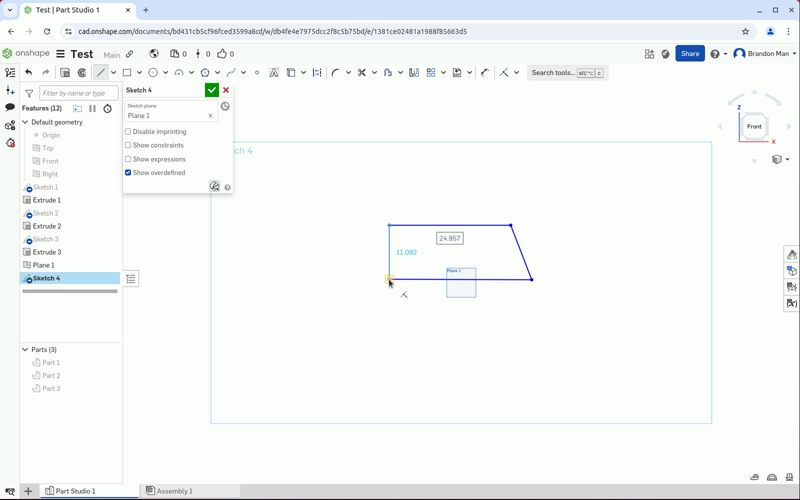
mouse_move(502, 250)
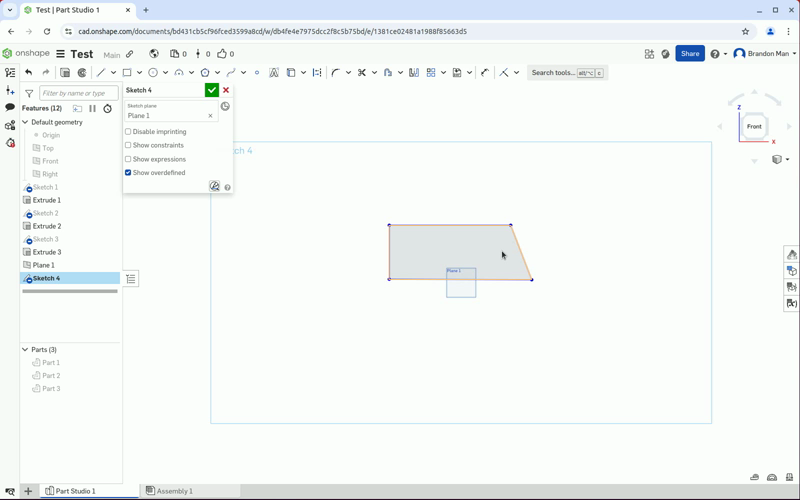
click(502, 250)
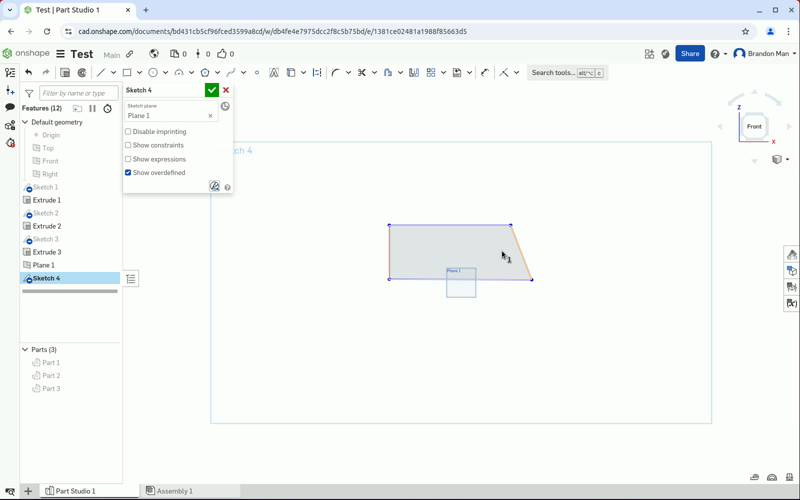
mouse_move(73, 352)
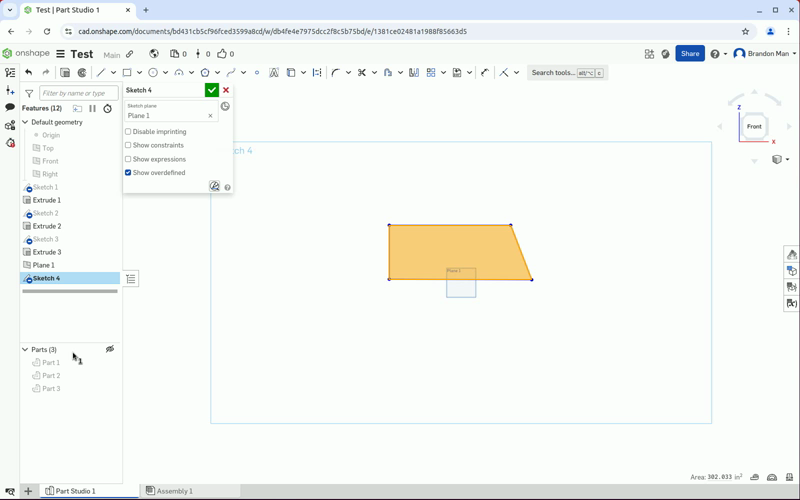
key(shift+y)
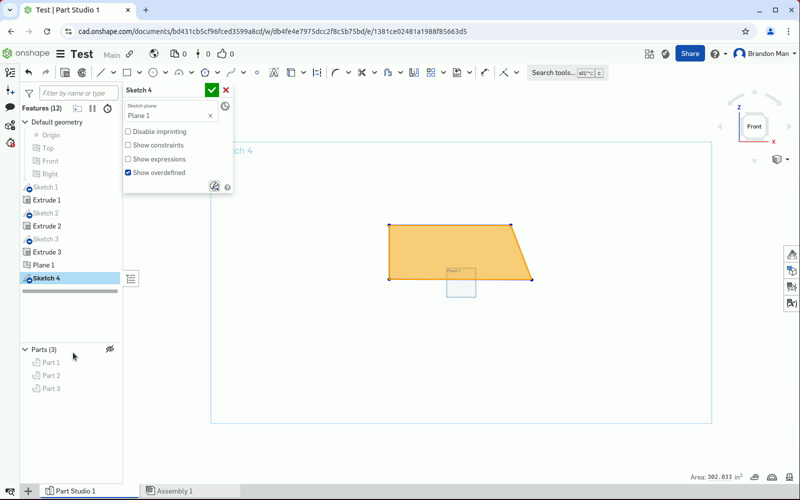
key(shift+e)
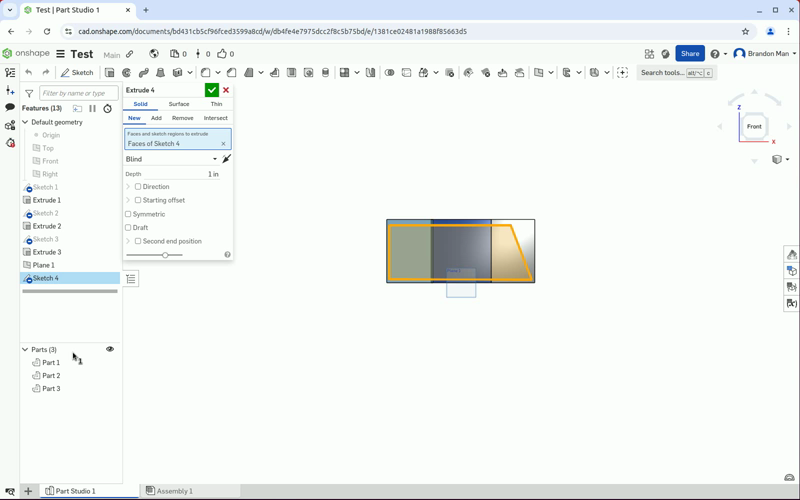
mouse_move(143, 106)
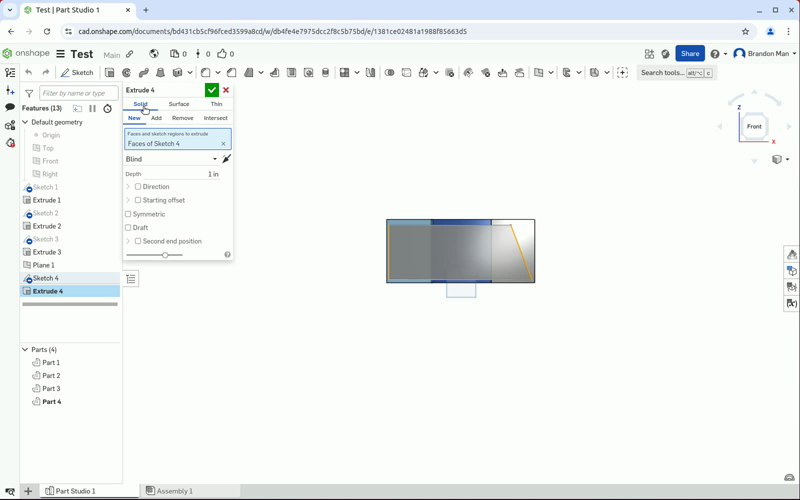
click(143, 106)
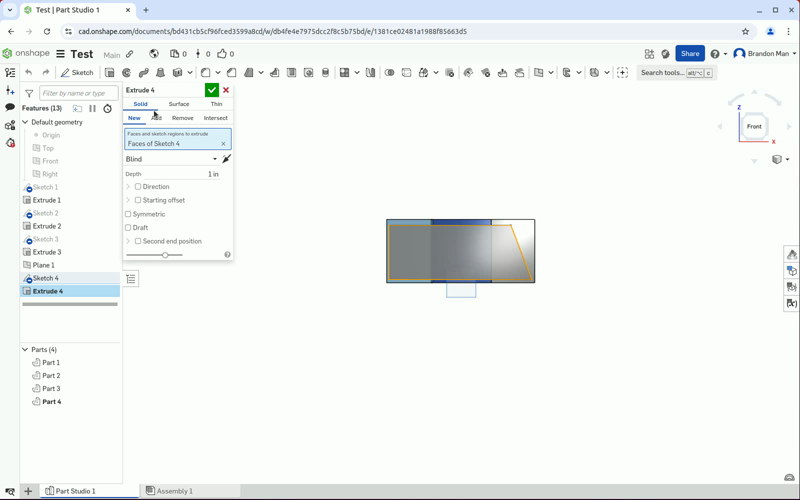
mouse_move(186, 120)
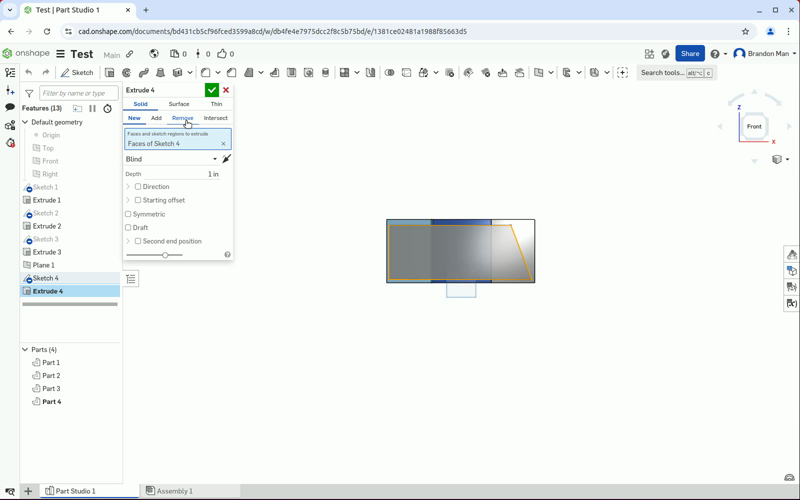
click(186, 120)
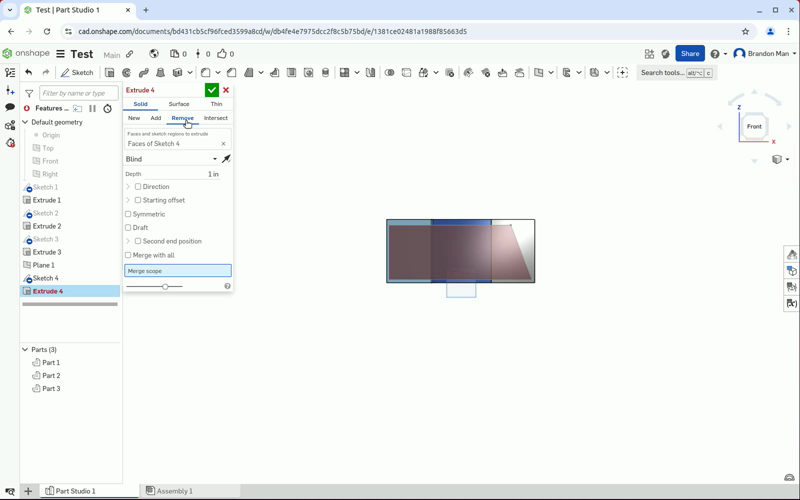
key(tab, 4)
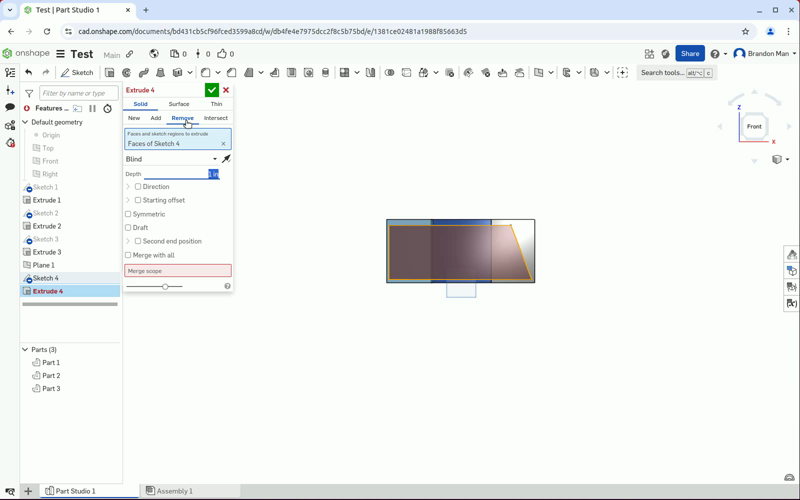
text(21.905)
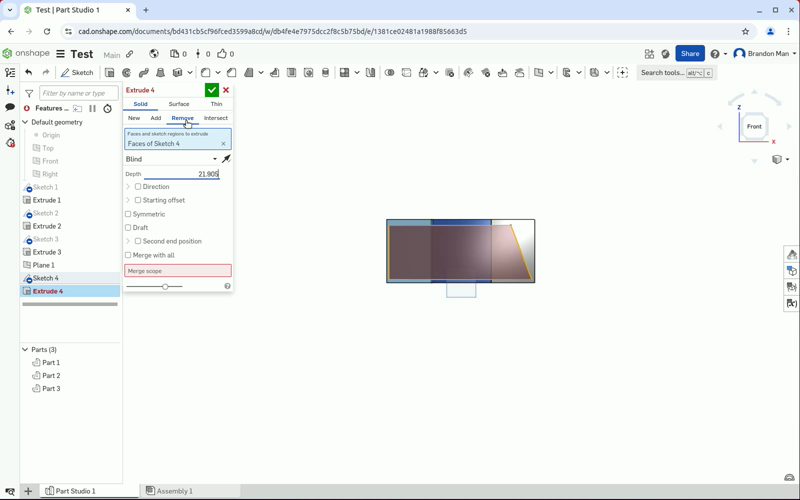
key(tab, 6)
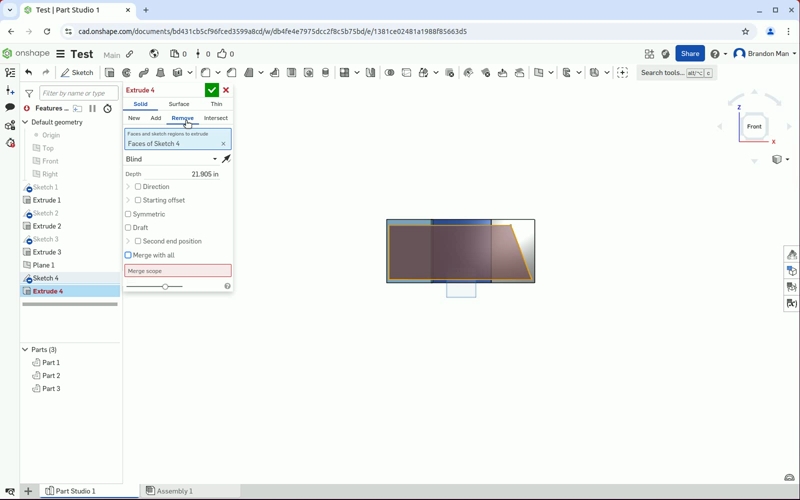
key(space)
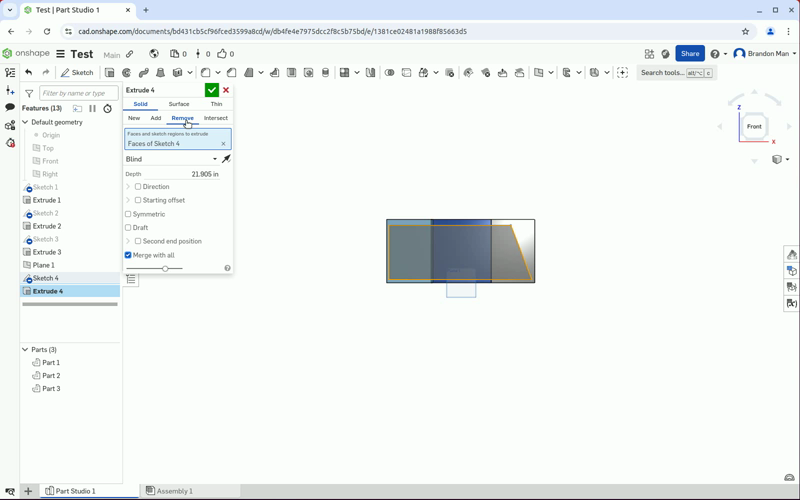
key(enter)
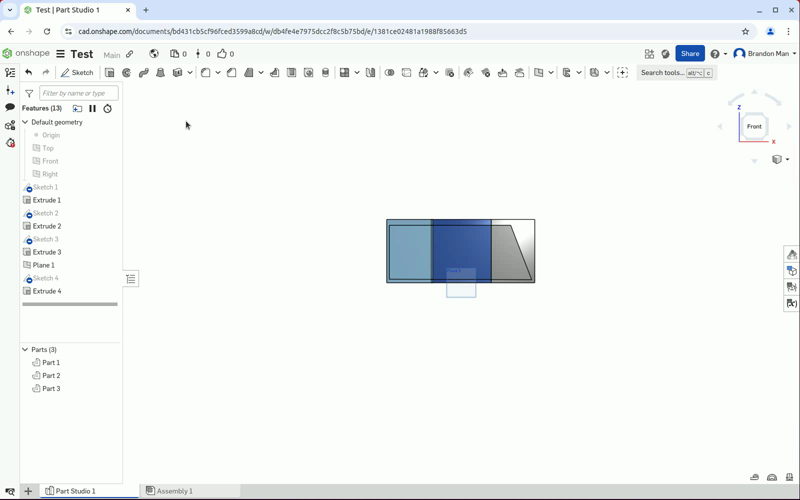
key(shift+h)
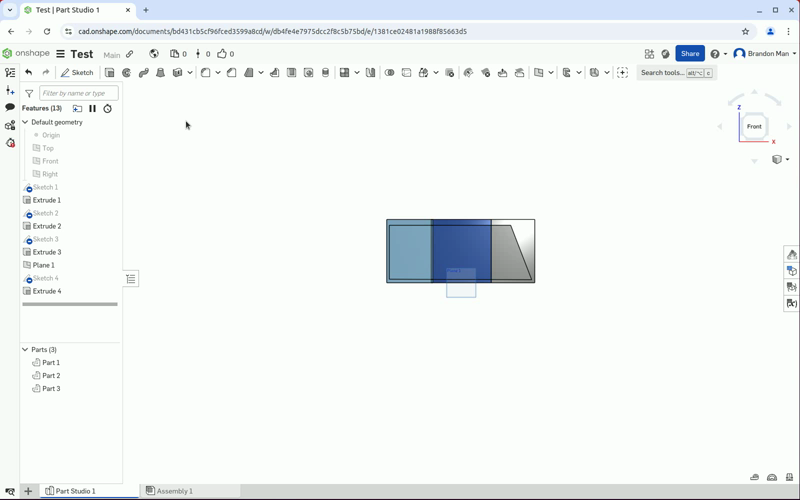
key(shift+h)
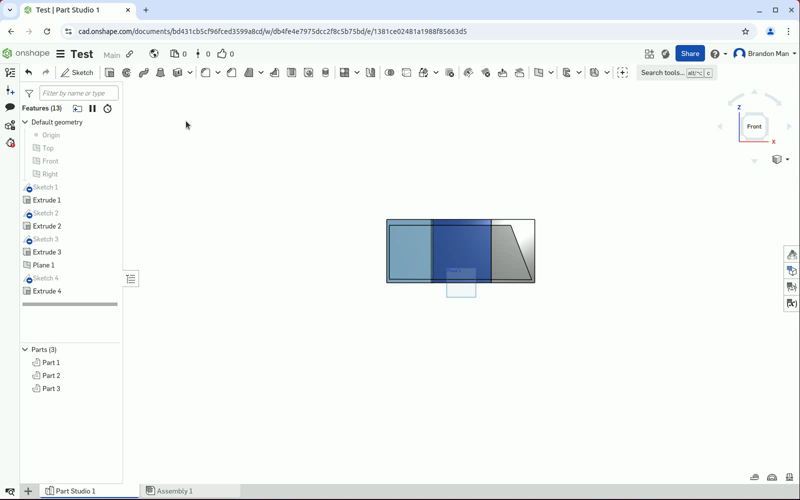
mouse_move(73, 189)
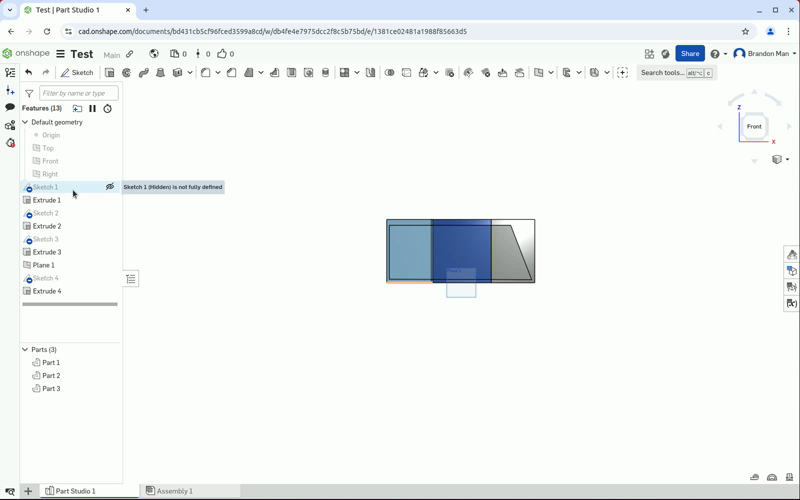
click(73, 189)
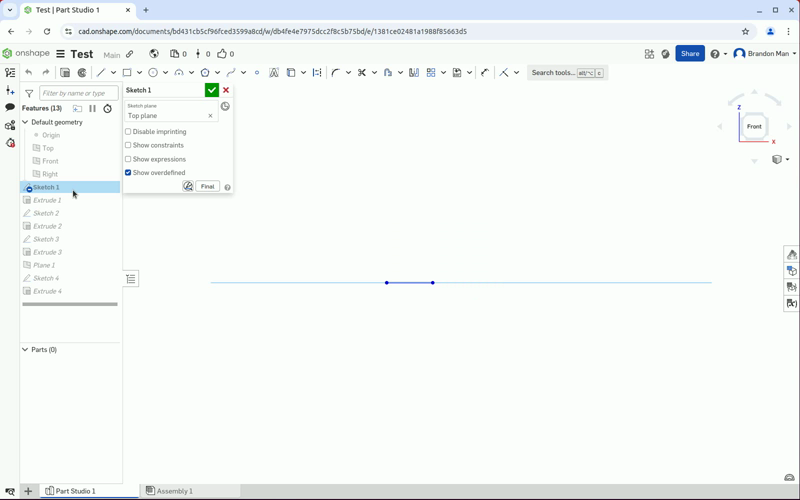
mouse_move(229, 92)
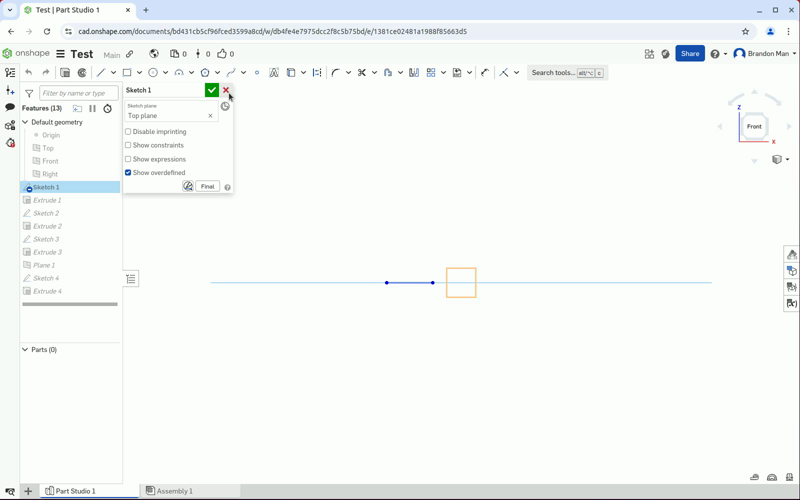
click(229, 92)
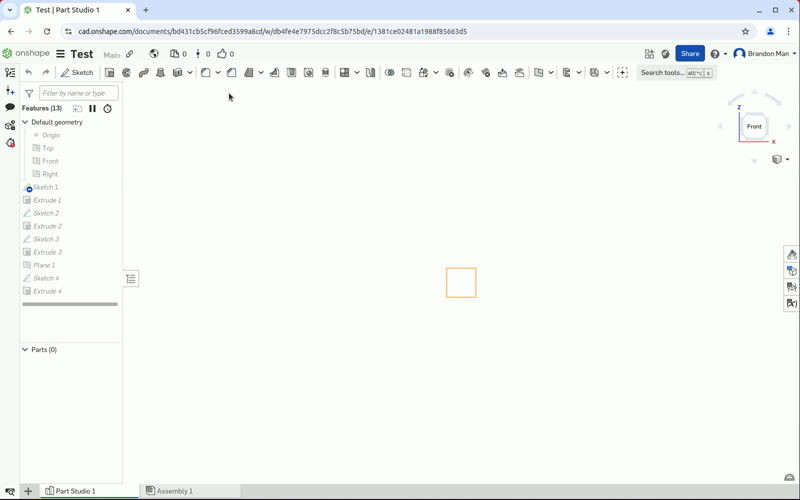
key(shift+s)
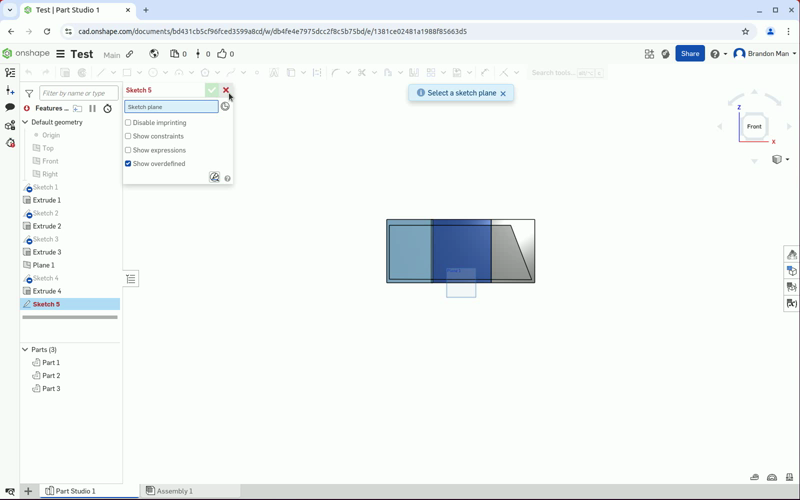
mouse_move(73, 267)
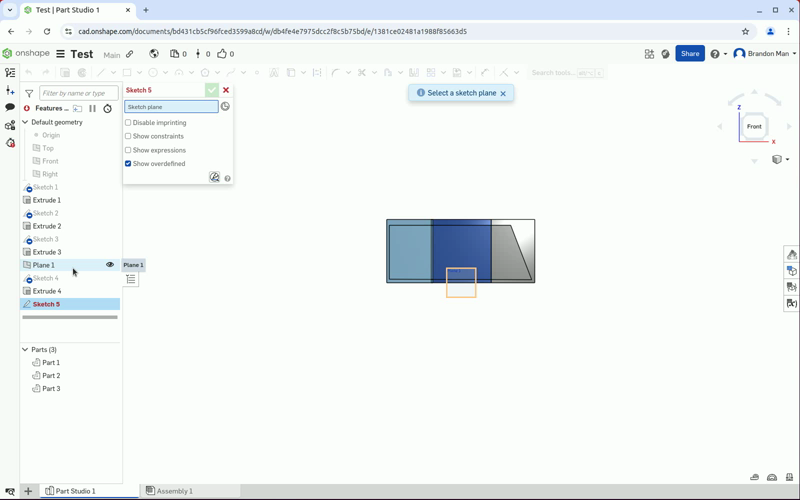
click(73, 267)
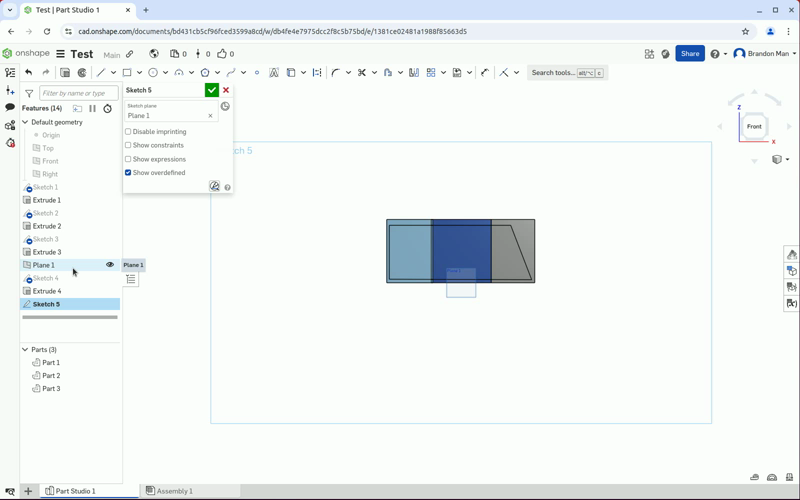
mouse_move(73, 352)
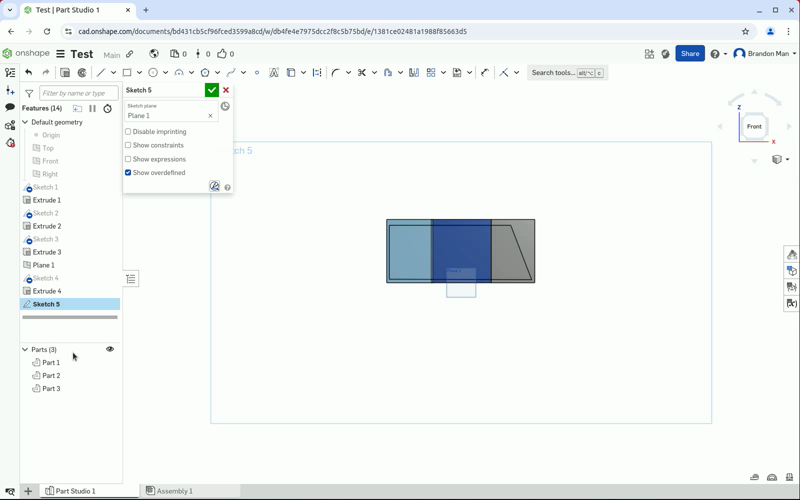
key(y)
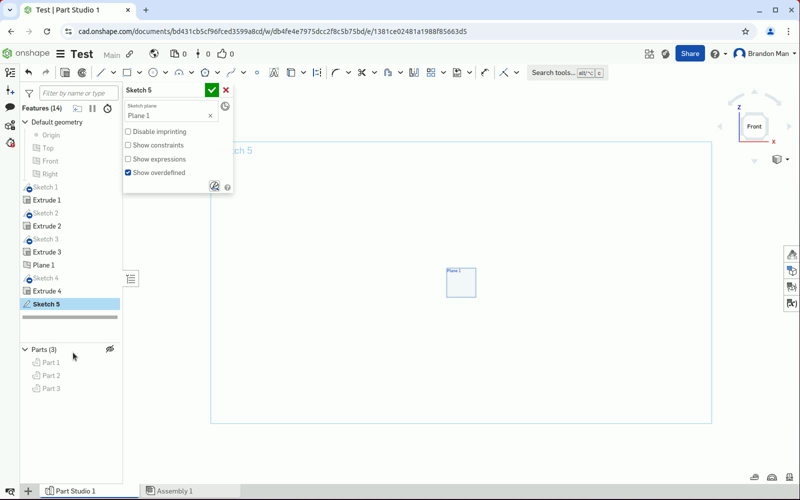
key(l)
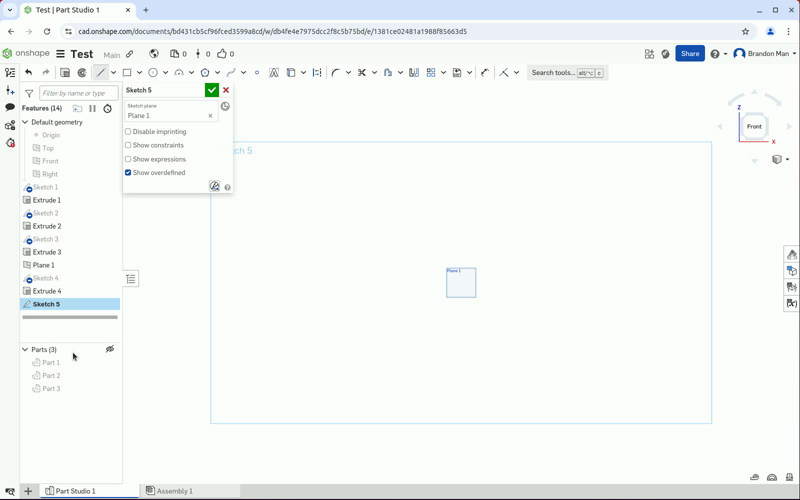
key_down(shift)
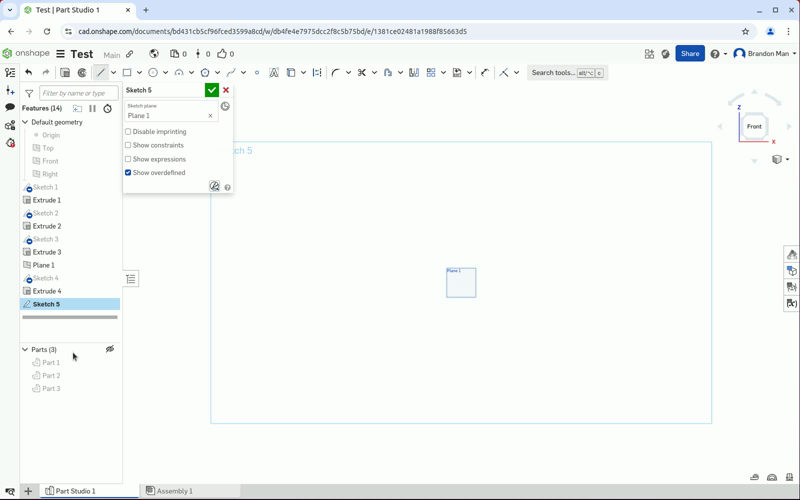
mouse_move(522, 226)
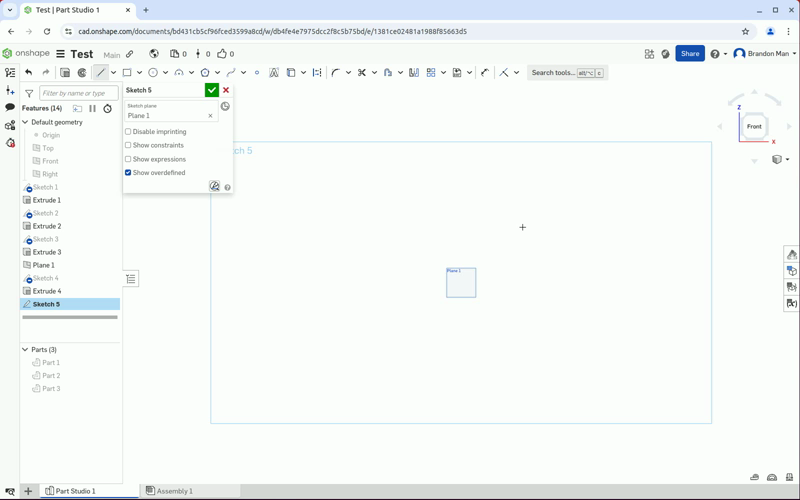
click(522, 226)
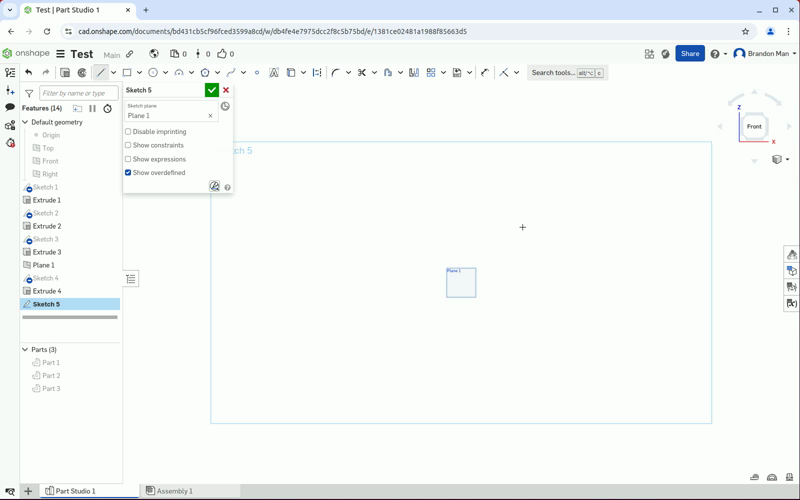
key_up(shift)
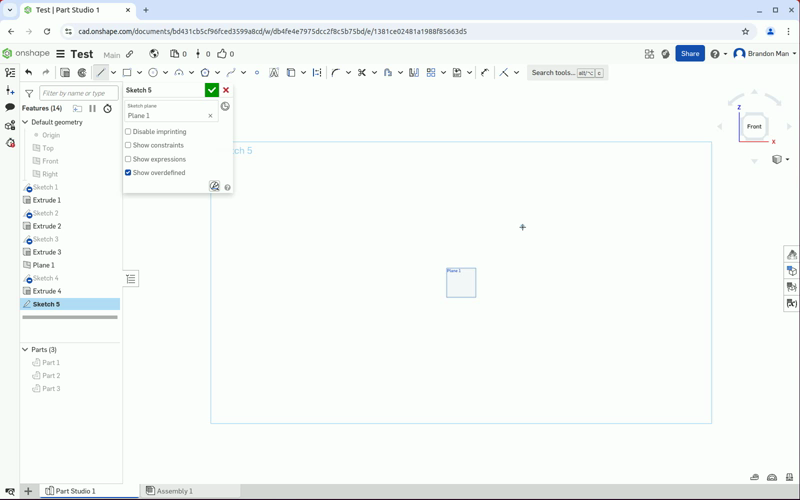
key_down(shift)
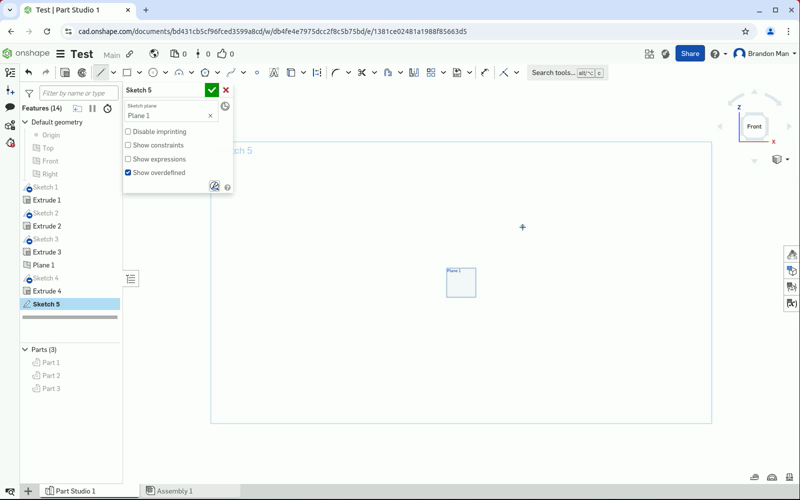
mouse_move(552, 226)
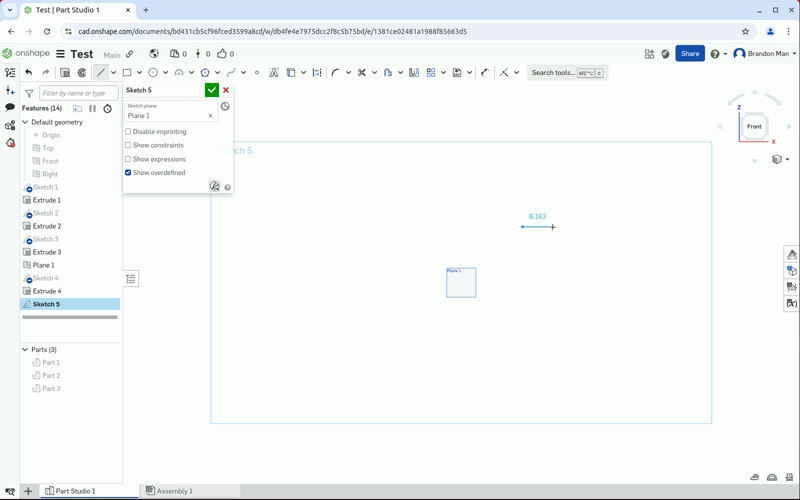
mouse_move(532, 251)
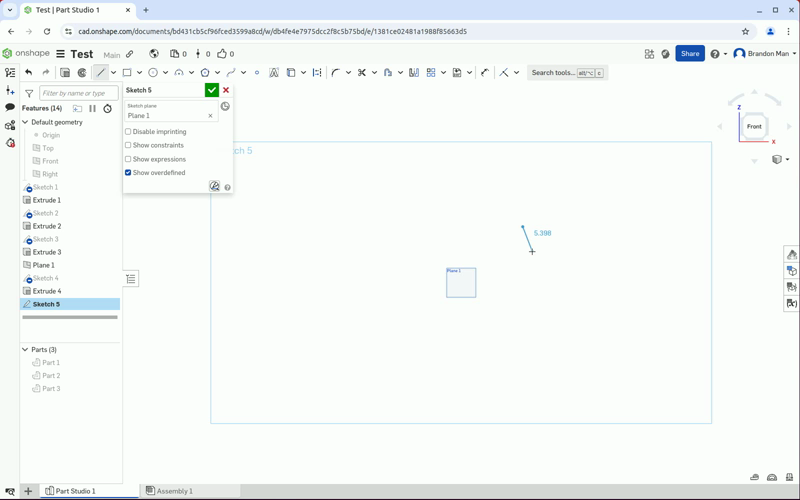
click(532, 251)
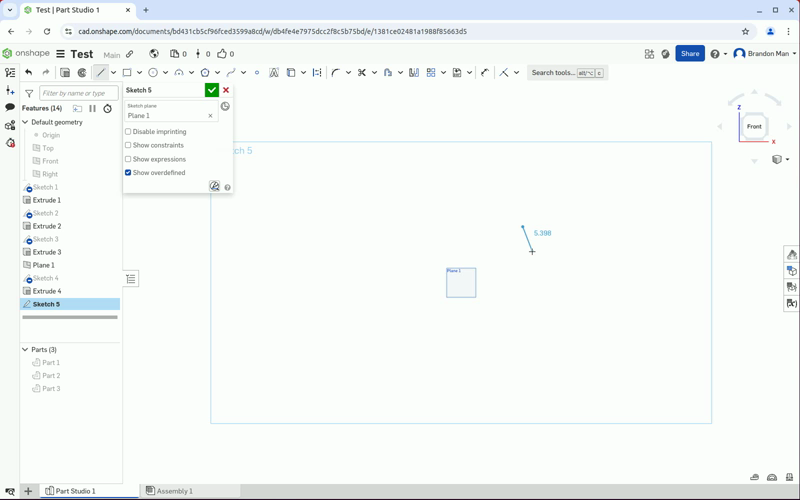
key_up(shift)
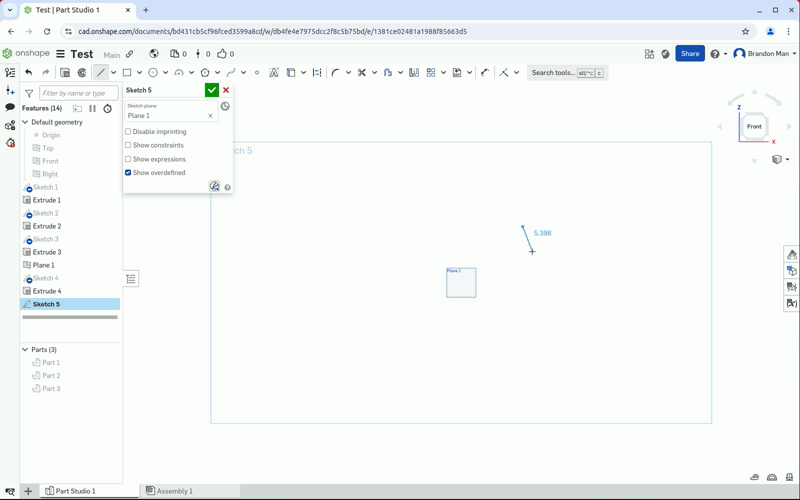
key_down(shift)
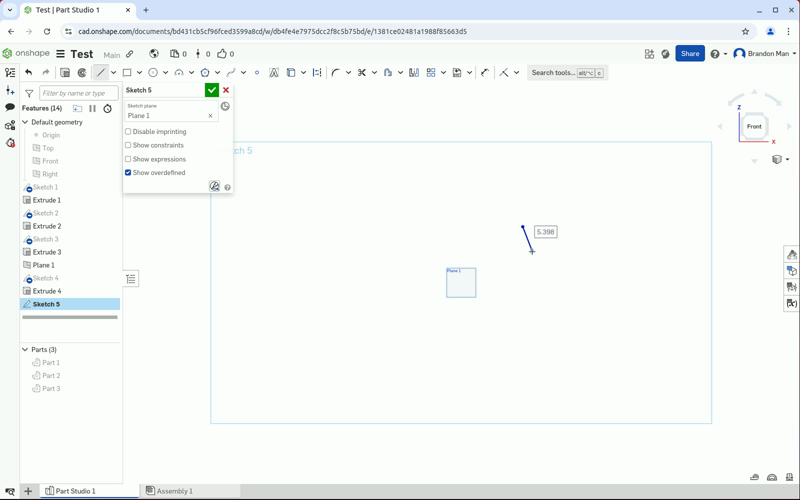
mouse_move(562, 251)
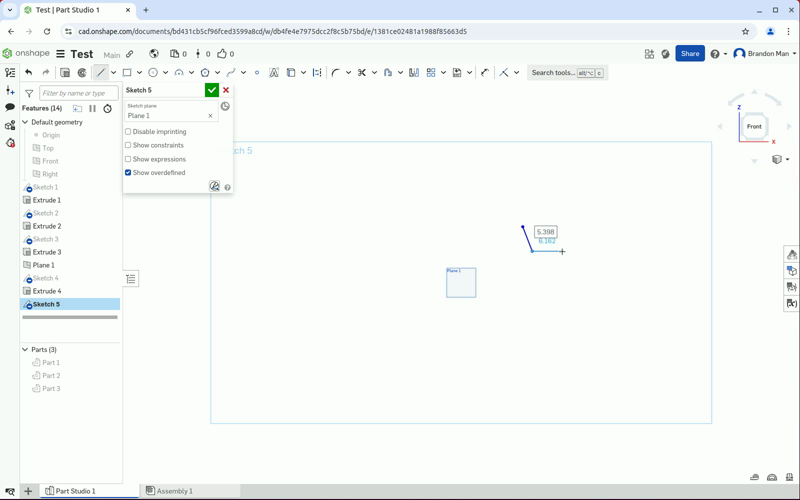
mouse_move(532, 226)
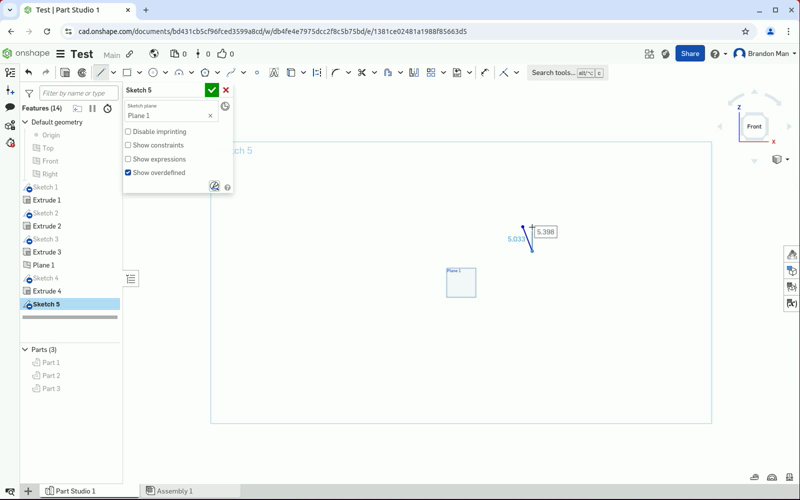
click(532, 226)
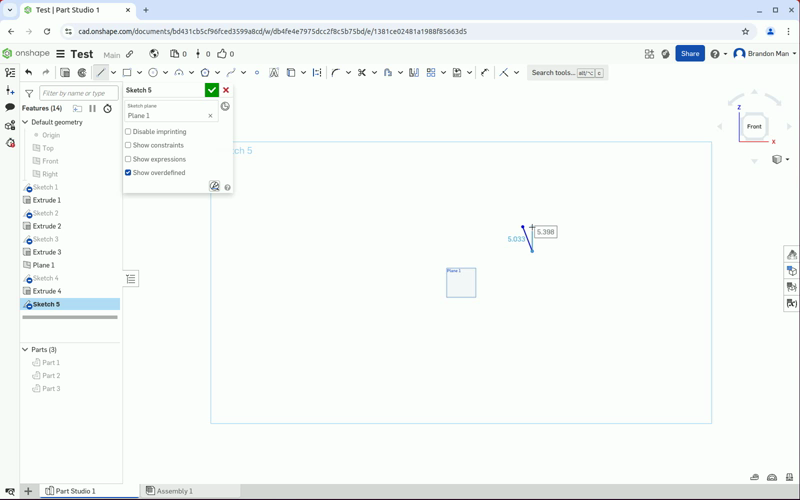
key_up(shift)
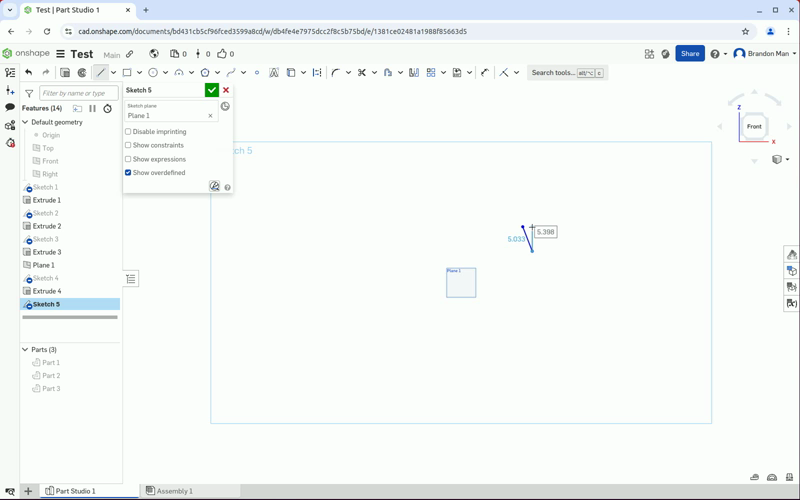
mouse_move(562, 226)
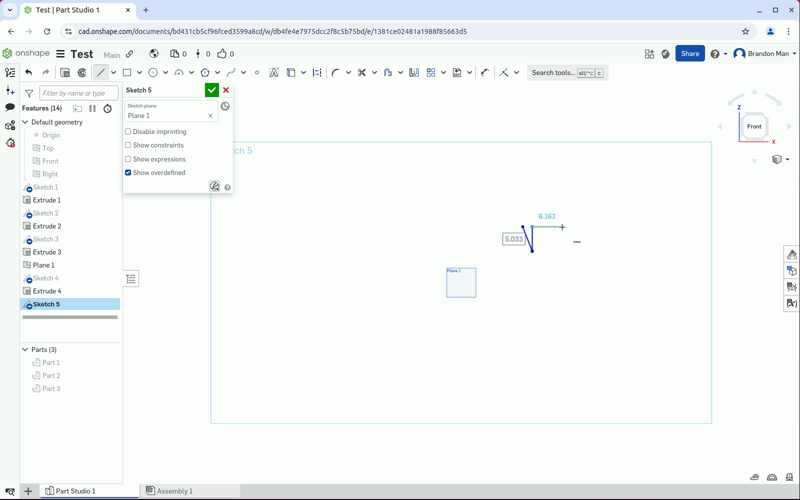
key_down(shift)
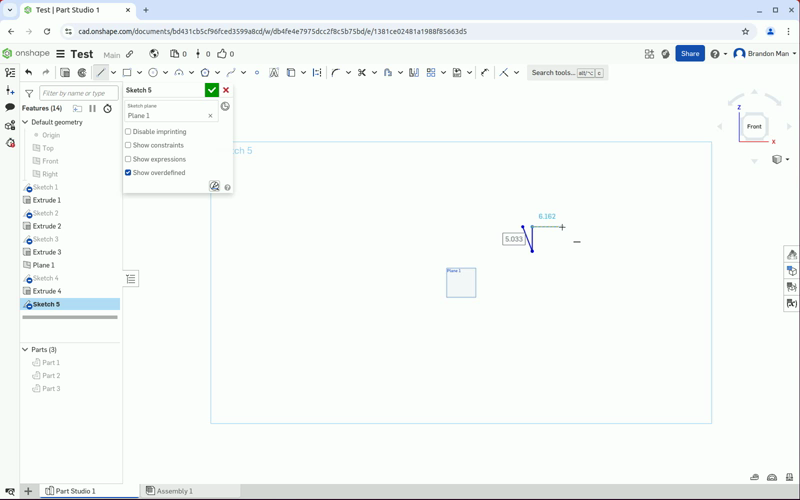
mouse_move(522, 226)
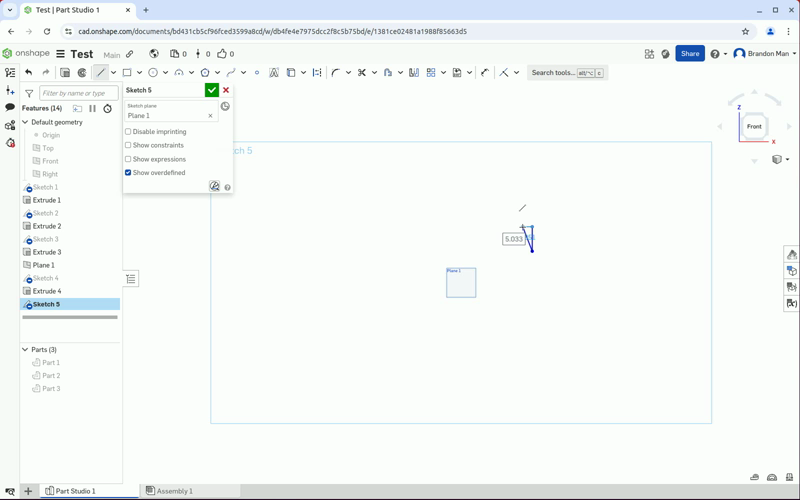
key_up(shift)
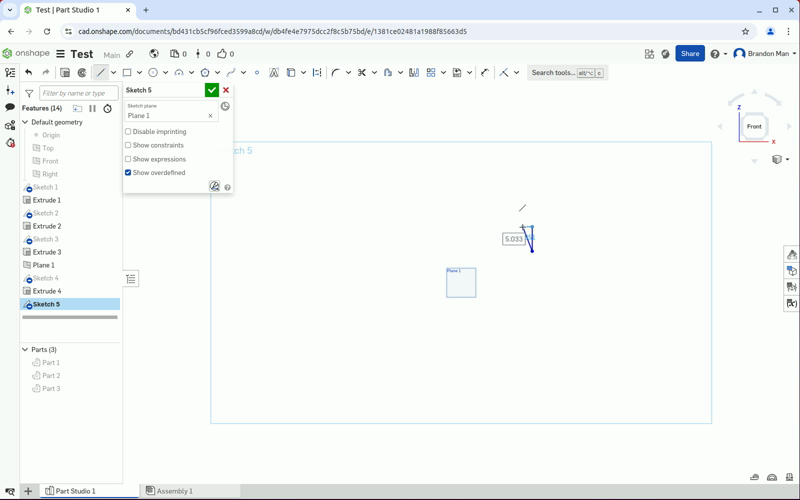
click(522, 226)
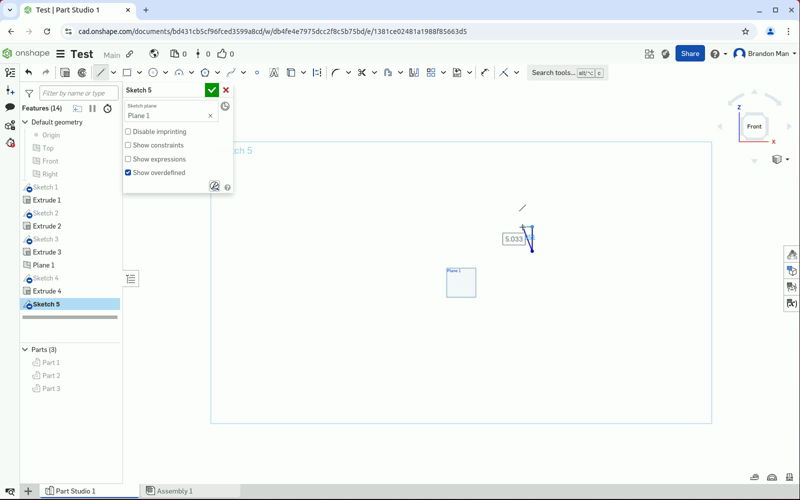
key(esc)
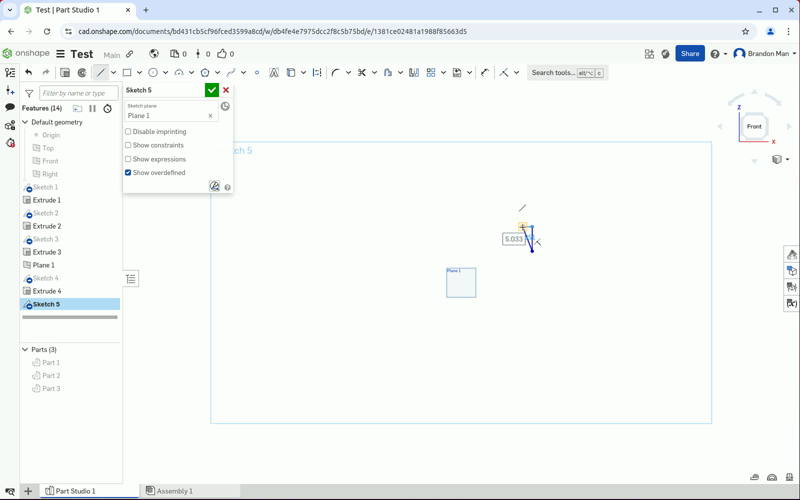
mouse_move(524, 229)
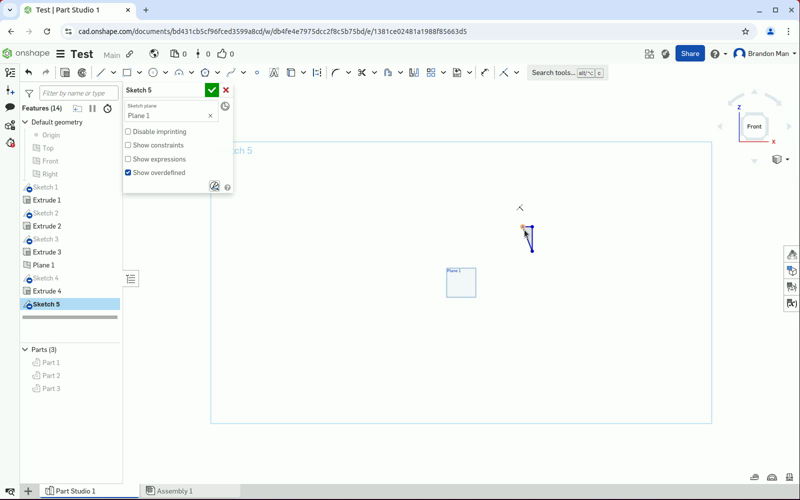
scroll(6)
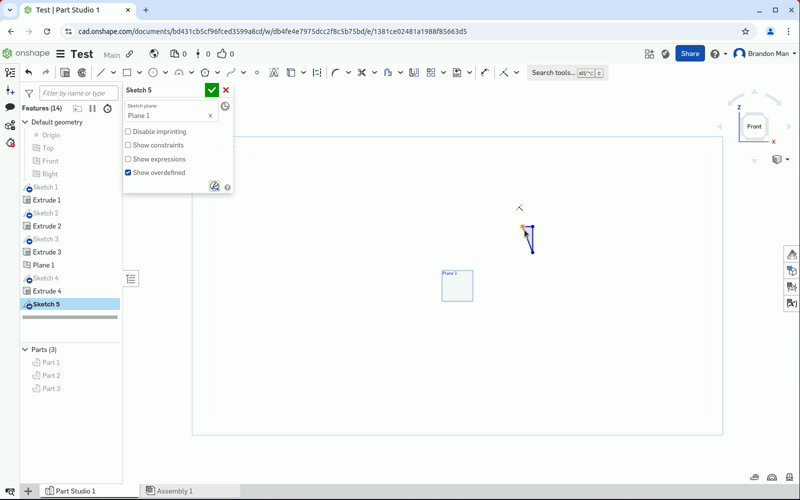
scroll(6)
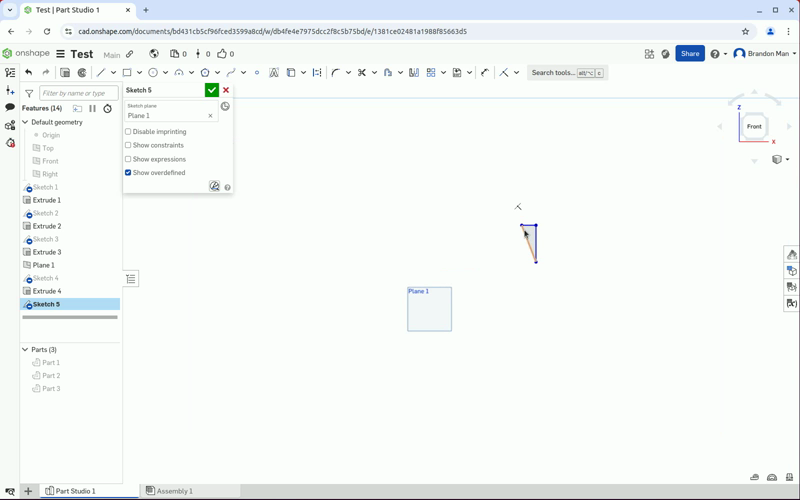
scroll(6)
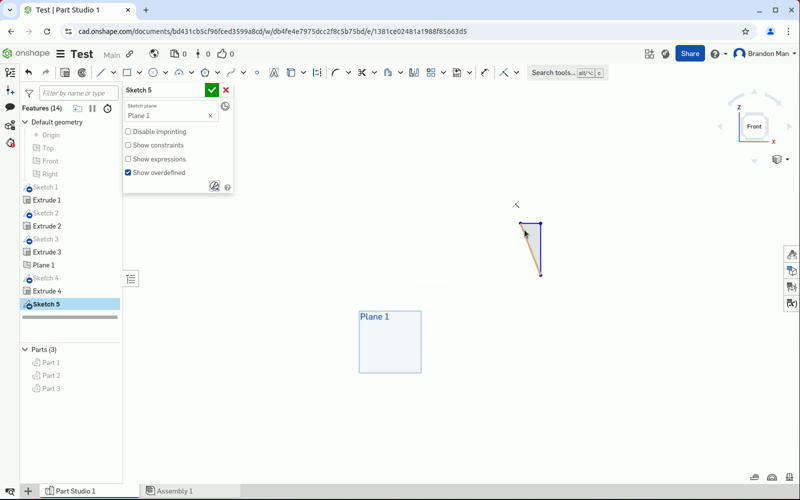
scroll(6)
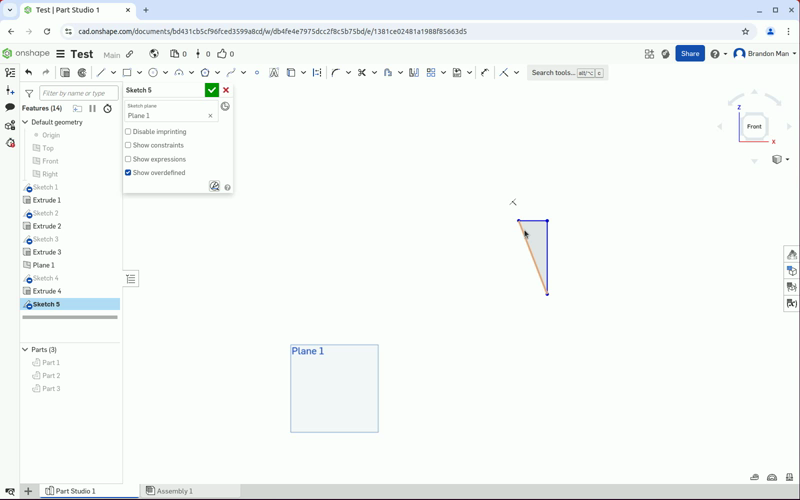
scroll(6)
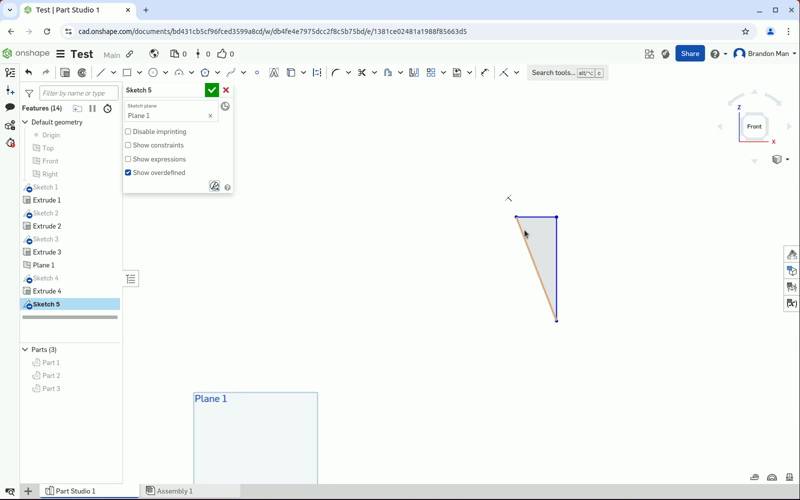
scroll(6)
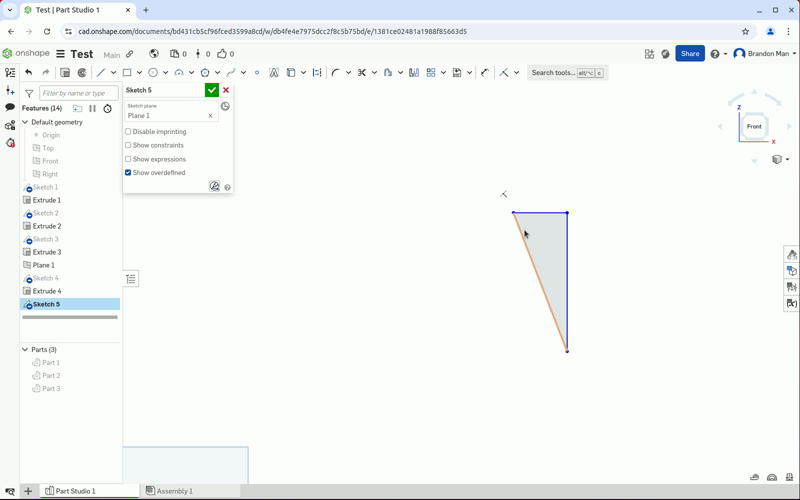
scroll(6)
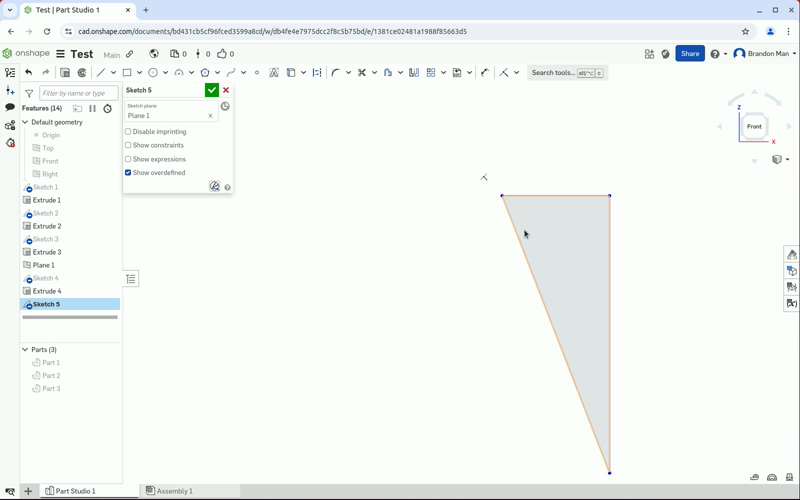
click(524, 229)
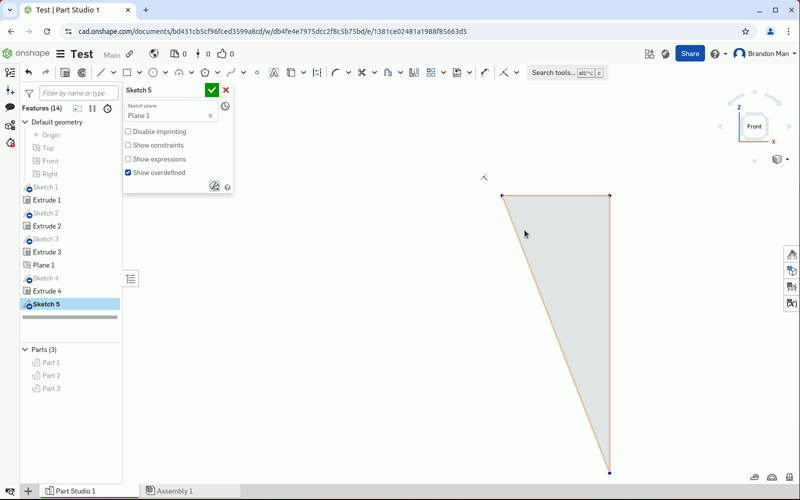
scroll(-6)
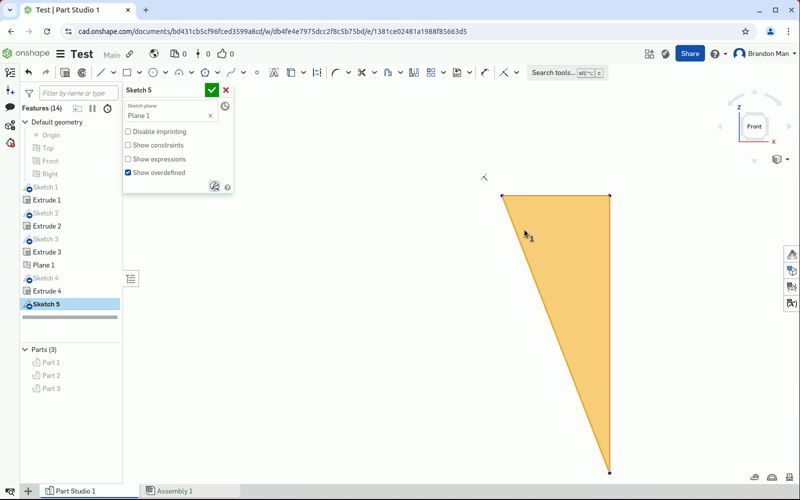
scroll(-6)
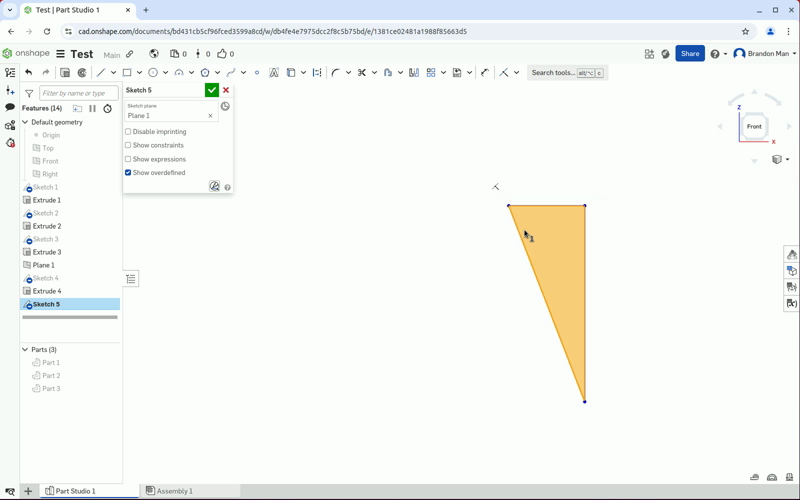
scroll(-6)
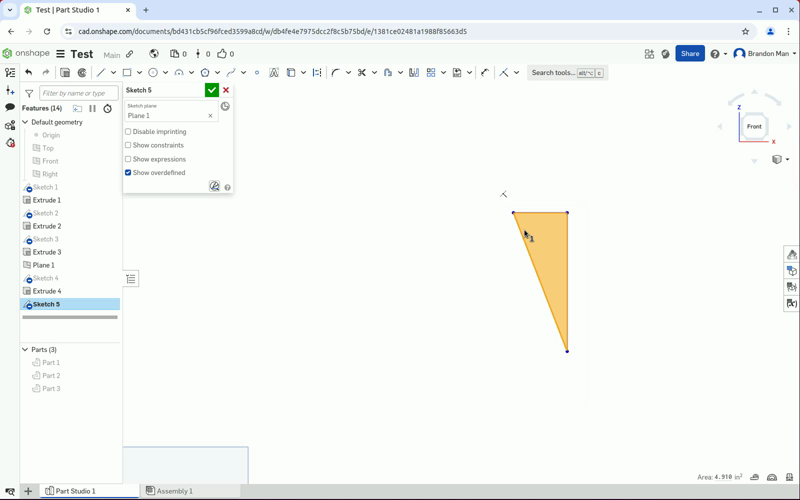
scroll(-6)
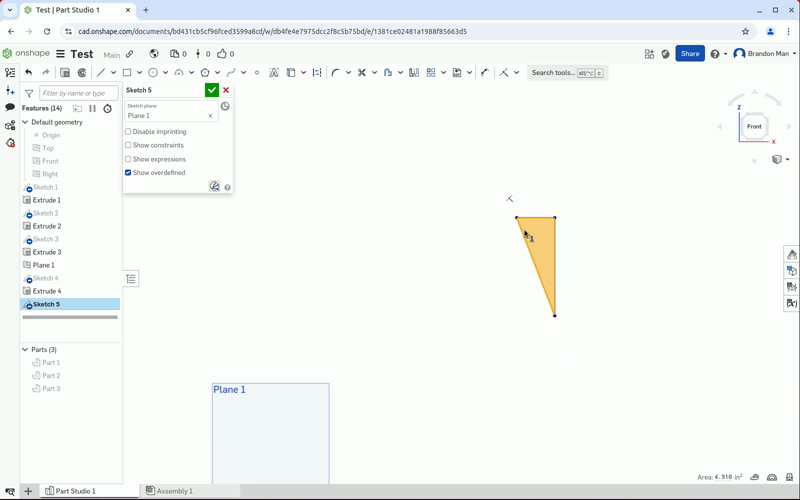
scroll(-6)
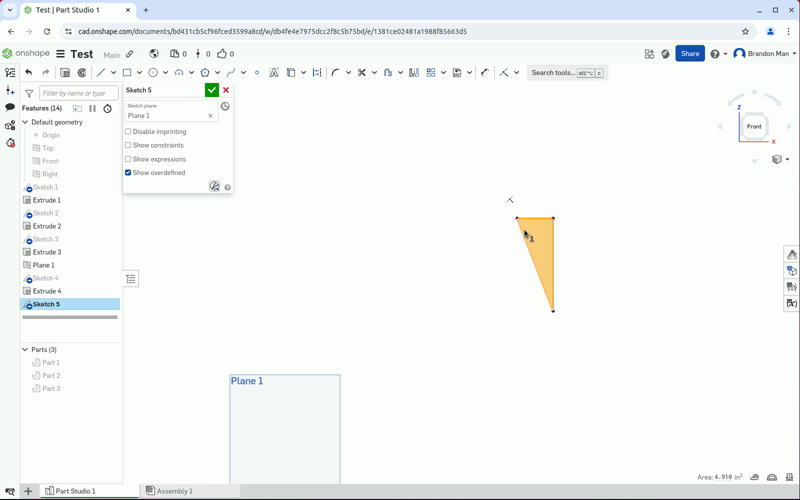
scroll(-6)
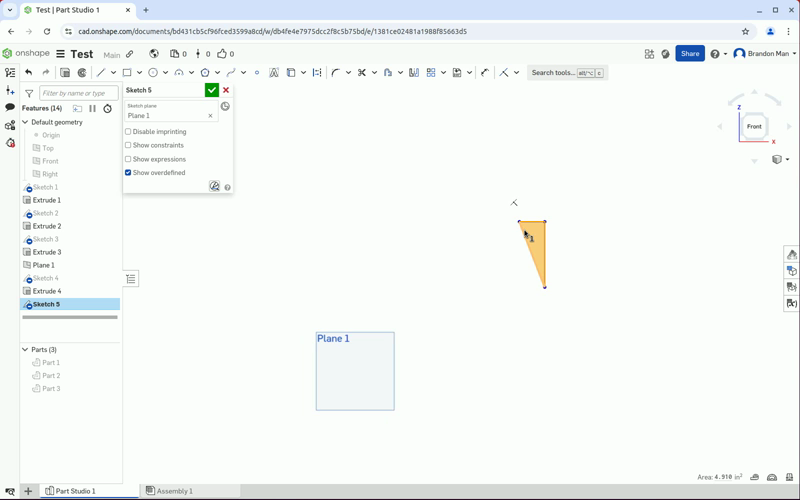
scroll(-6)
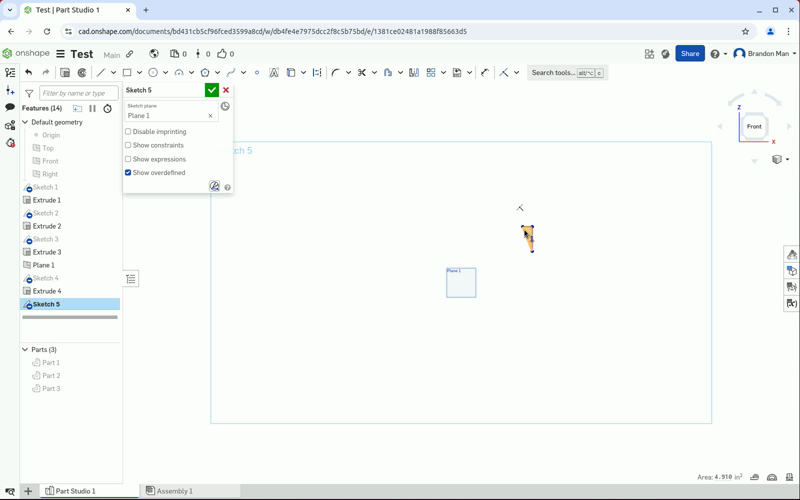
mouse_move(73, 352)
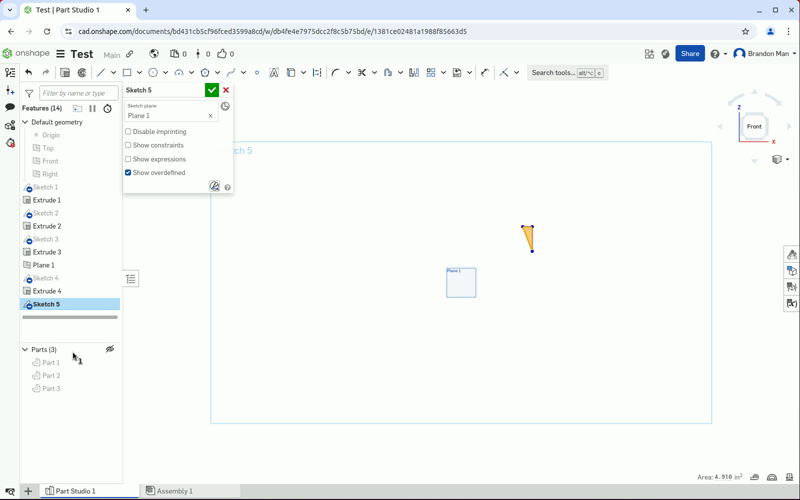
key(shift+y)
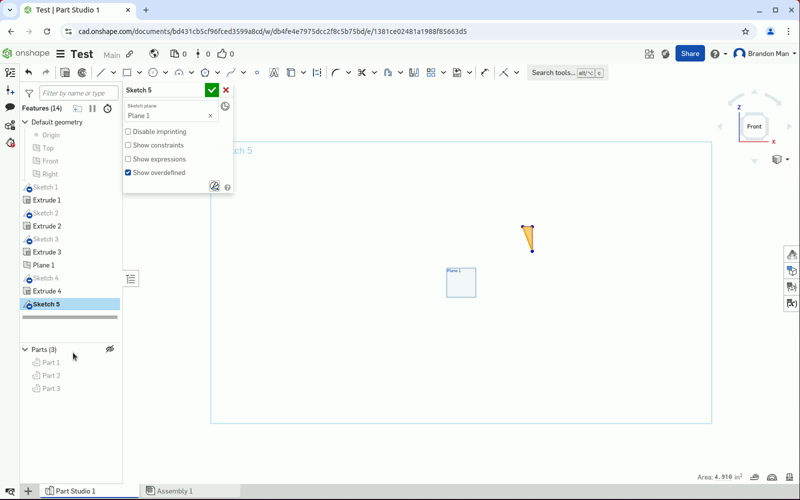
key(shift+e)
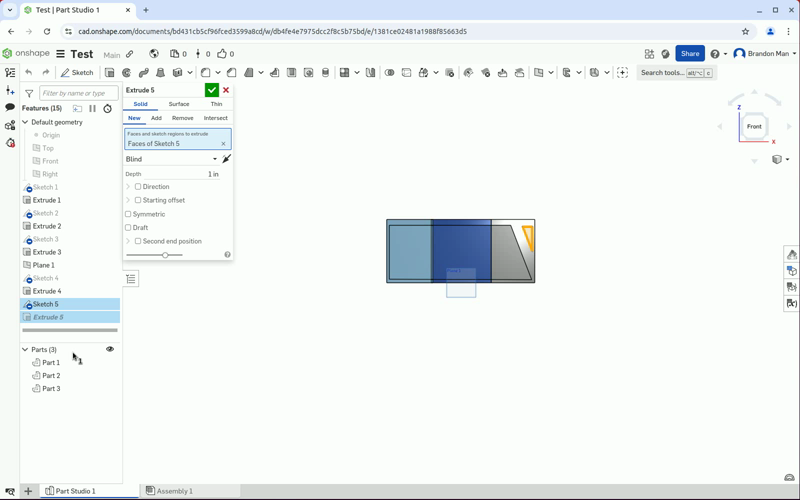
mouse_move(143, 106)
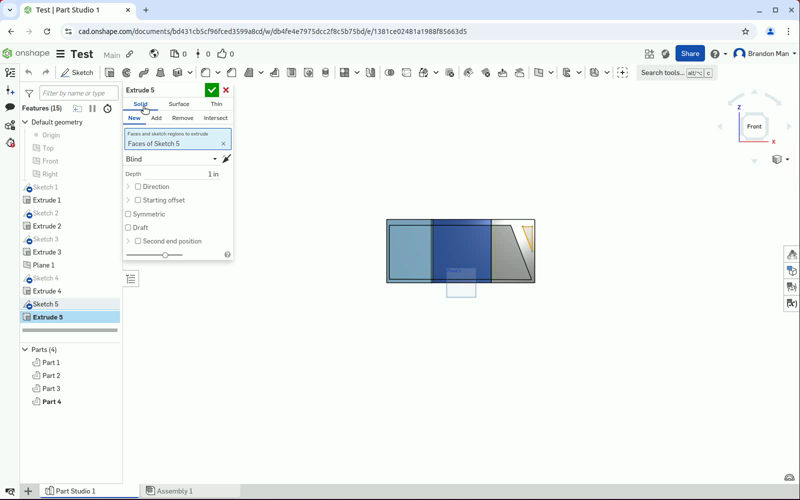
click(143, 106)
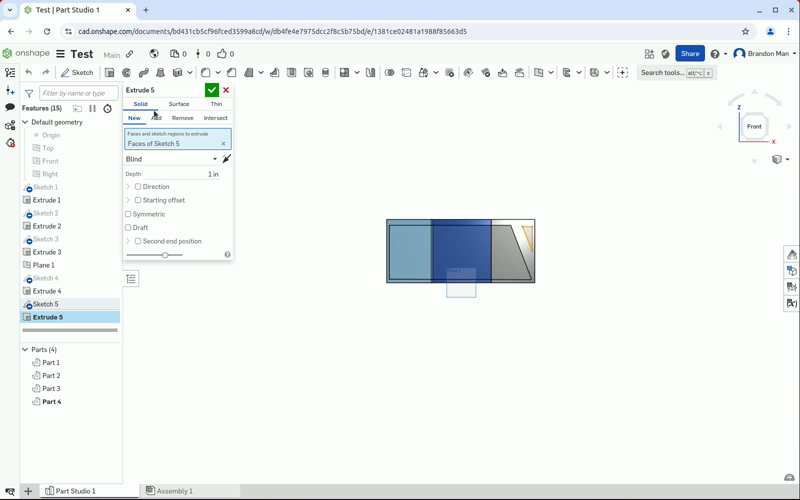
mouse_move(186, 120)
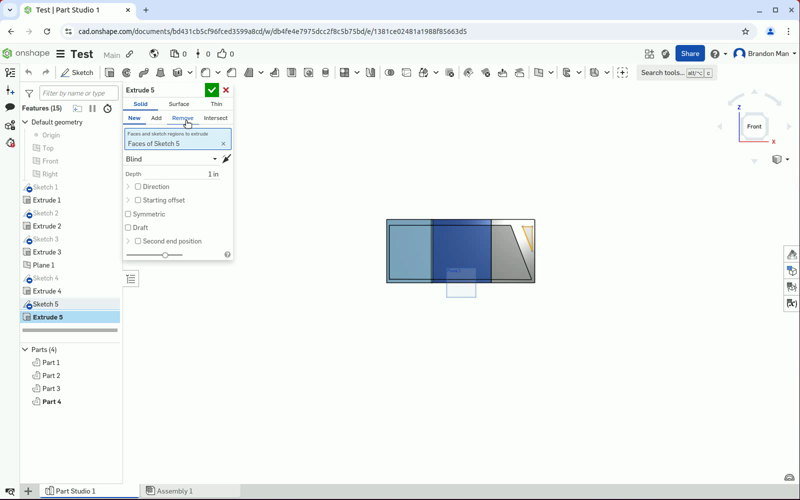
click(186, 120)
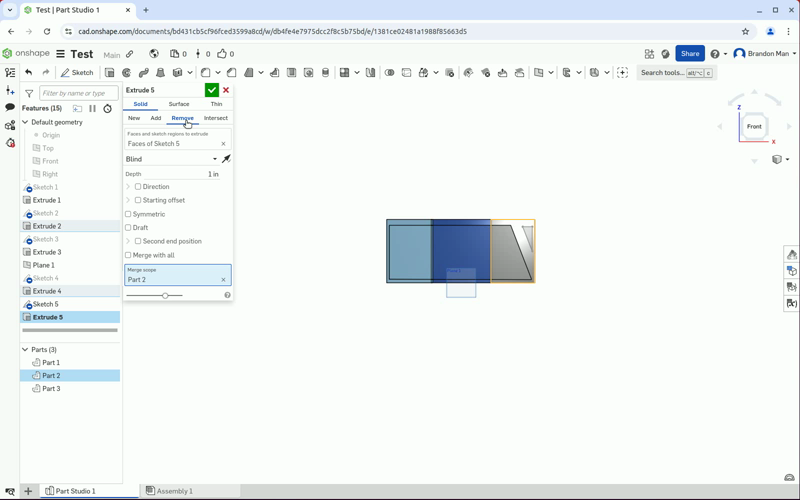
key(tab, 4)
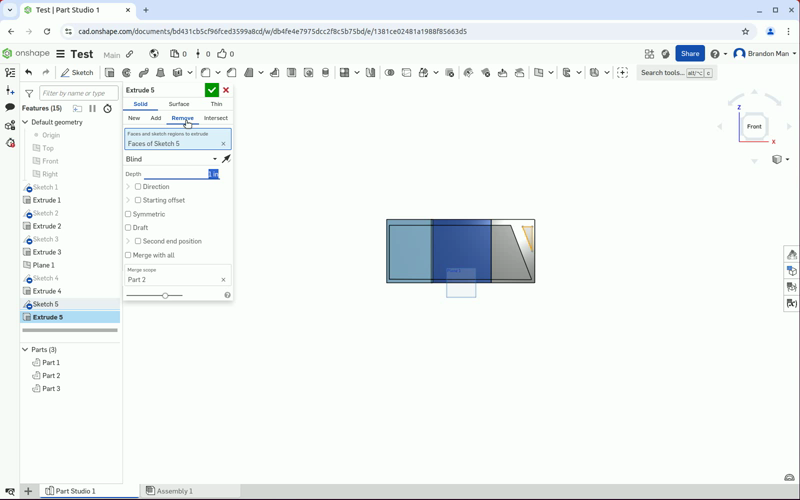
text(28.404)
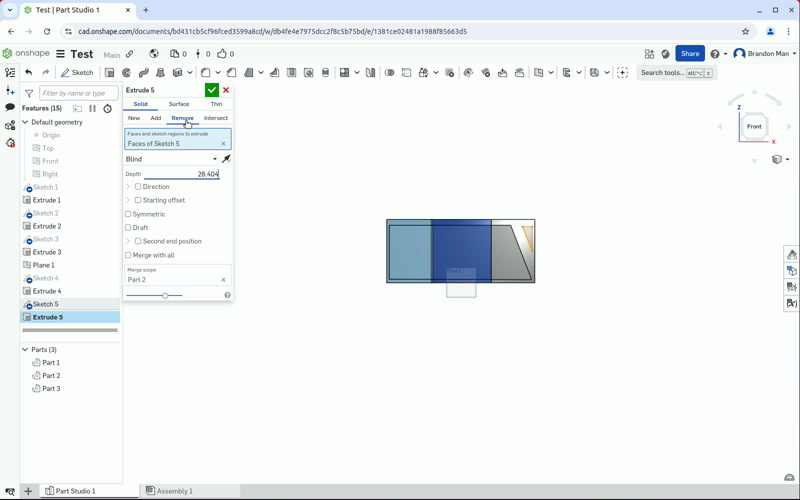
key(tab, 6)
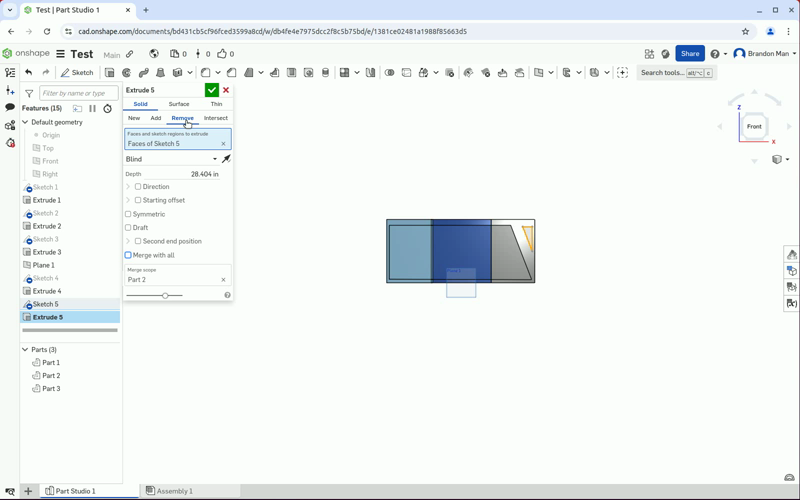
key(space)
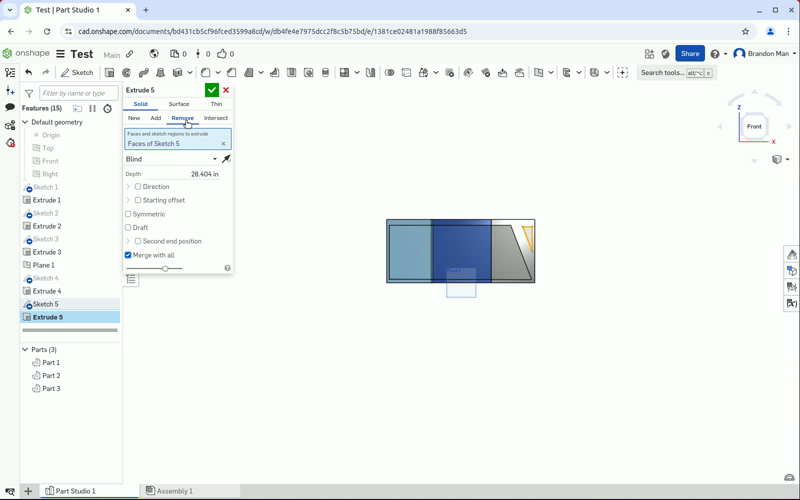
key(enter)
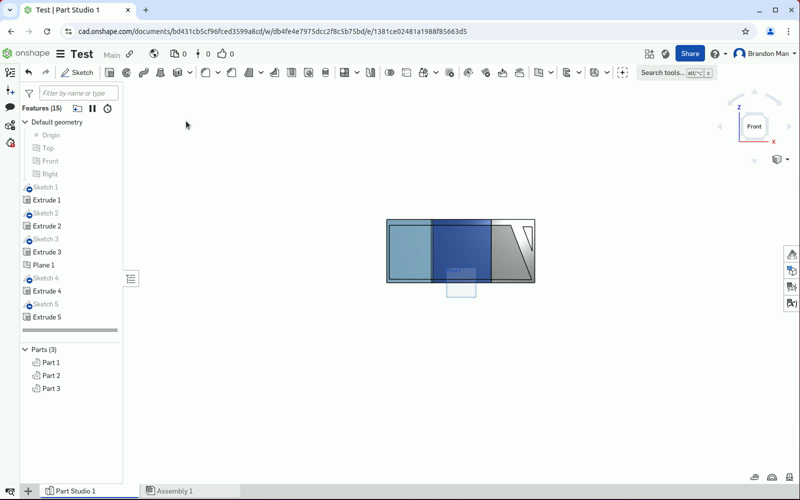
key(shift+h)
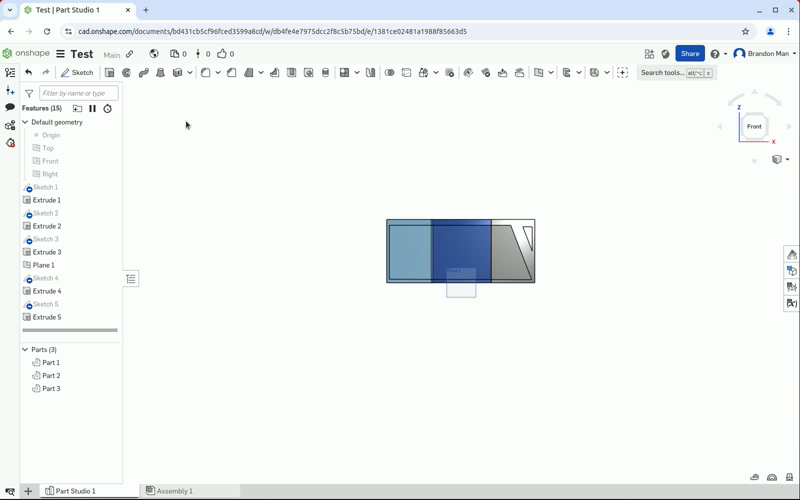
key(shift+h)
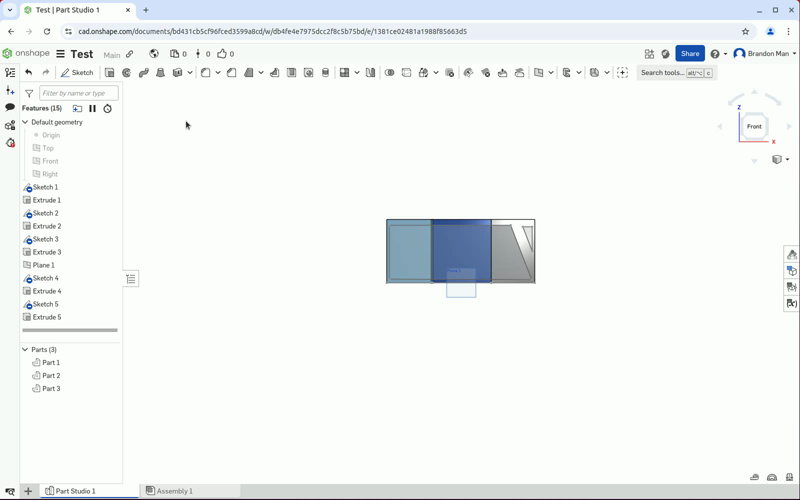
key(shift+7)
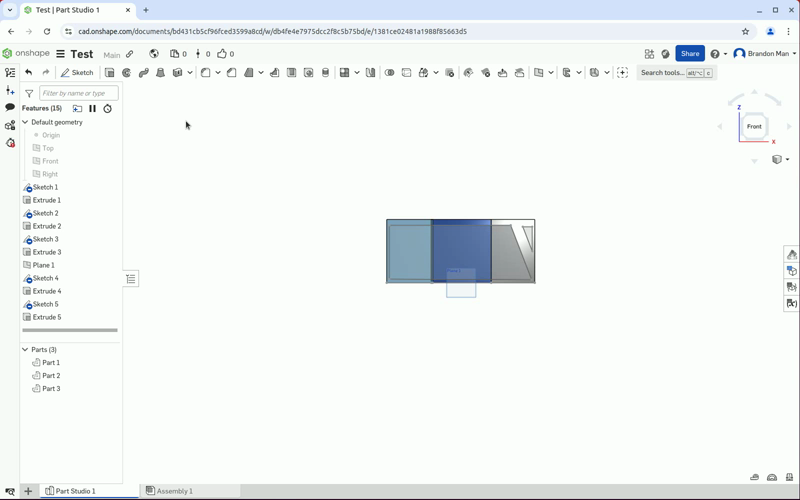
key(left, 2)
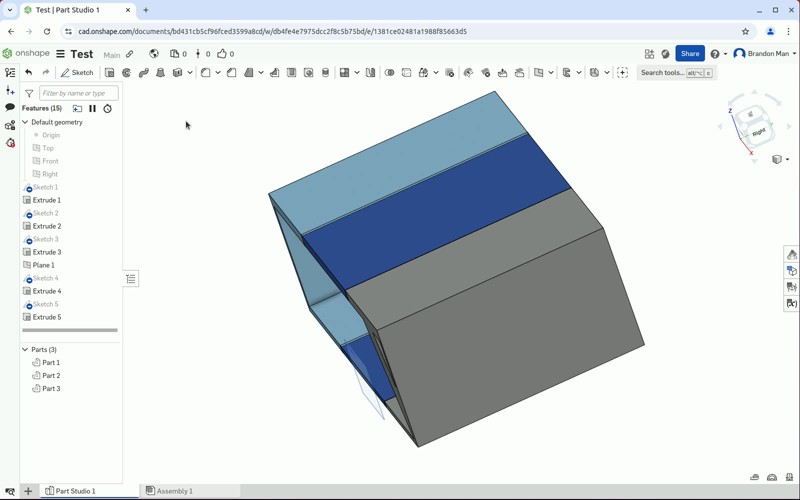
key(down, 2)
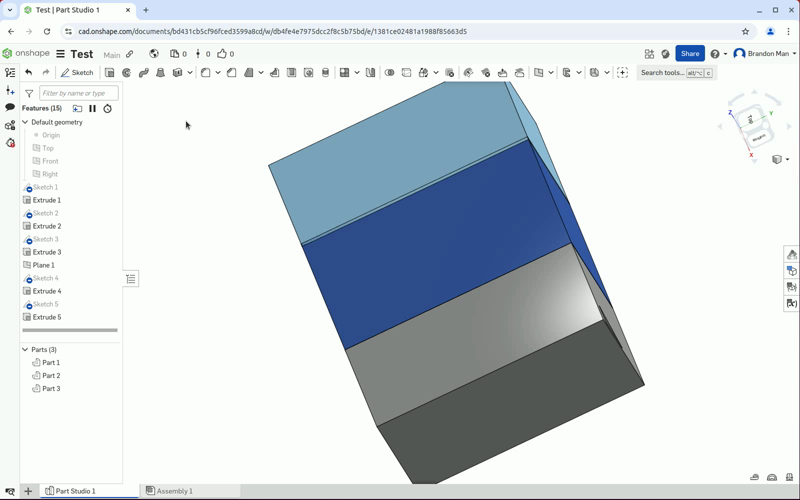
key(up, 2)
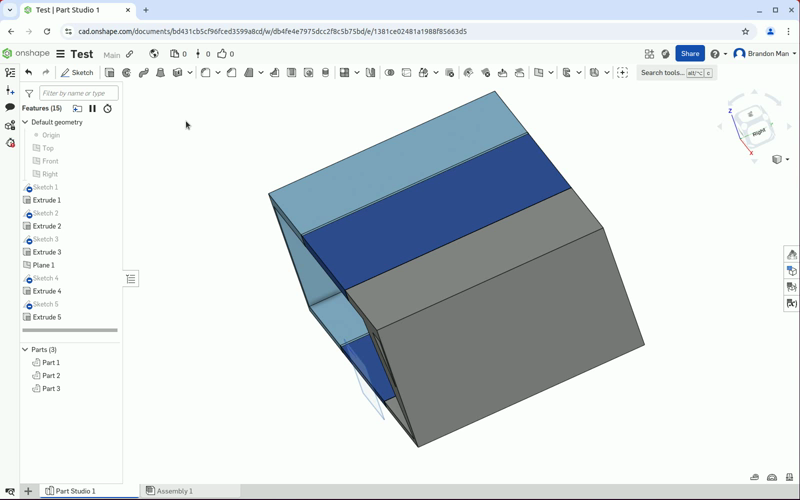
key(right, 2)
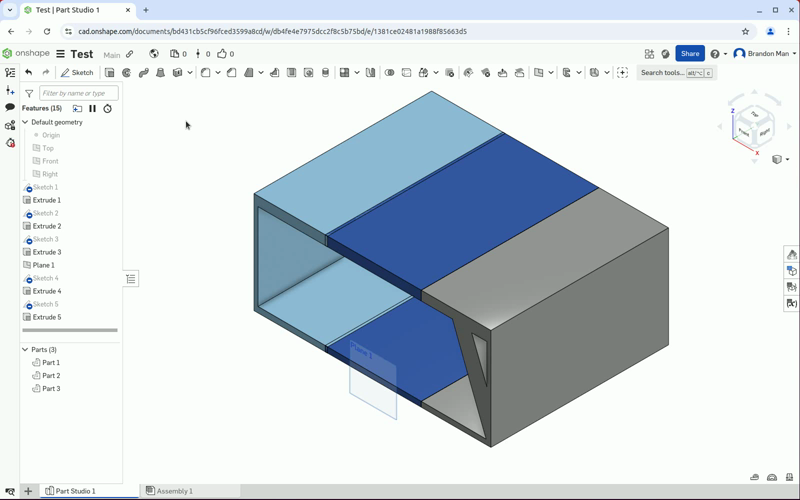
mouse_move(73, 189)
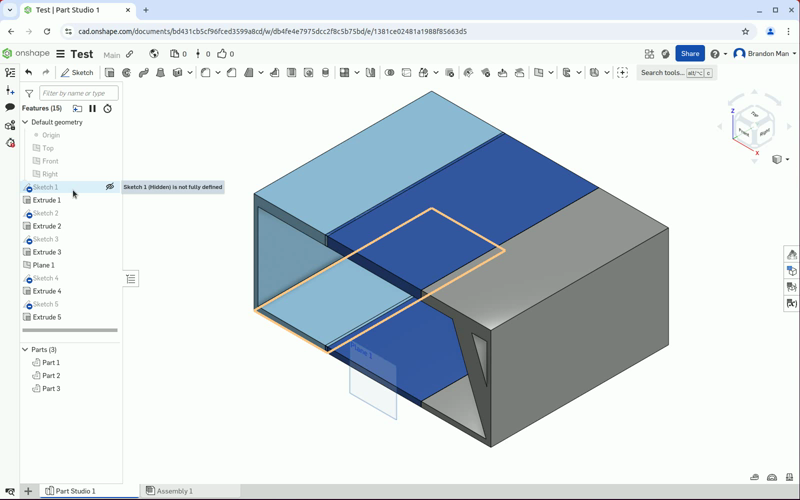
click(73, 189)